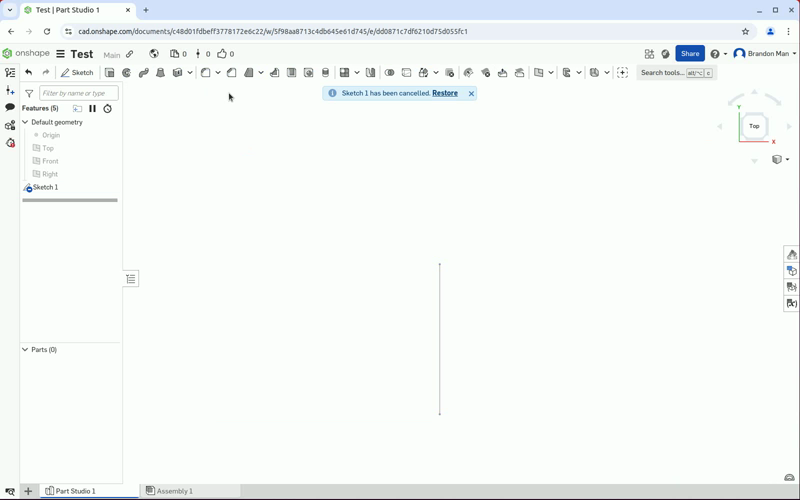
key(shift+h)
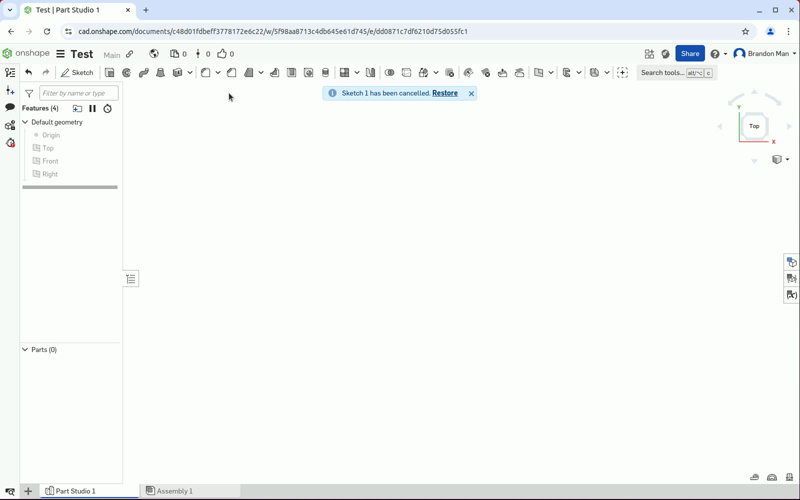
mouse_move(73, 352)
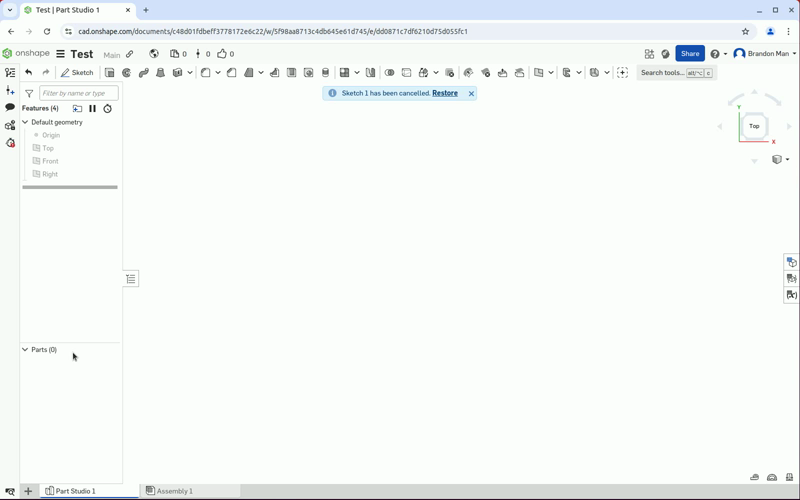
key(y)
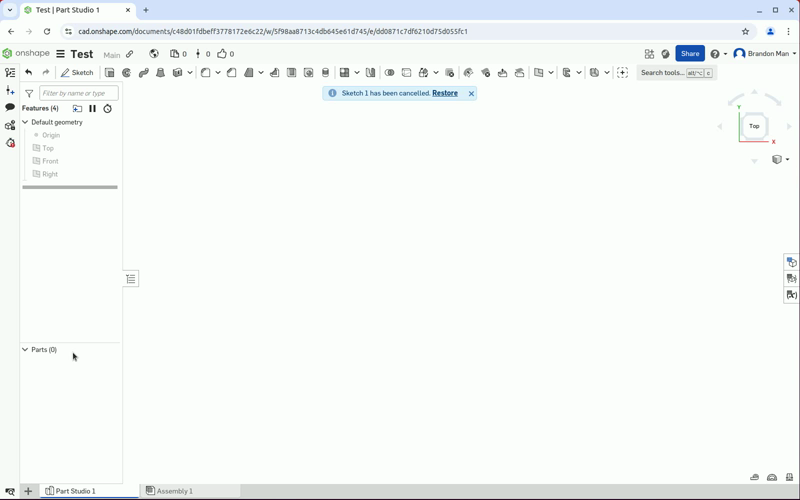
key(shift+p)
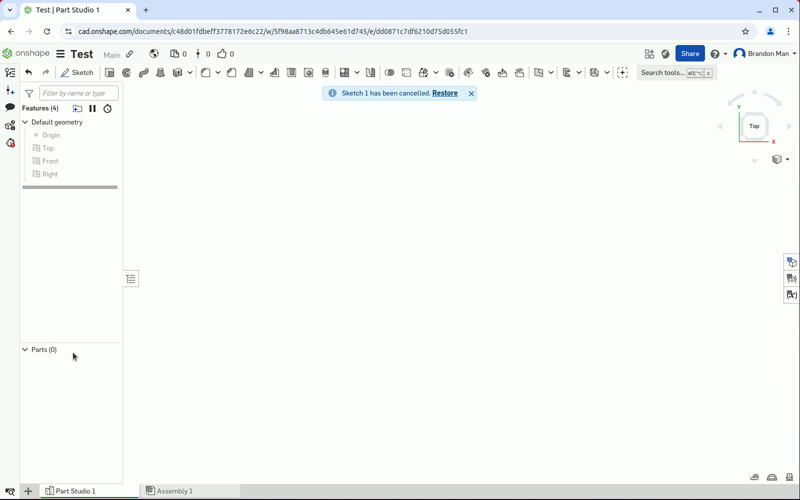
key(space)
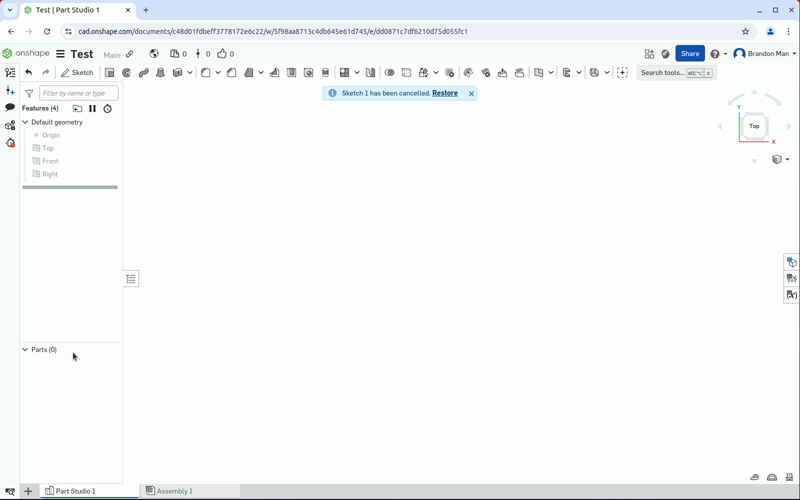
key_down(shift)
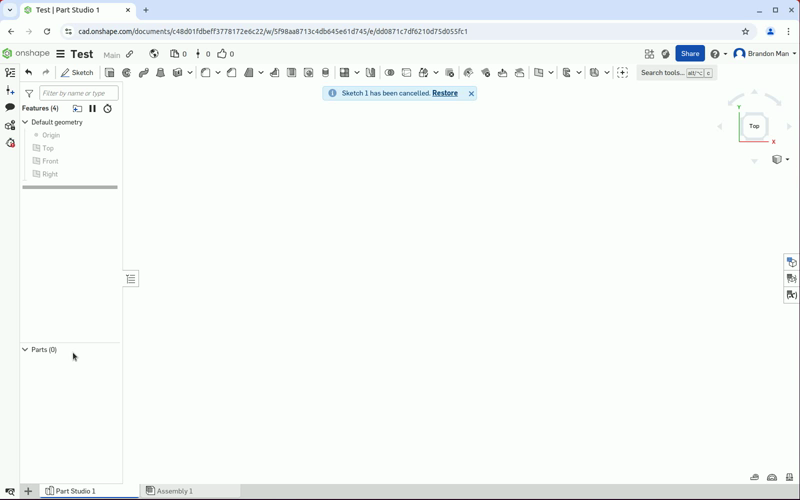
key(up)
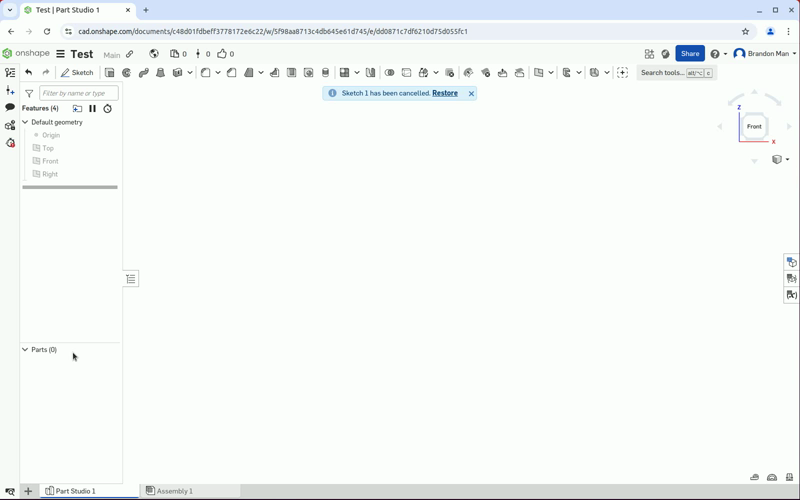
key_up(shift)
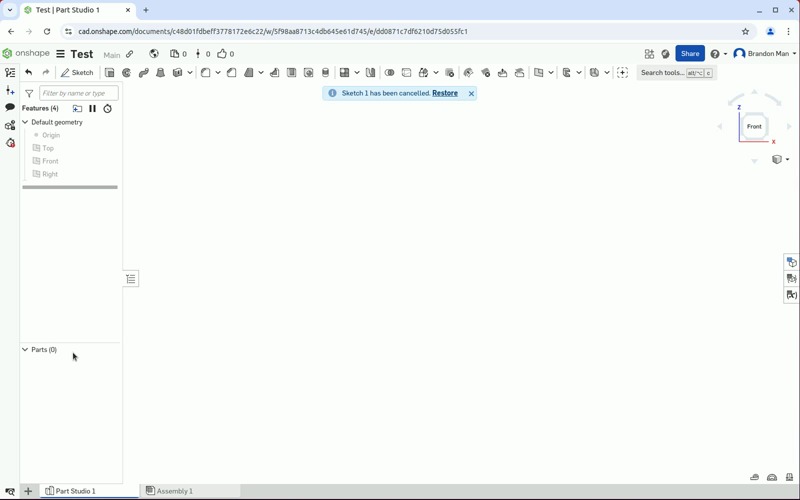
key(space)
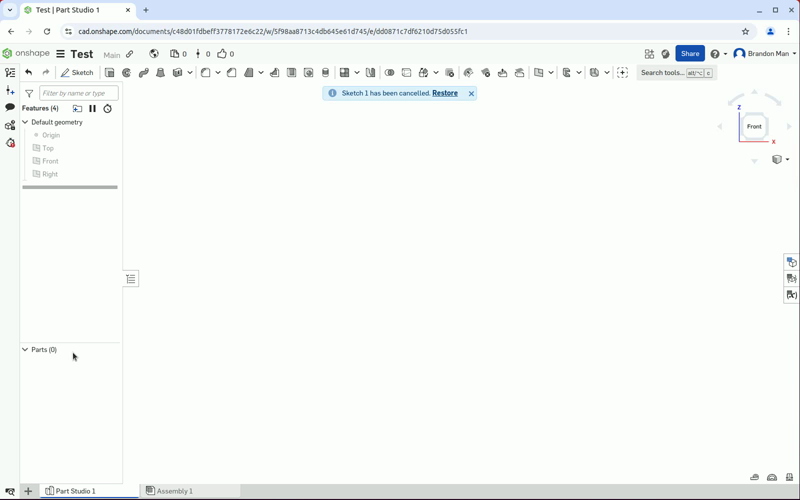
key_down(shift)
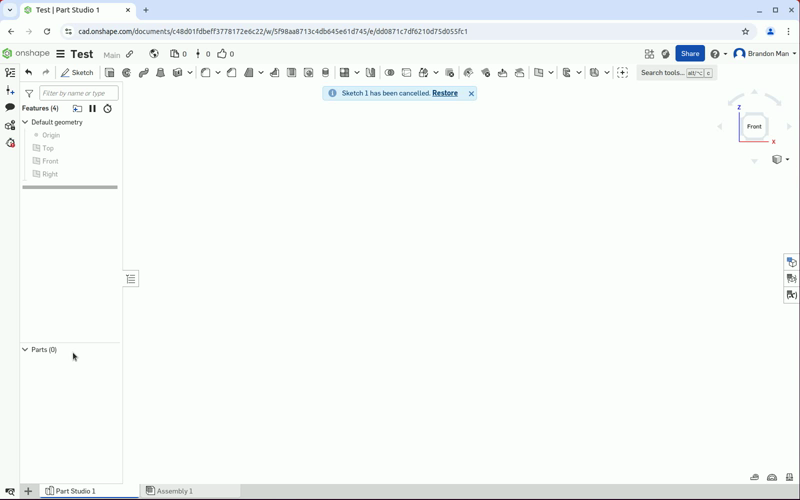
key(left)
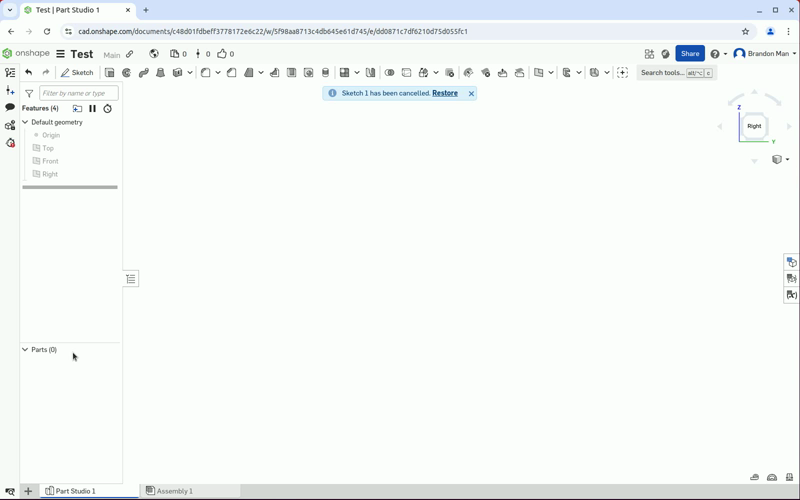
key_up(shift)
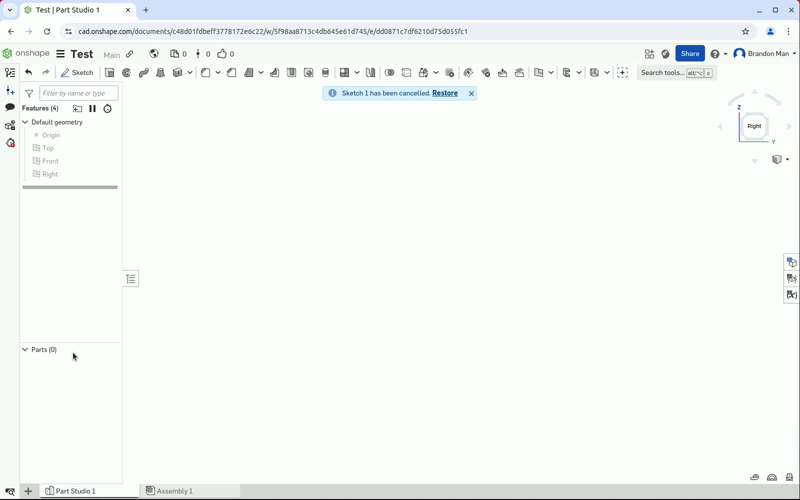
mouse_move(73, 352)
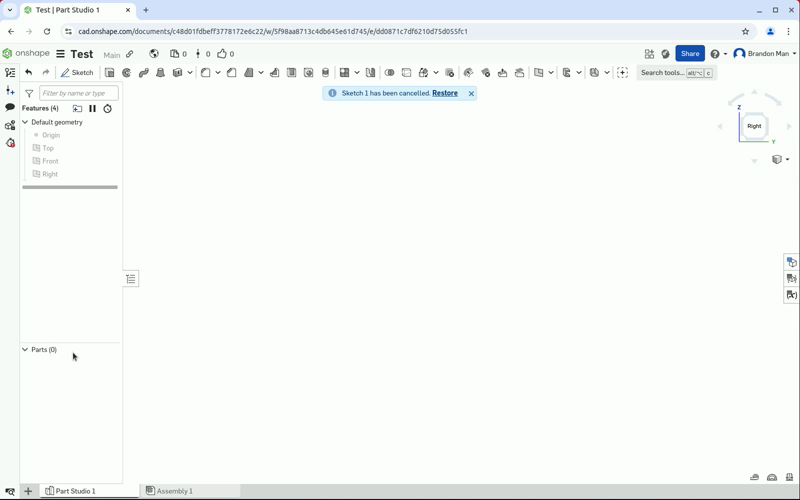
key(shift+y)
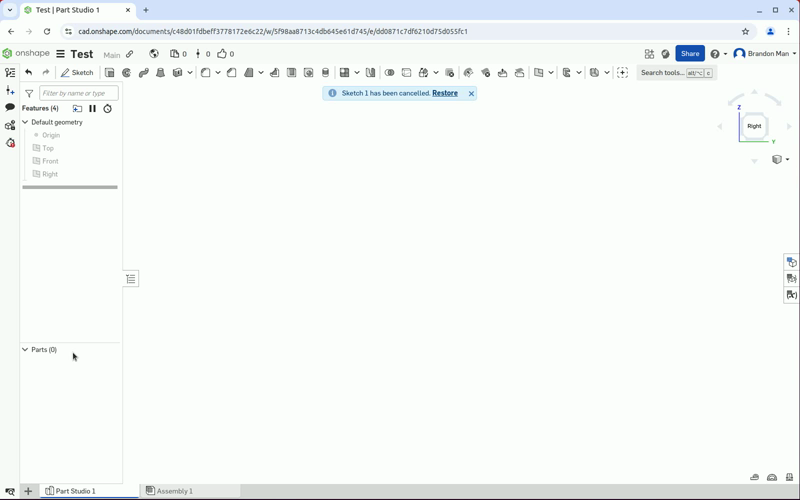
key(shift+s)
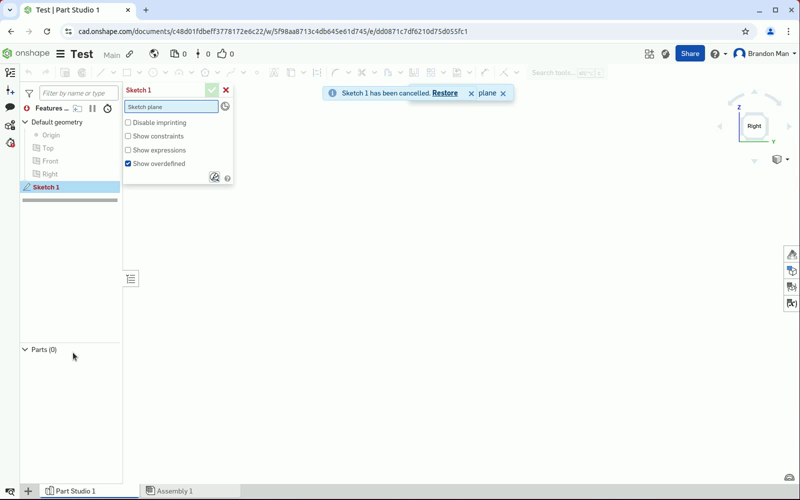
mouse_move(73, 176)
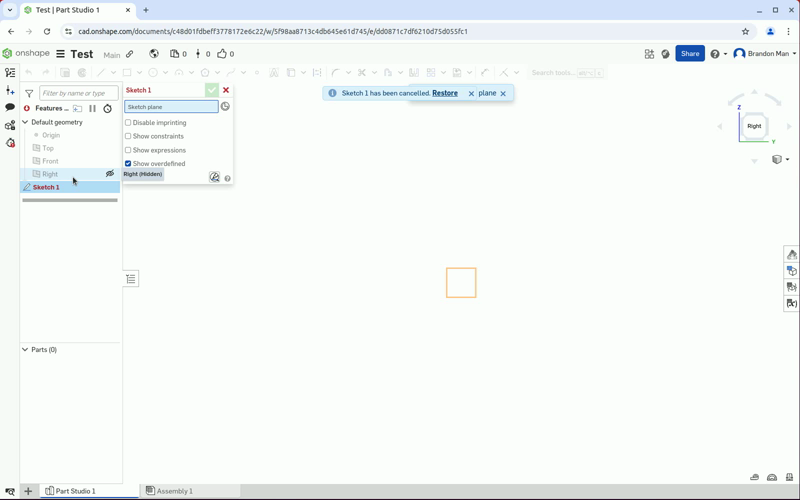
click(73, 176)
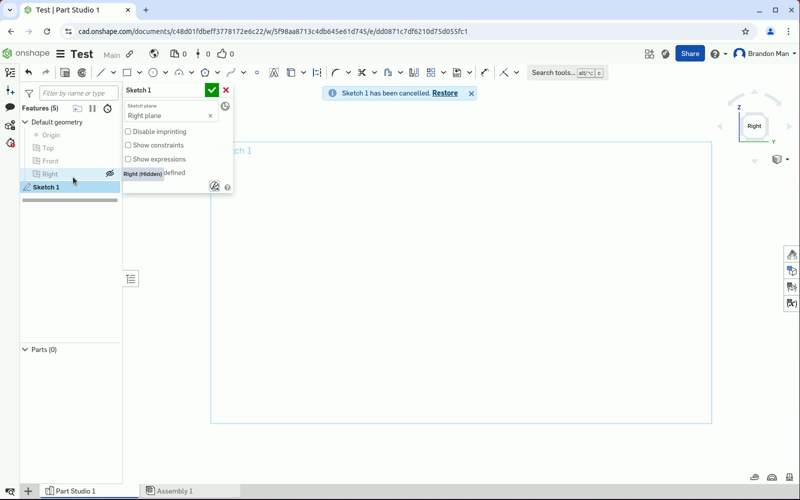
mouse_move(73, 352)
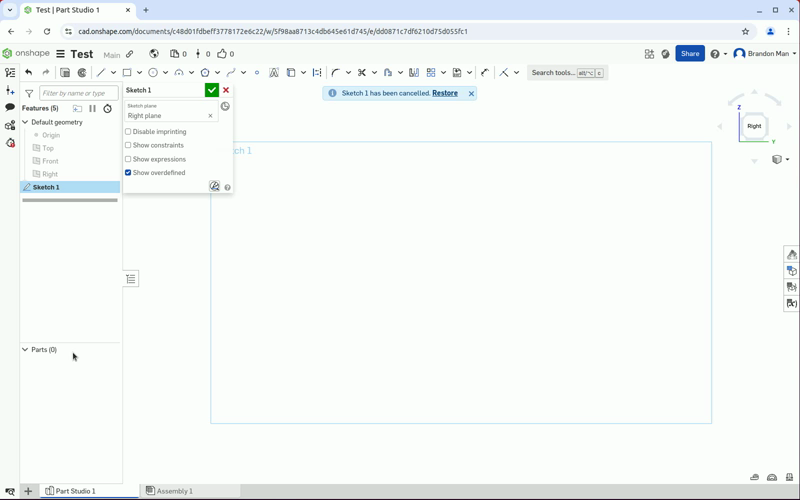
key(y)
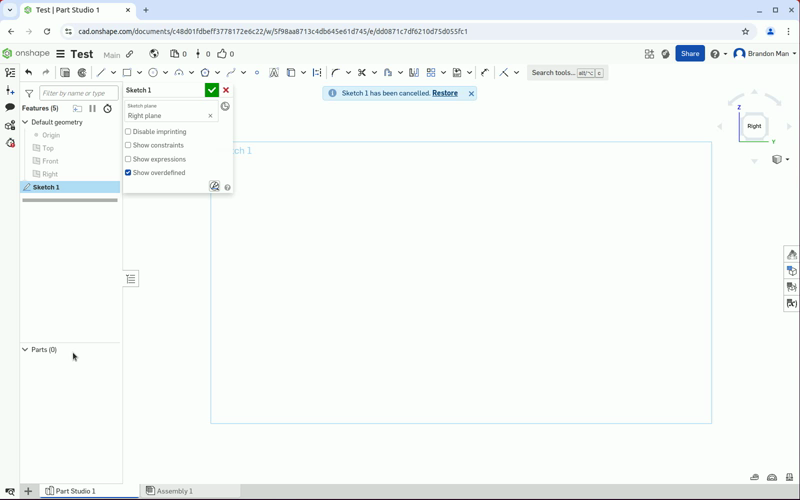
key(a)
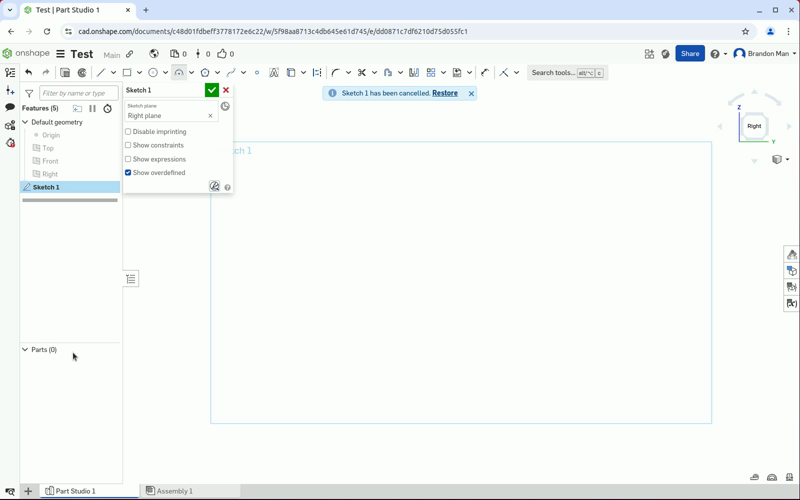
key_down(shift)
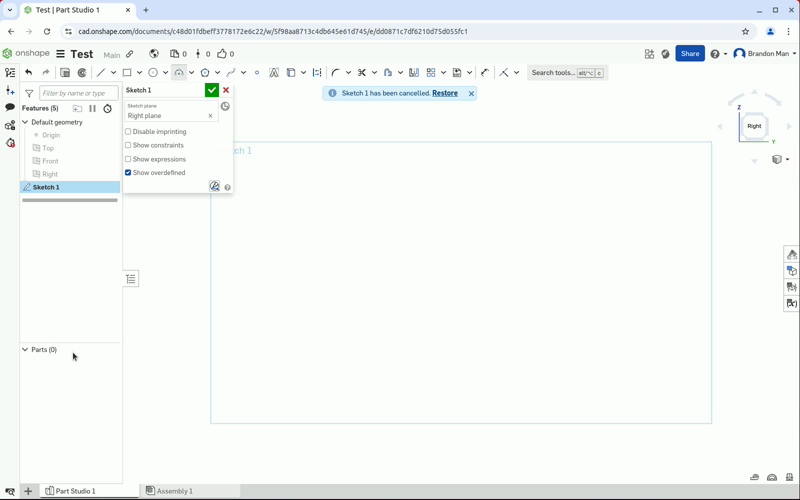
mouse_move(399, 318)
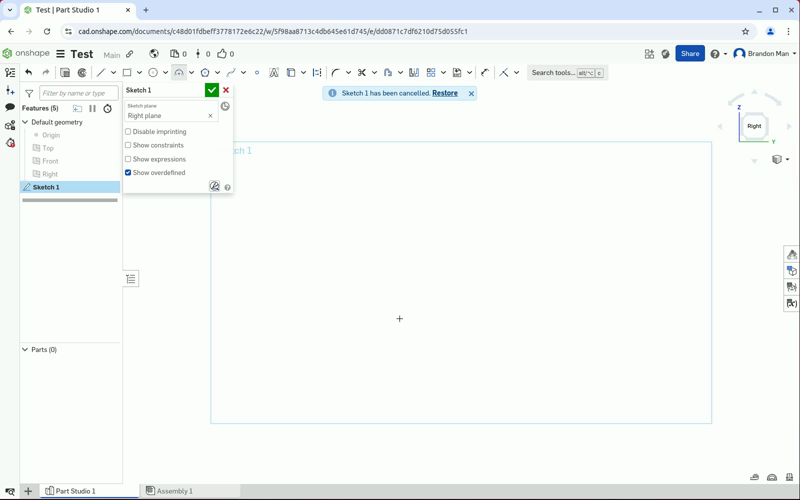
click(399, 318)
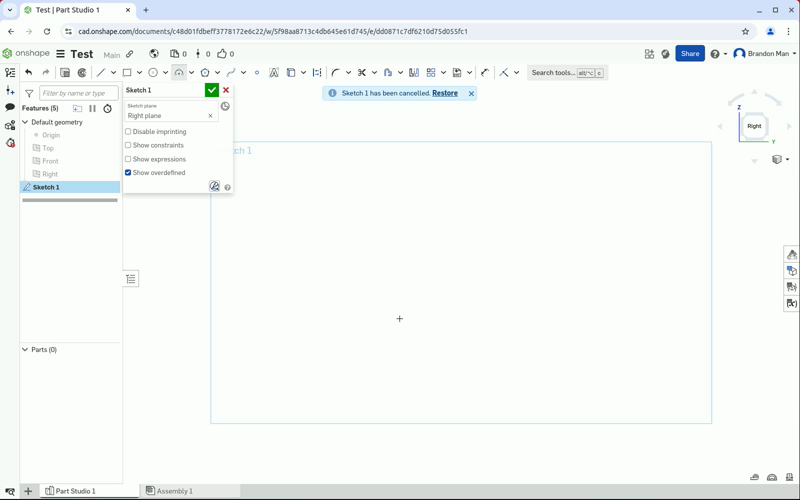
key_up(shift)
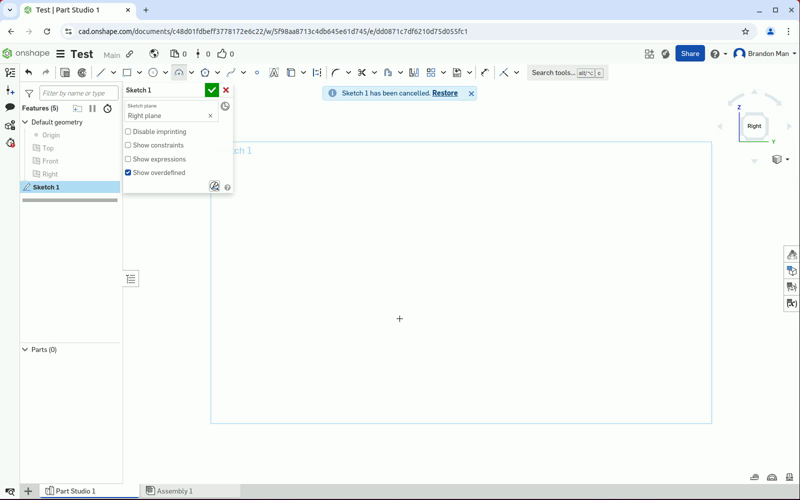
key_down(shift)
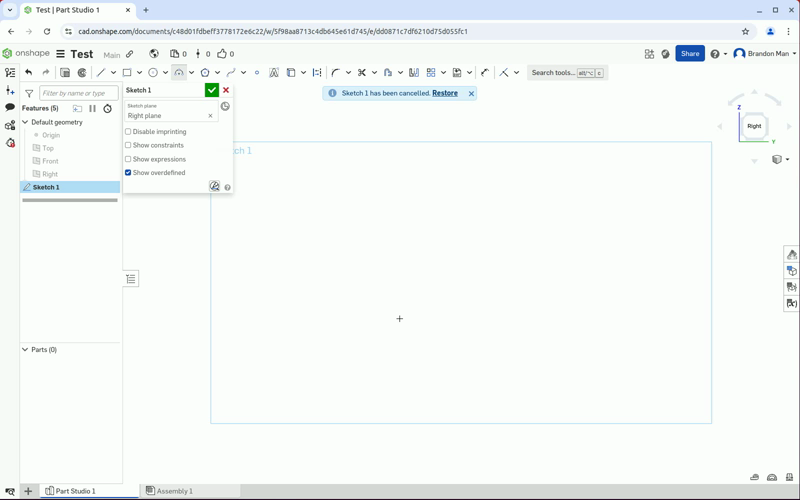
mouse_move(417, 335)
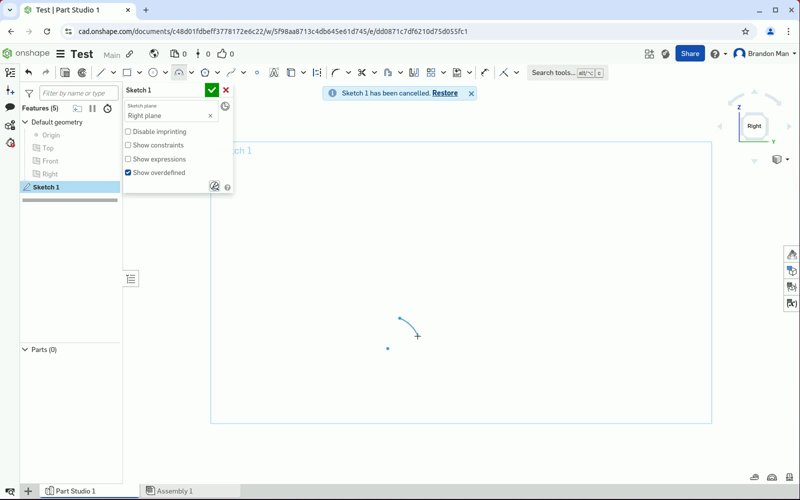
click(417, 335)
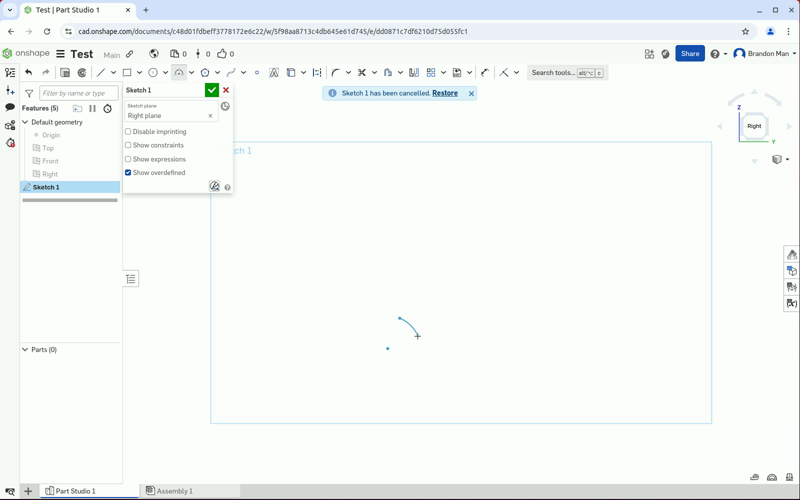
mouse_move(404, 330)
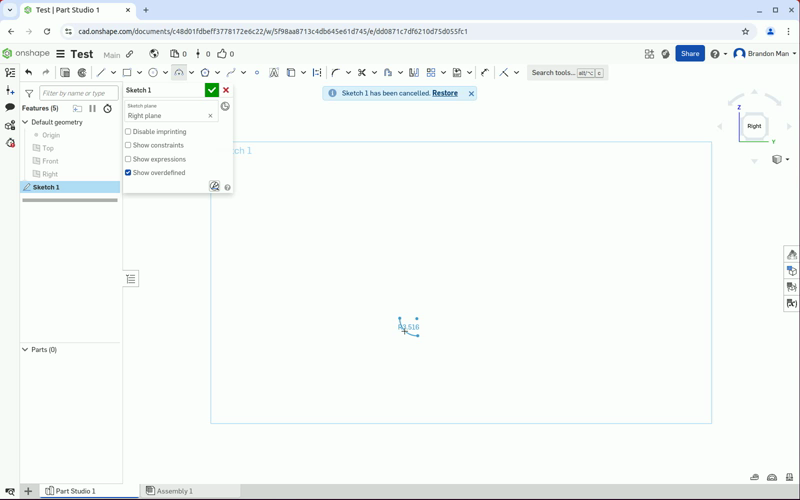
click(404, 330)
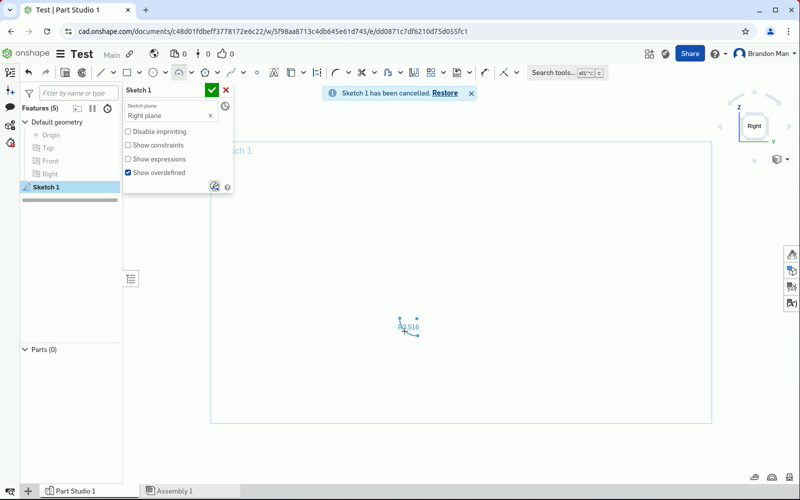
key_up(shift)
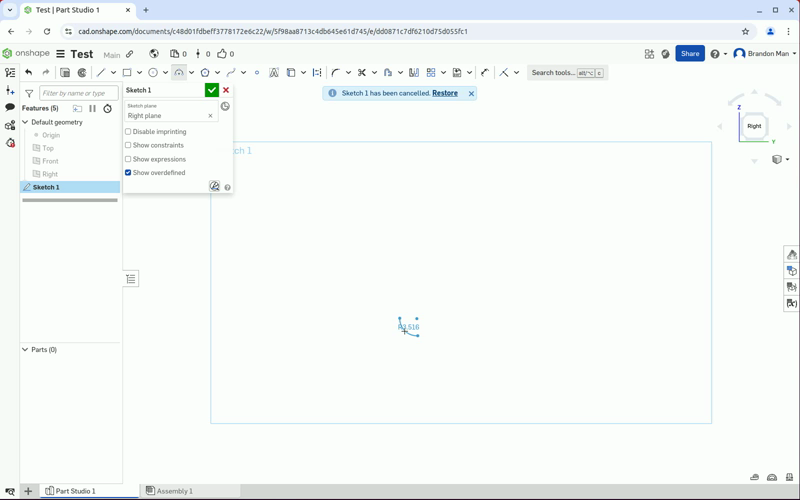
key(esc)
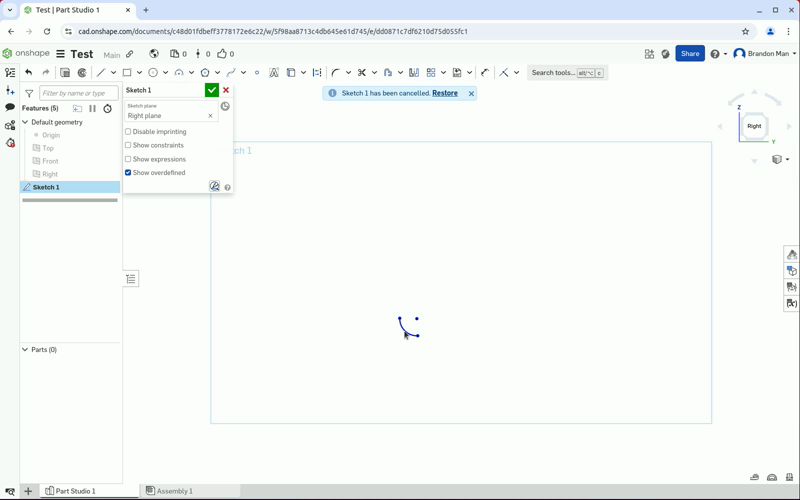
key(l)
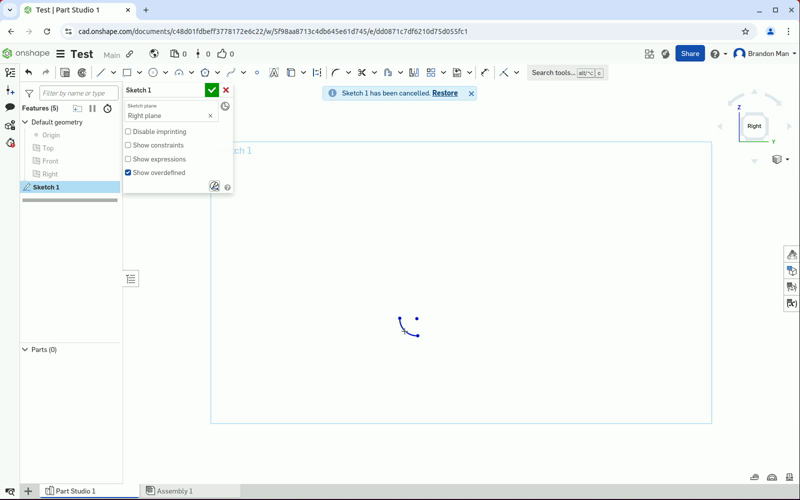
mouse_move(417, 335)
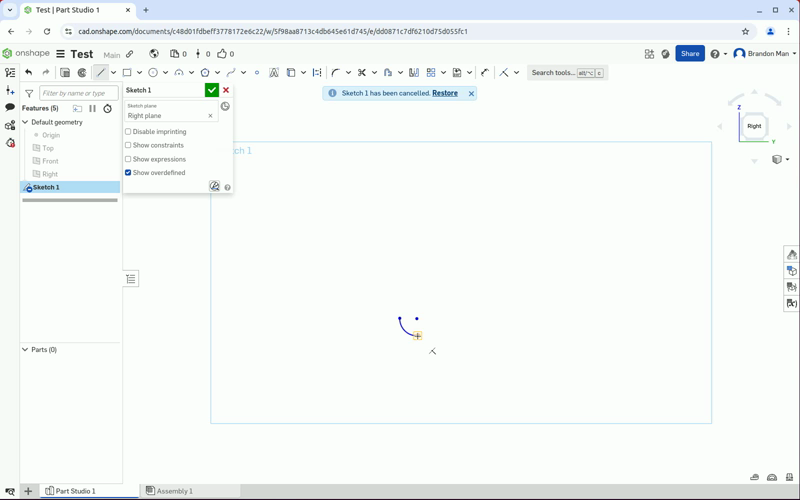
click(417, 335)
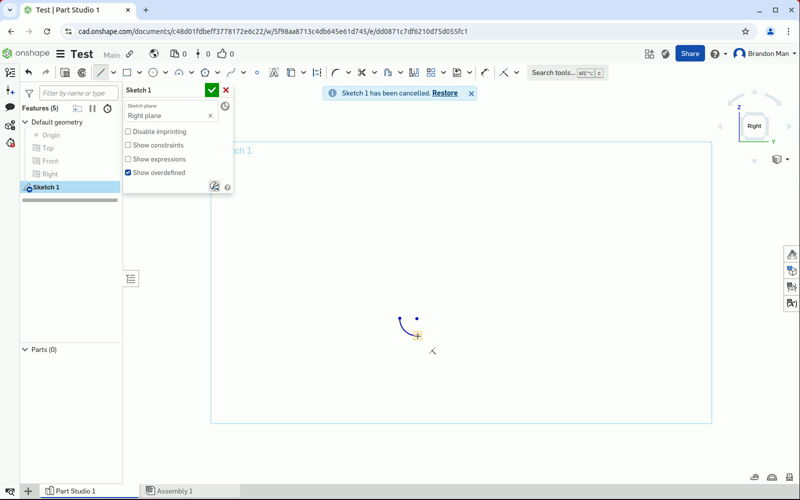
key_down(shift)
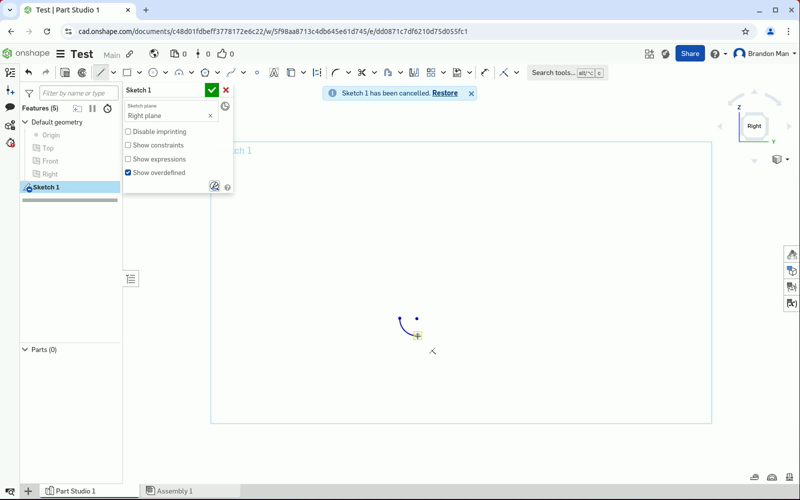
mouse_move(502, 335)
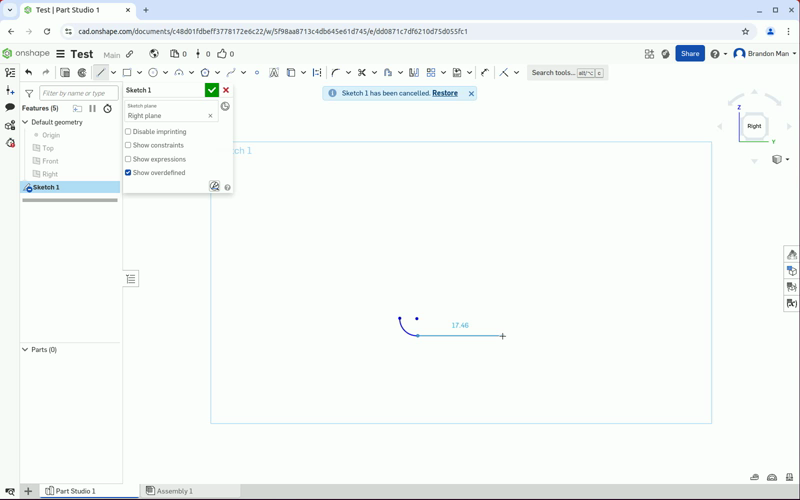
click(502, 335)
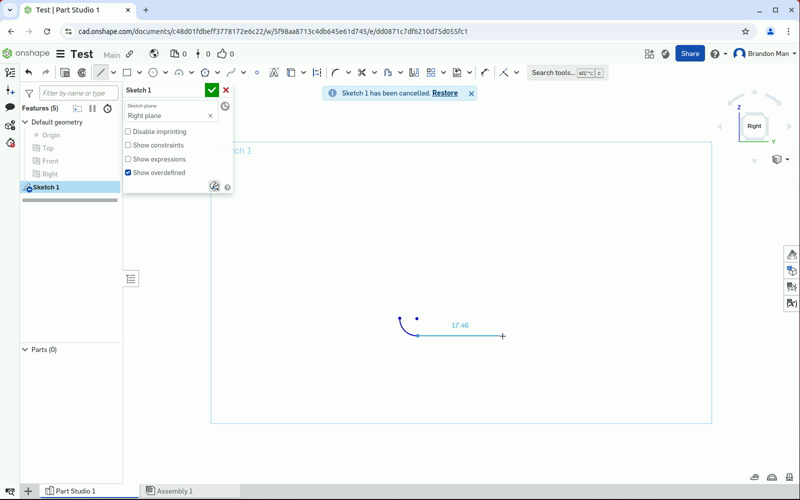
key_up(shift)
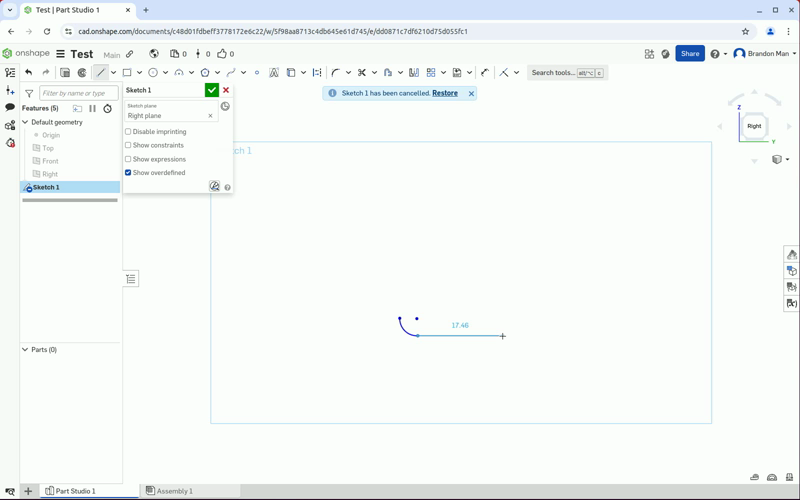
key(esc)
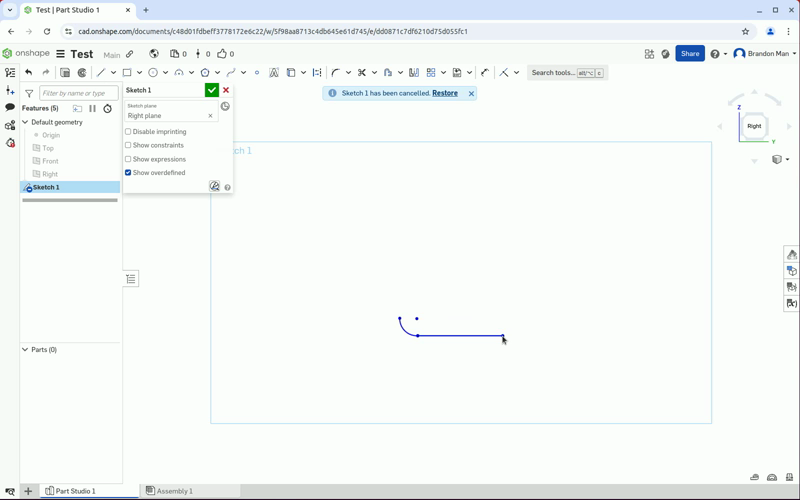
key(a)
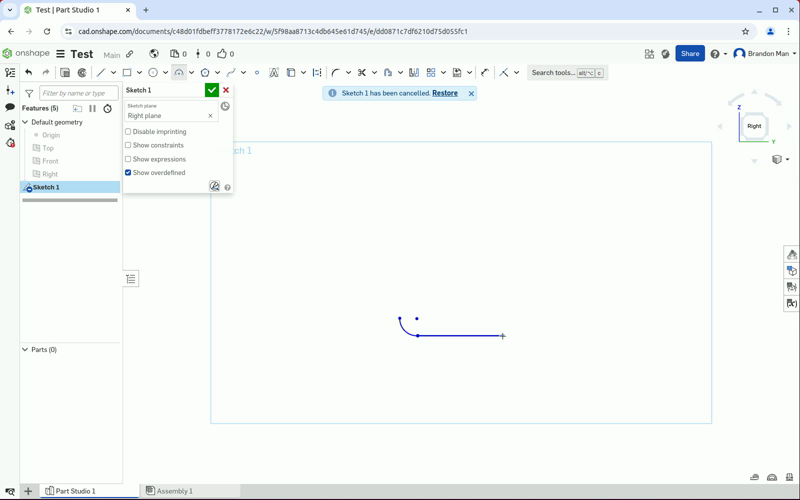
mouse_move(502, 335)
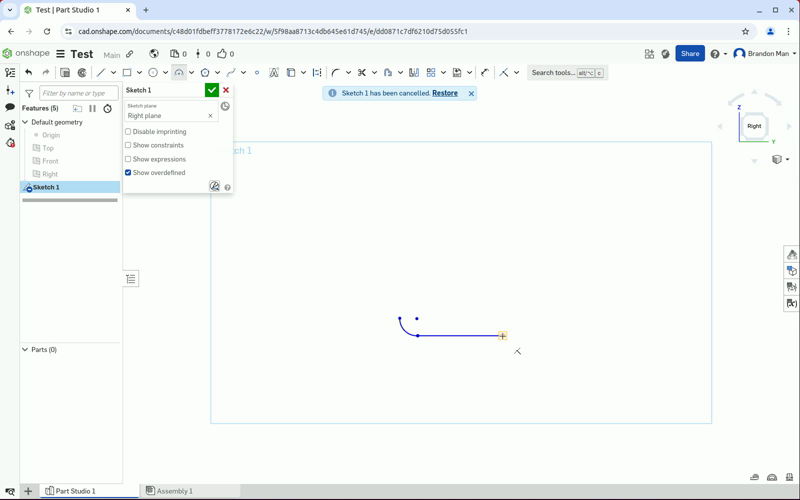
click(502, 335)
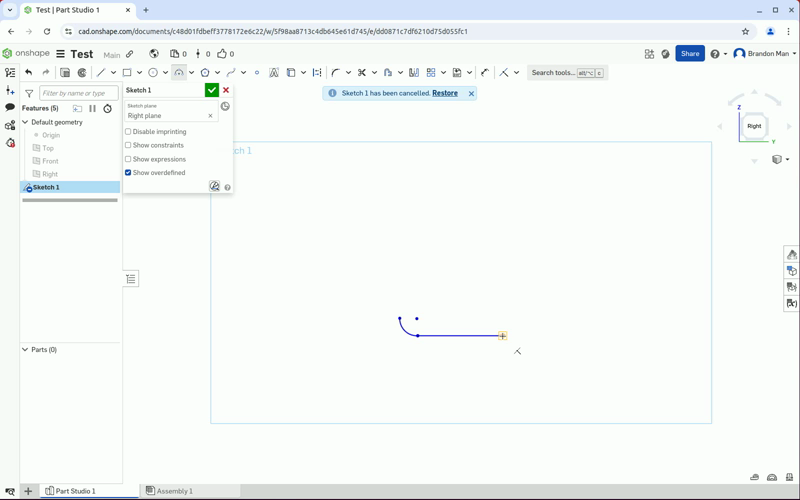
key_down(shift)
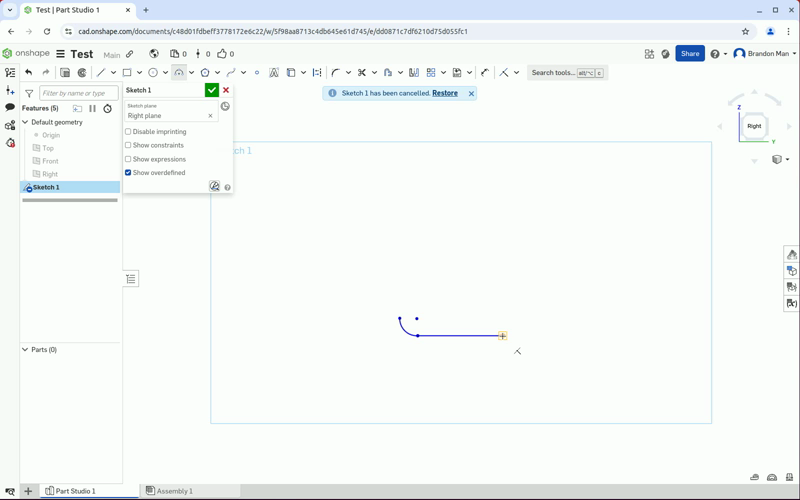
mouse_move(520, 318)
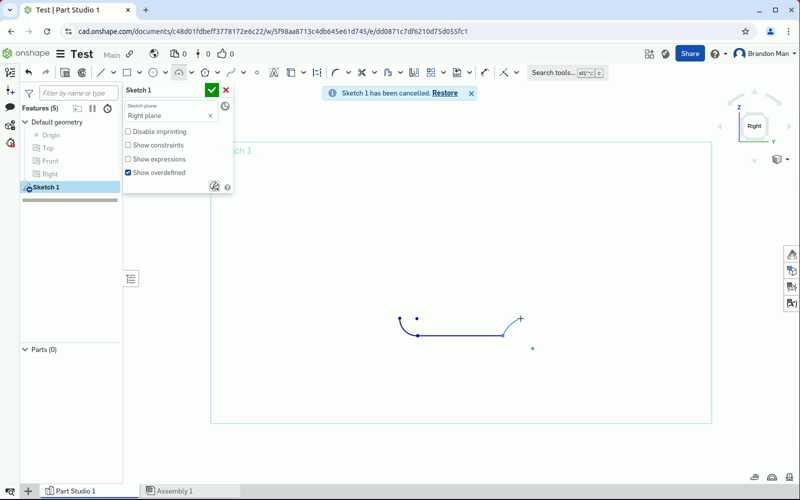
click(520, 318)
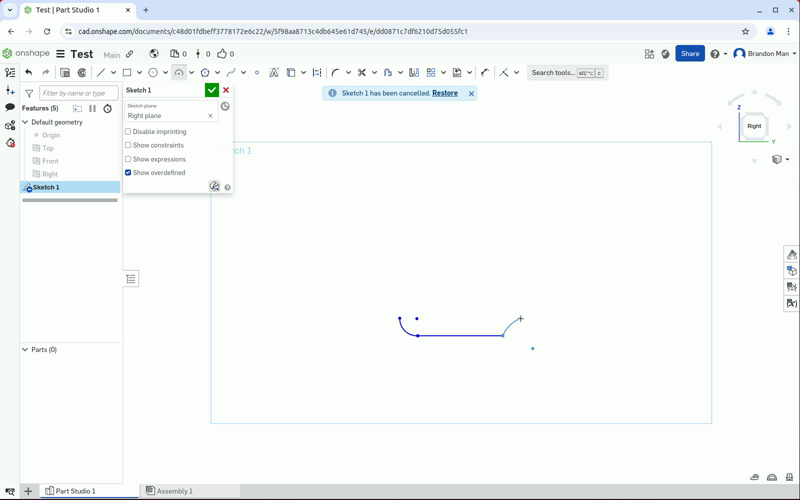
mouse_move(515, 330)
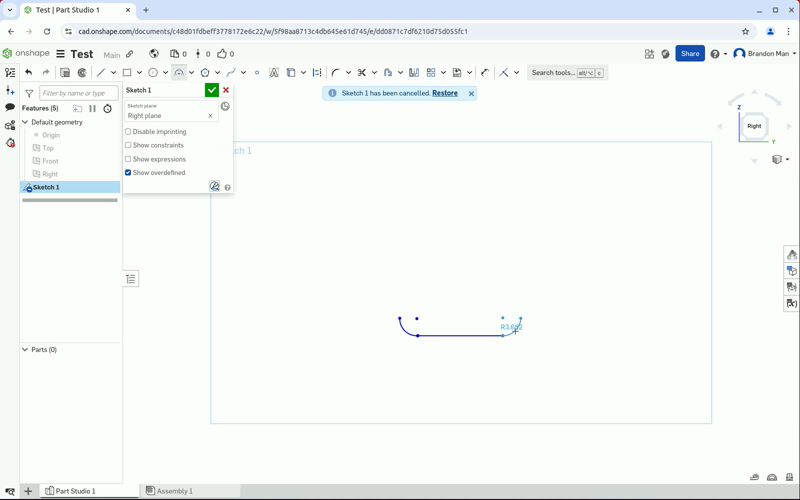
click(515, 330)
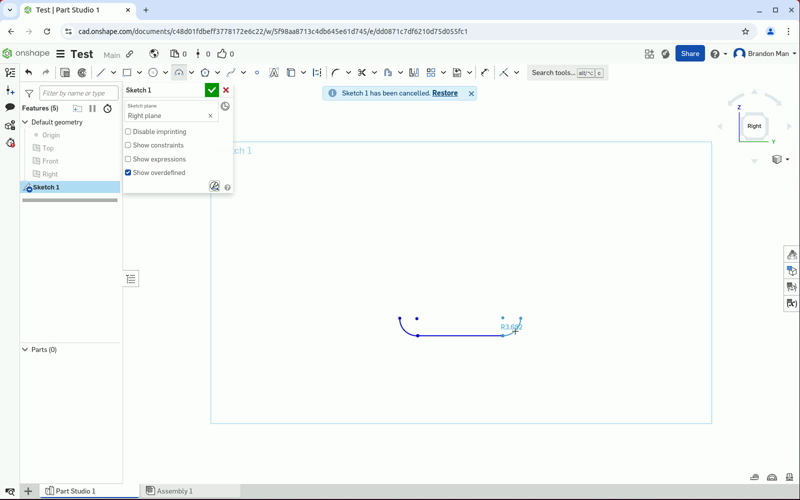
key_up(shift)
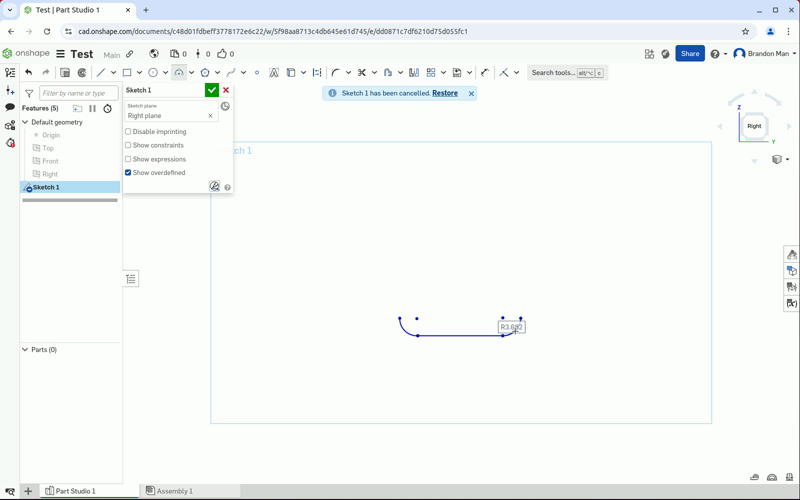
key(esc)
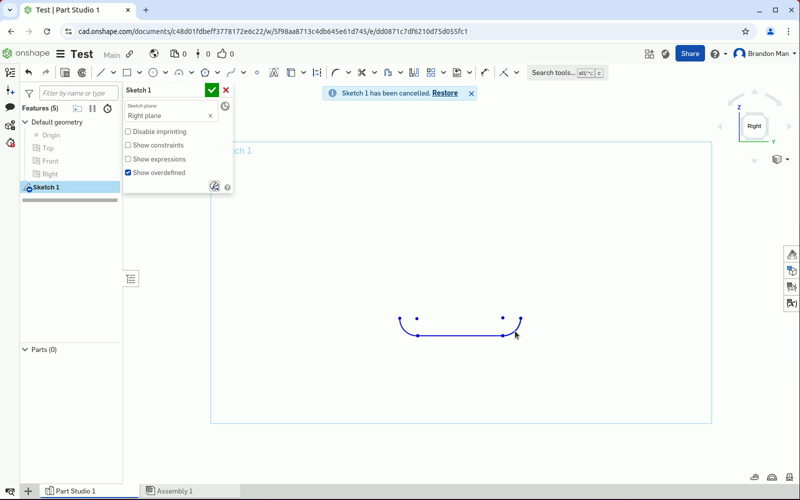
key(l)
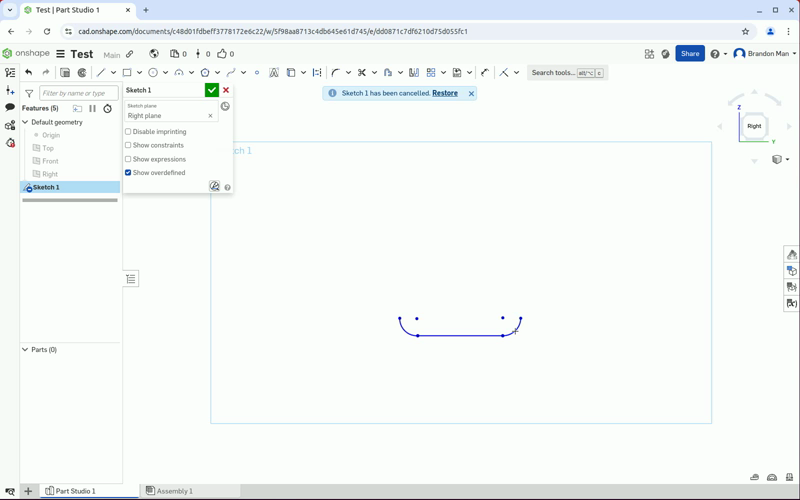
mouse_move(520, 318)
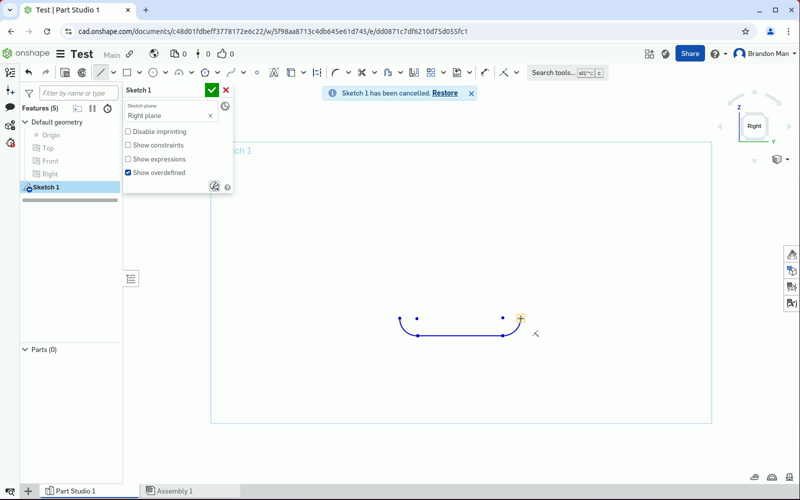
click(520, 318)
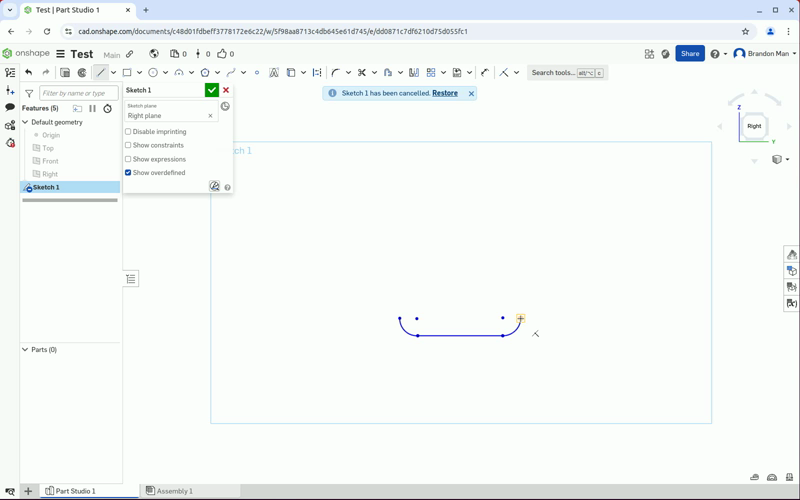
key_down(shift)
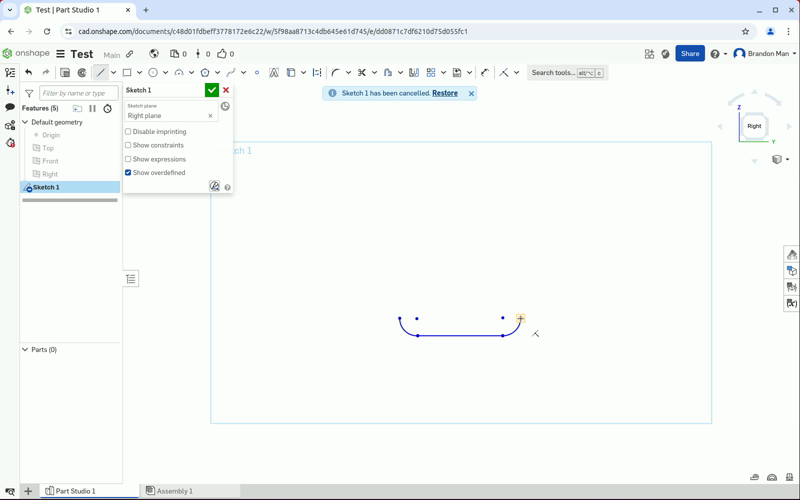
mouse_move(520, 249)
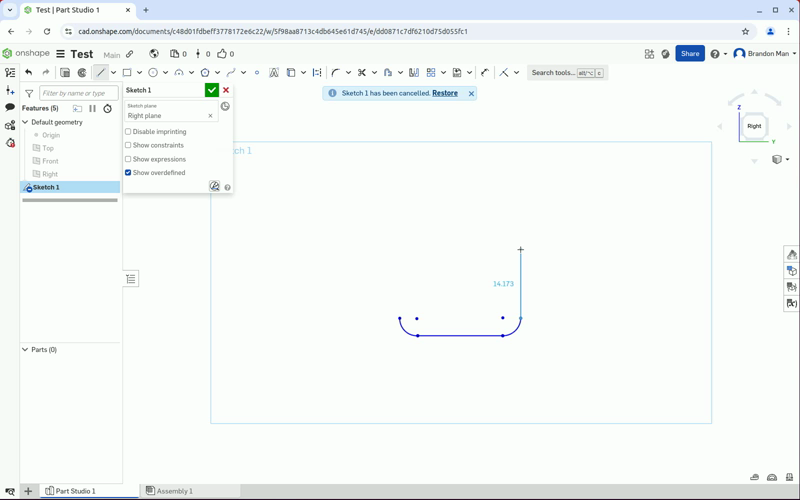
click(520, 249)
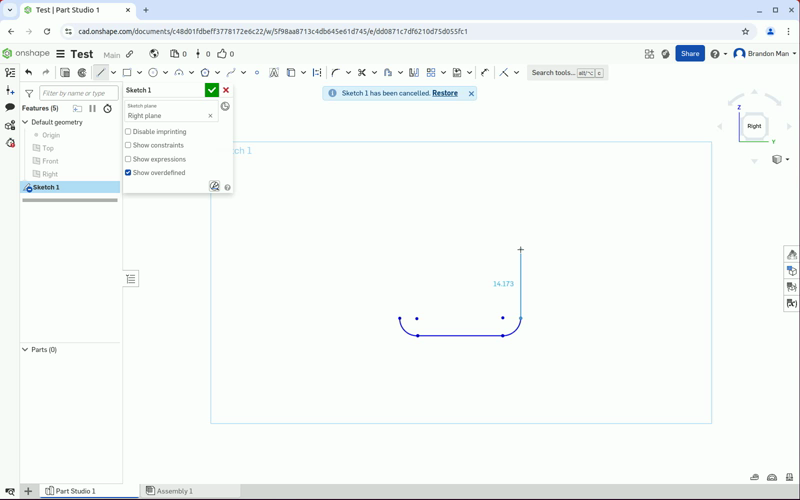
key_up(shift)
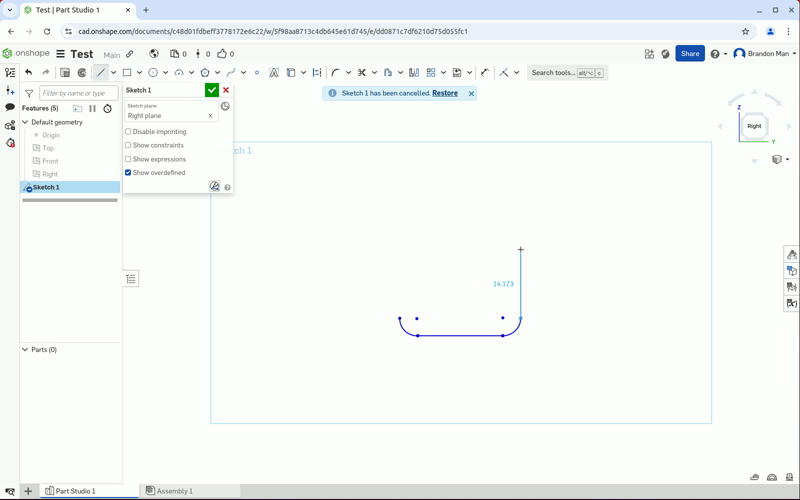
key(esc)
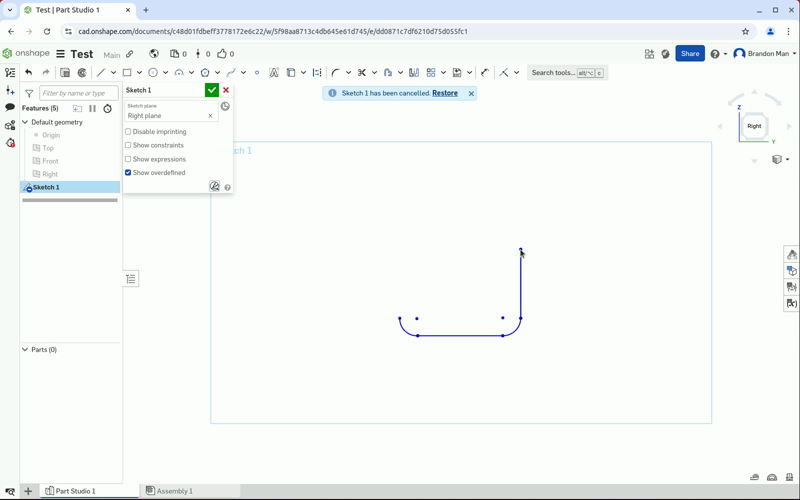
key(a)
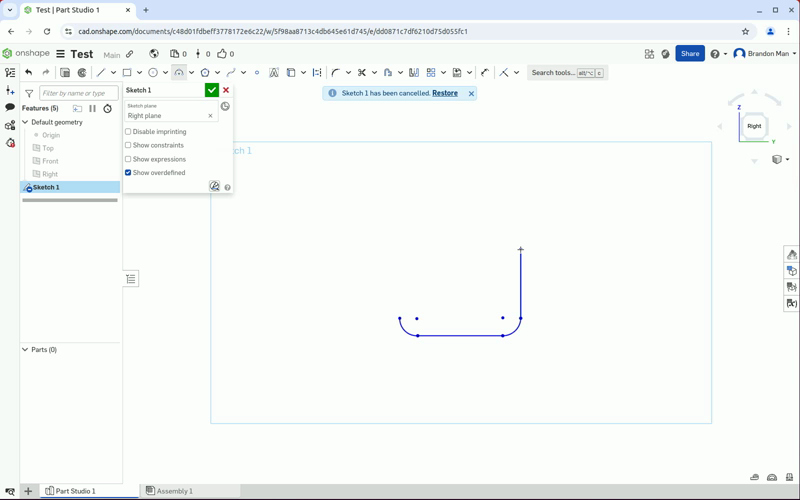
mouse_move(520, 249)
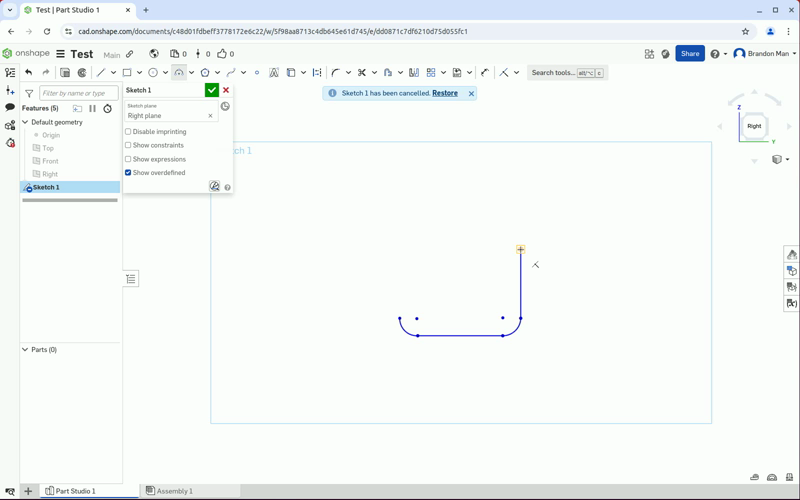
click(520, 249)
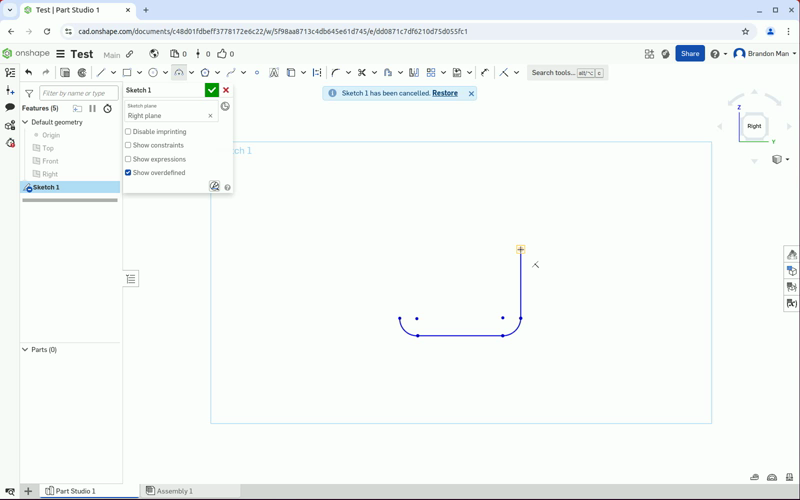
key_down(shift)
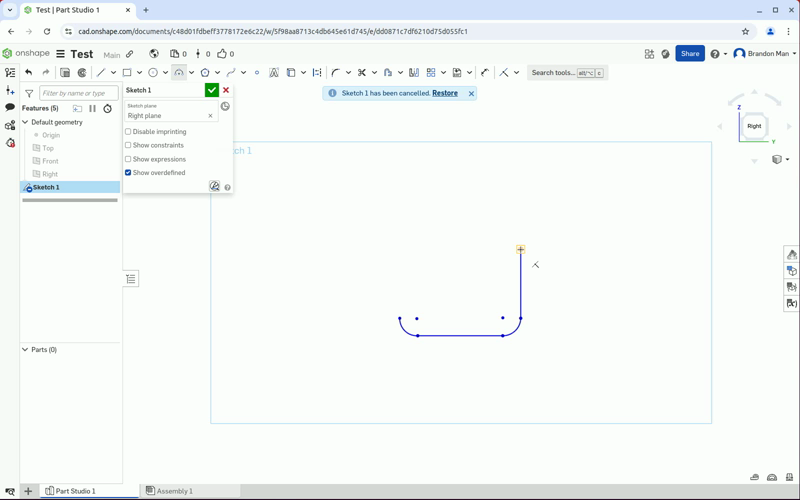
mouse_move(502, 231)
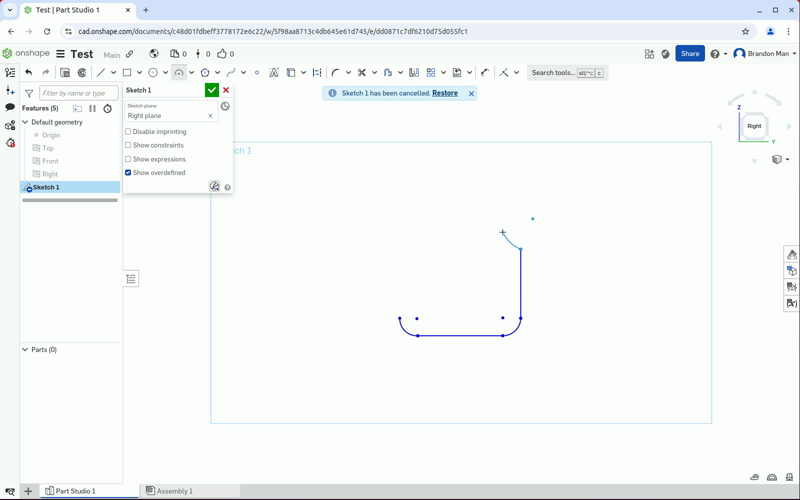
click(502, 231)
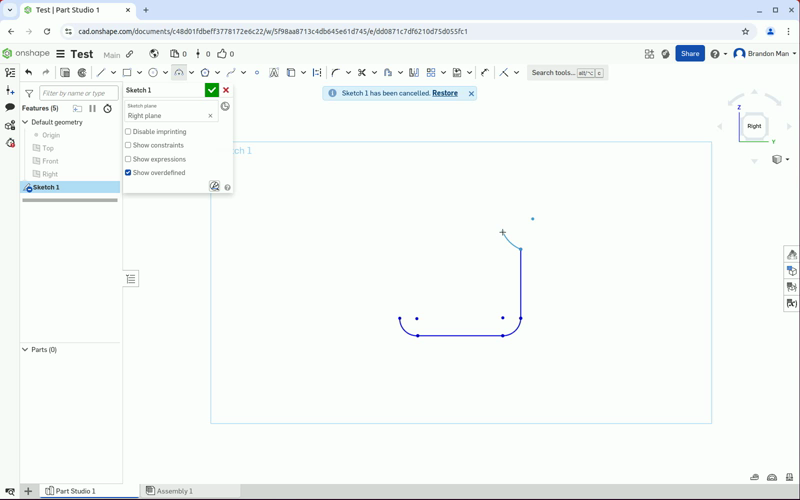
mouse_move(515, 237)
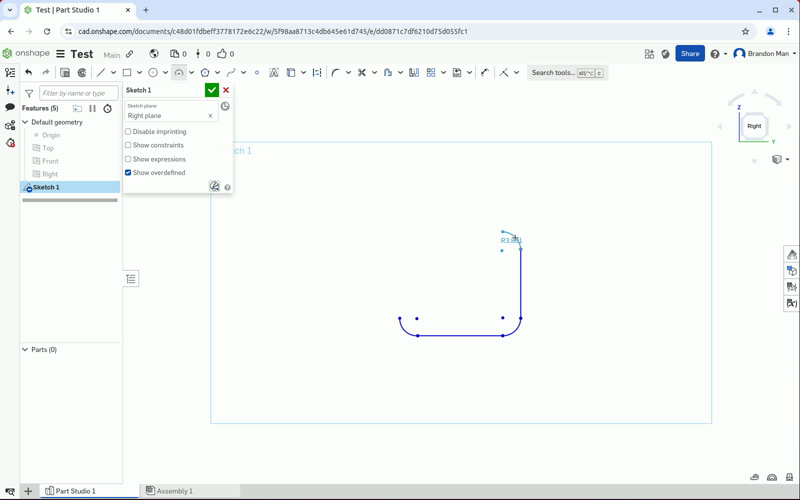
click(515, 237)
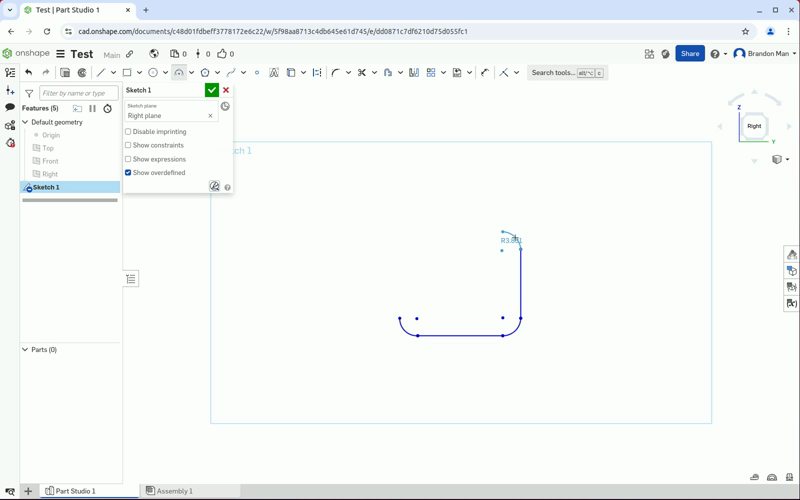
key_up(shift)
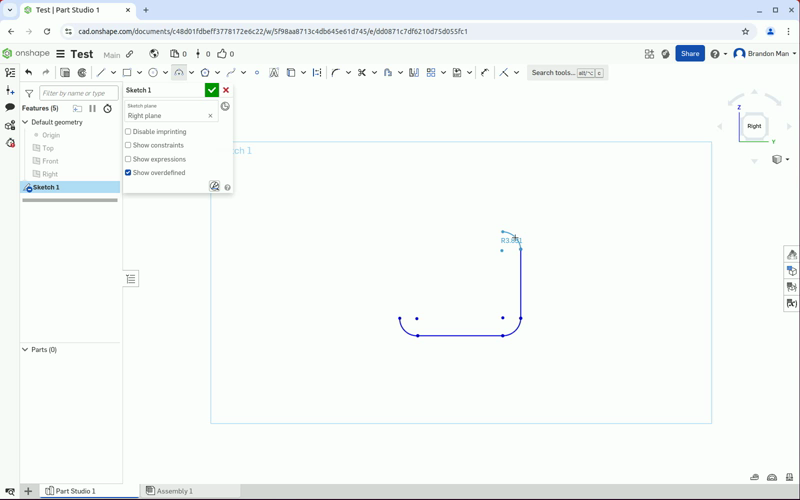
key(esc)
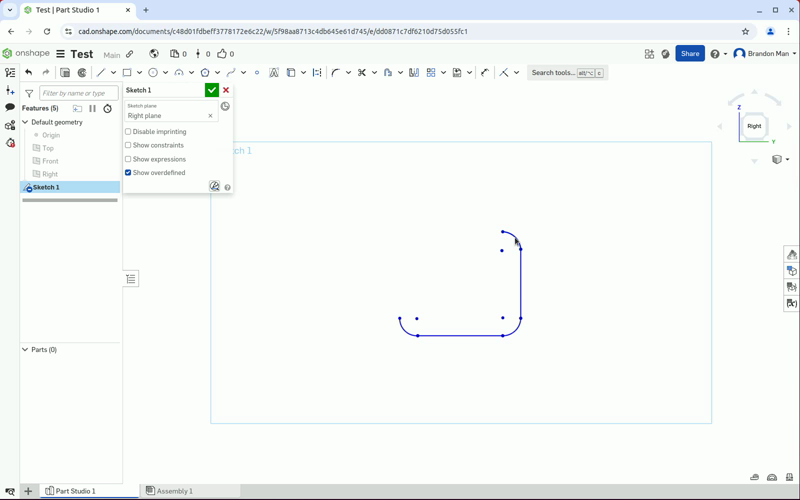
key(l)
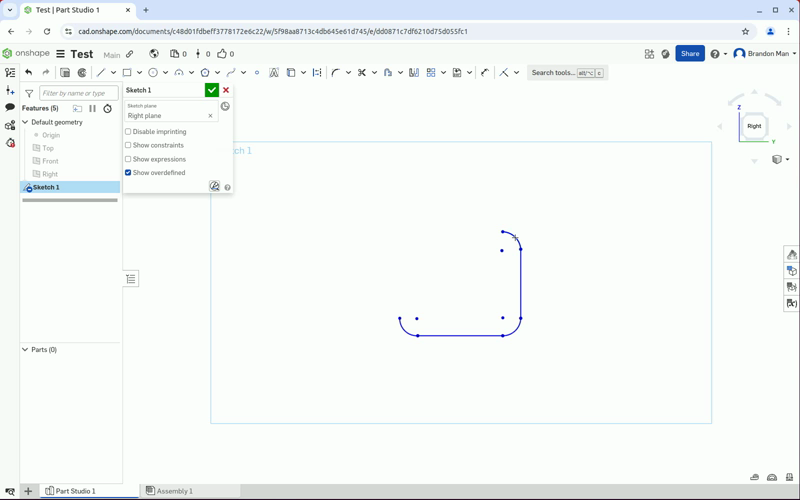
mouse_move(502, 231)
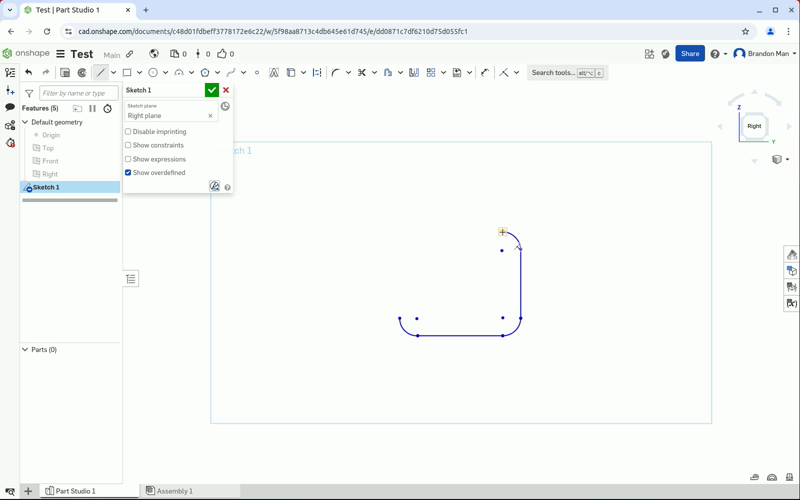
click(502, 231)
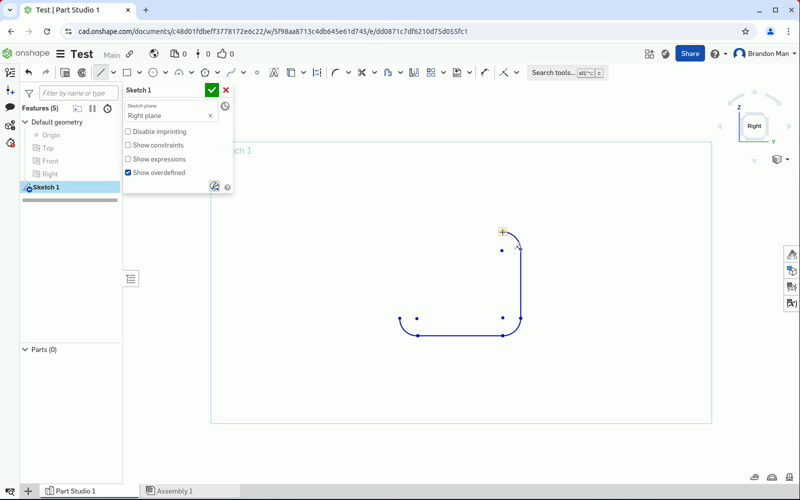
key_down(shift)
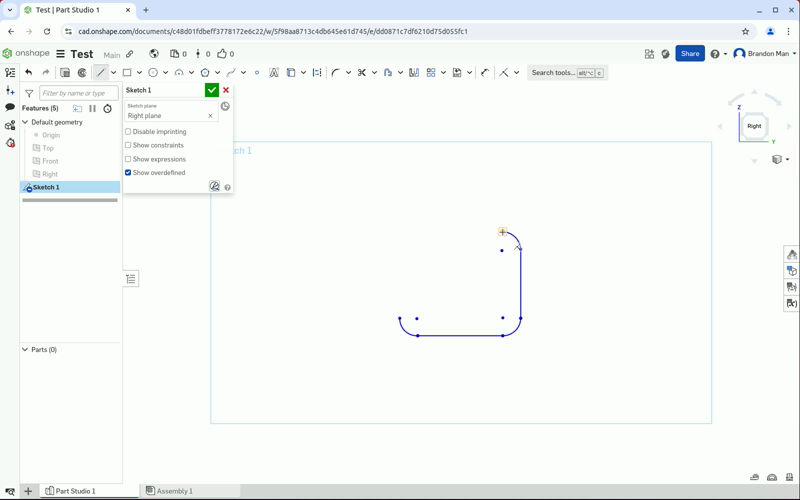
mouse_move(417, 231)
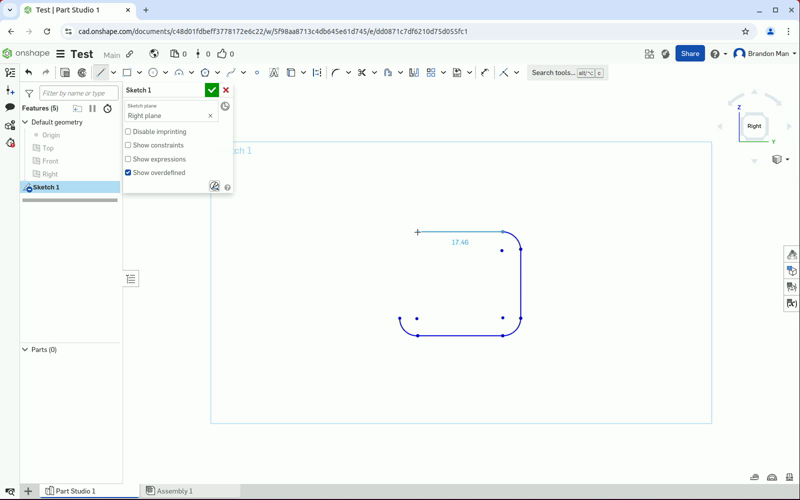
click(417, 231)
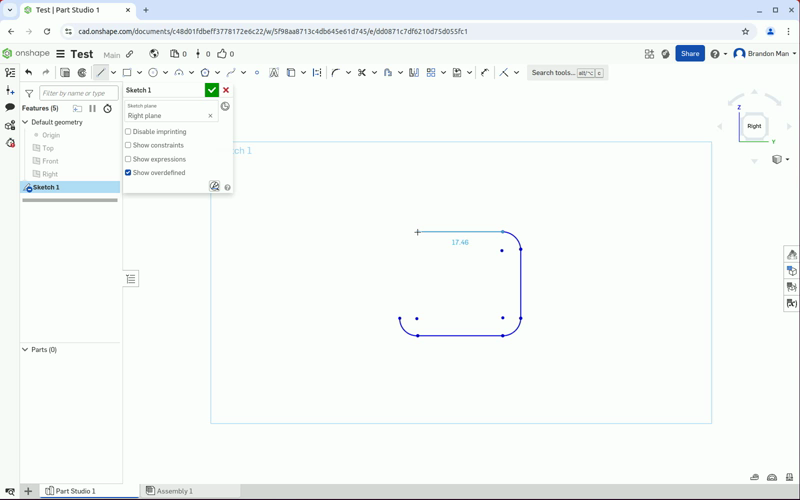
key_up(shift)
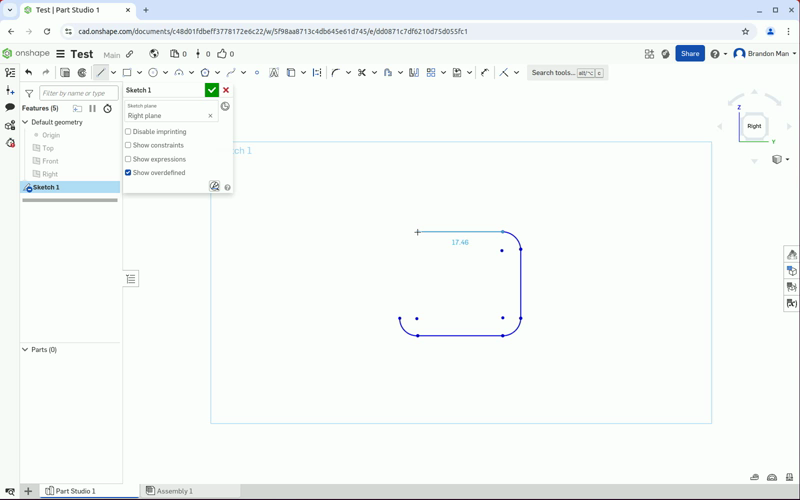
key(esc)
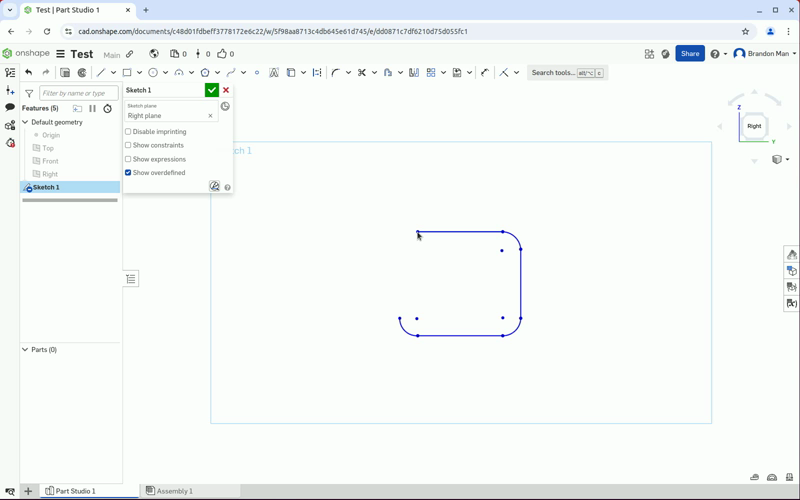
key(a)
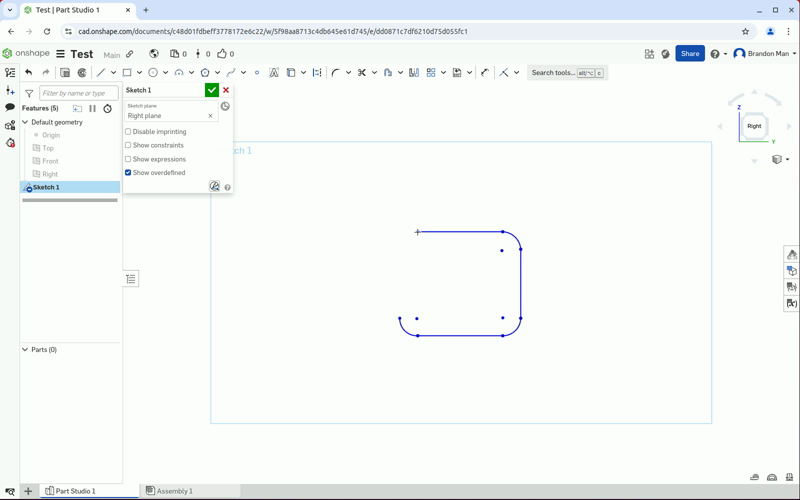
mouse_move(417, 231)
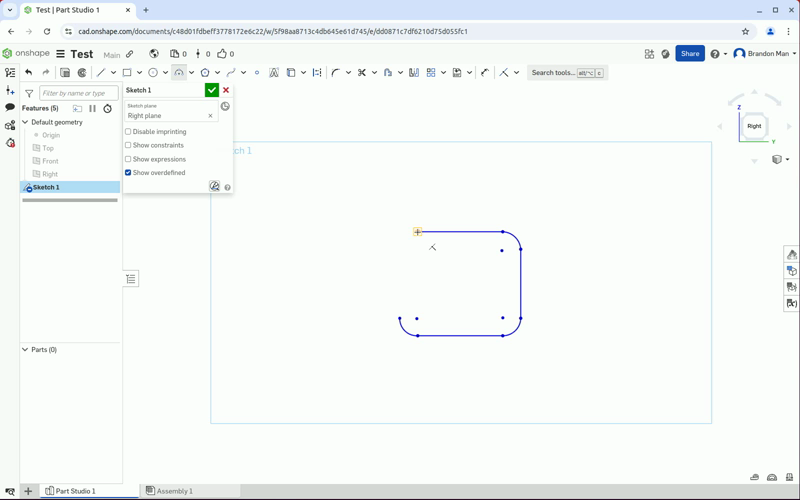
click(417, 231)
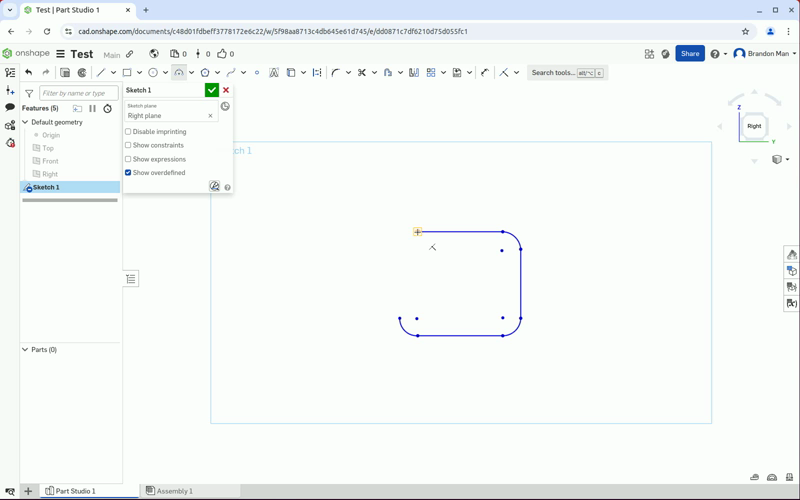
key_down(shift)
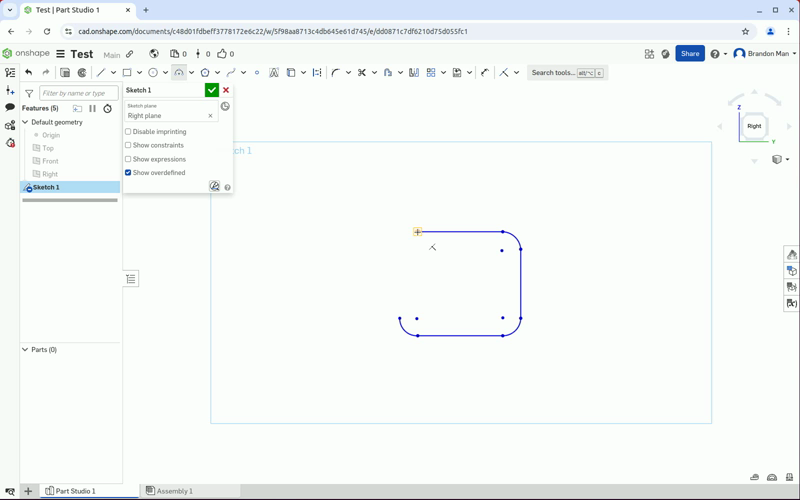
mouse_move(399, 249)
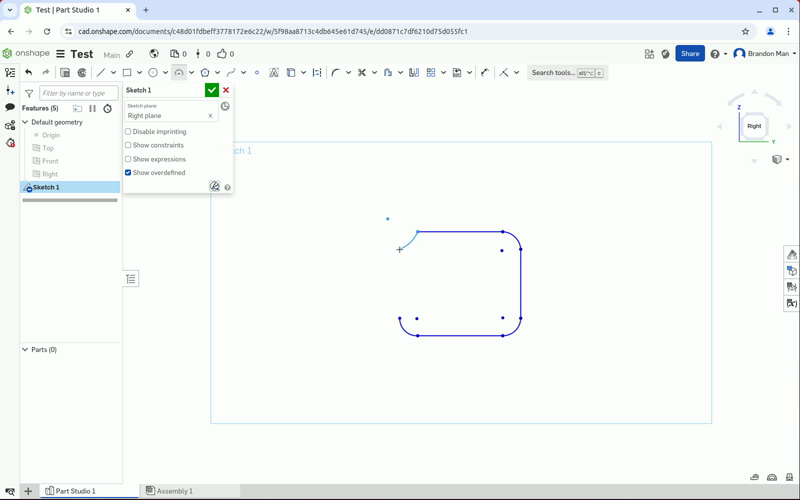
click(399, 249)
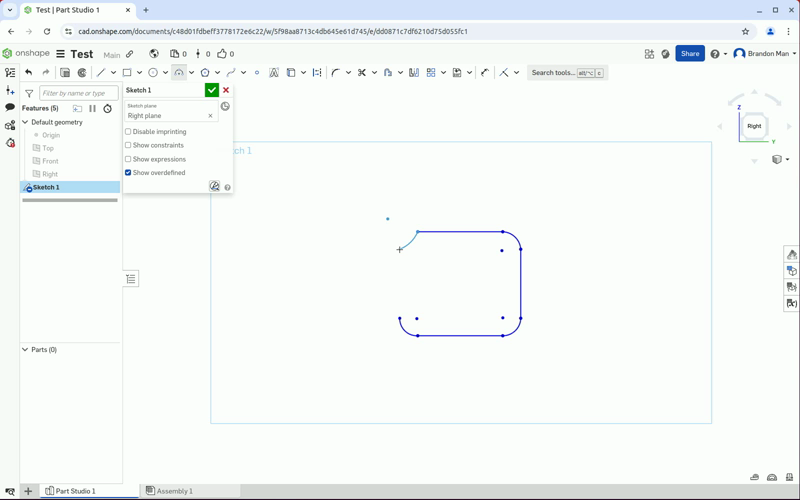
mouse_move(404, 237)
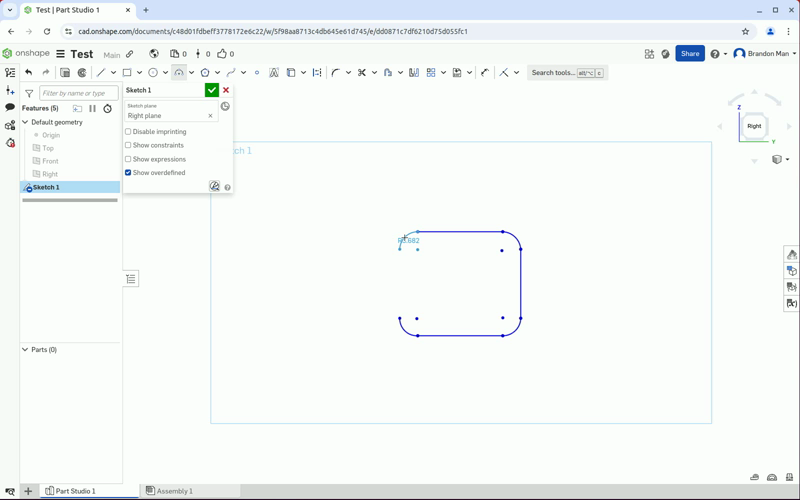
click(404, 237)
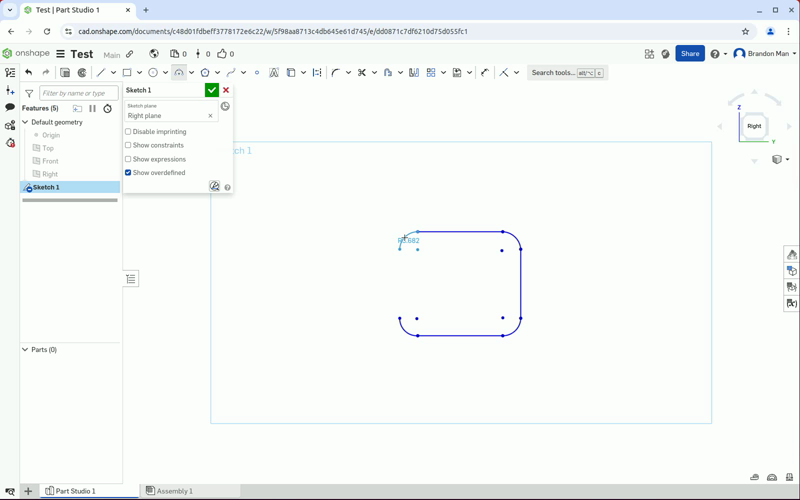
key_up(shift)
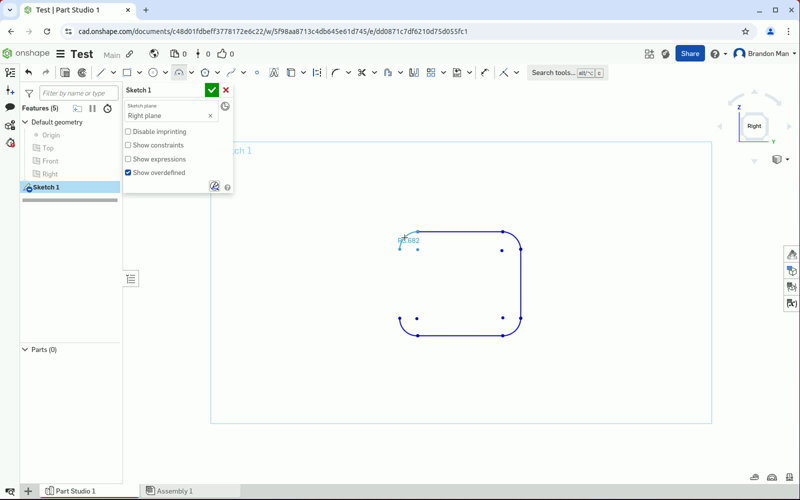
key(esc)
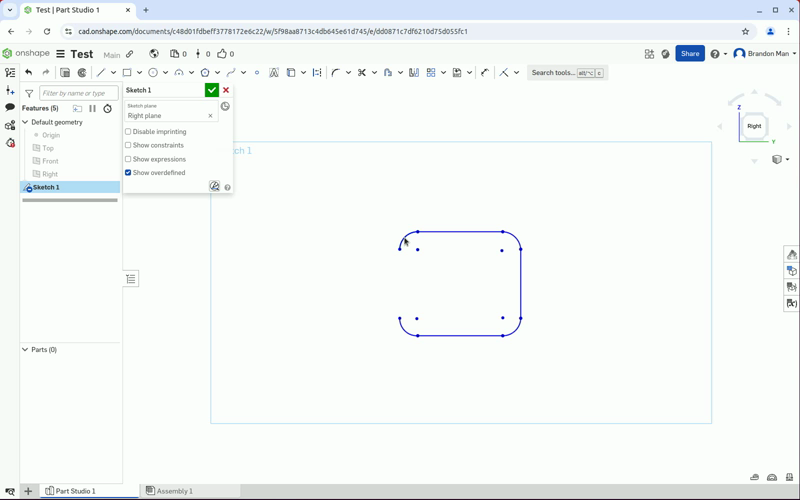
key(l)
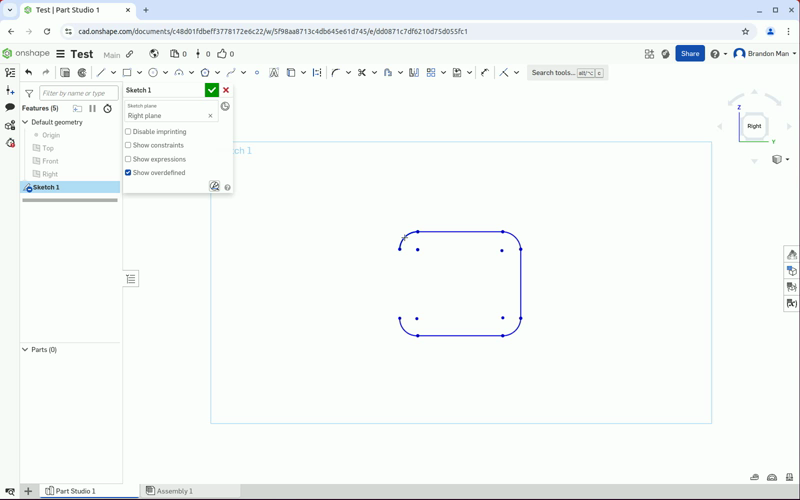
mouse_move(399, 249)
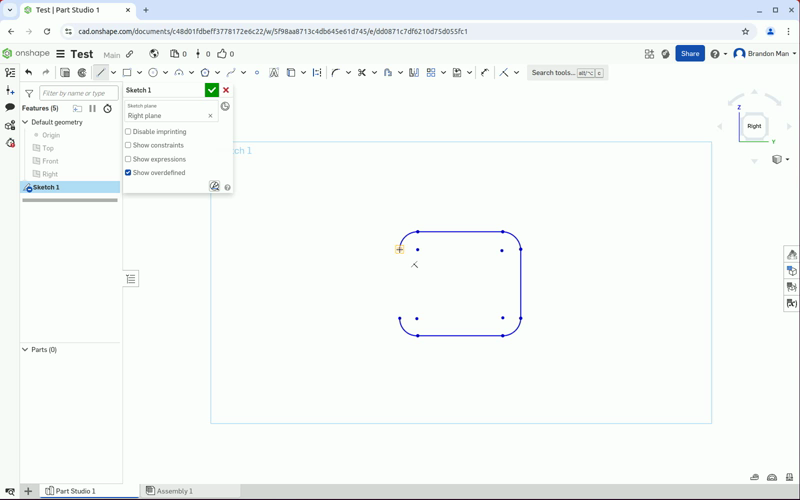
click(399, 249)
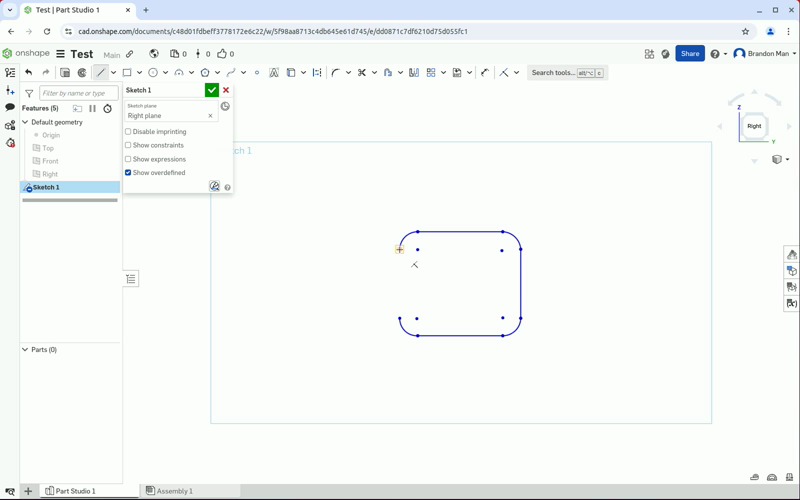
key_down(shift)
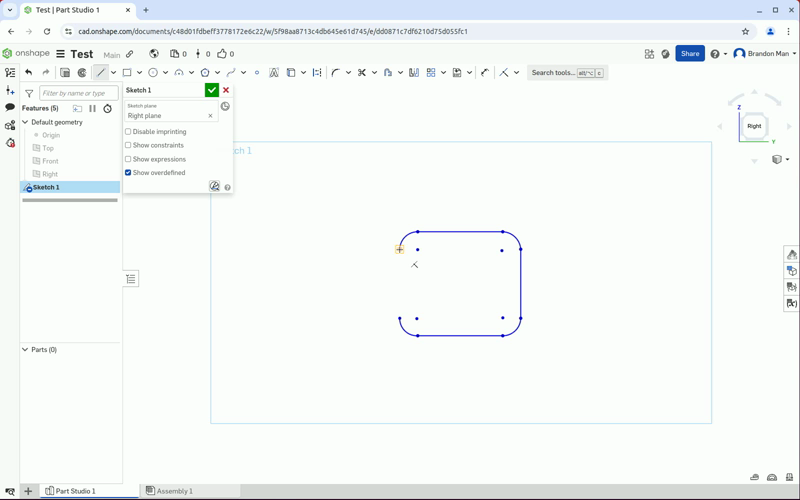
mouse_move(399, 318)
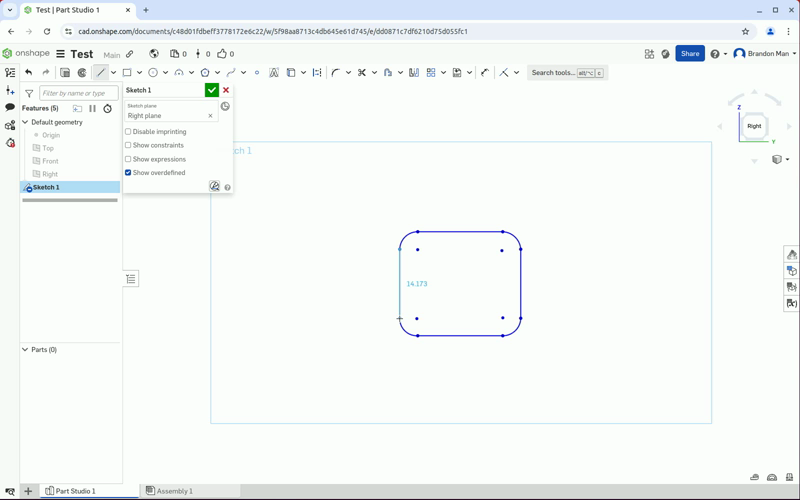
key_up(shift)
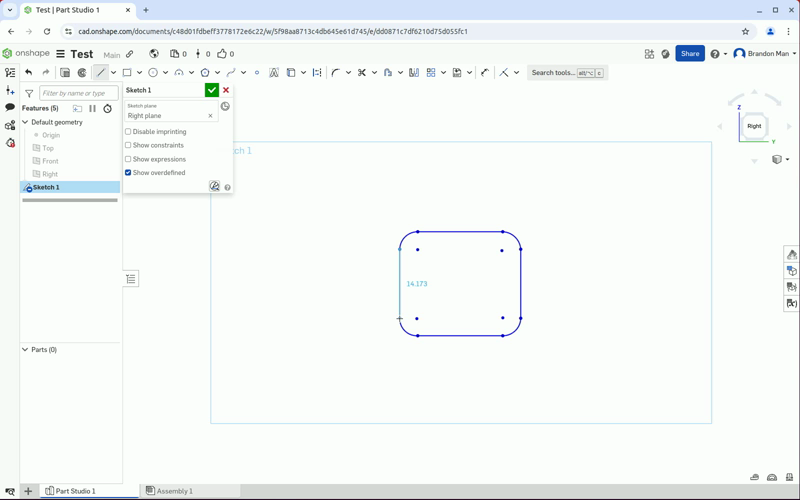
click(399, 318)
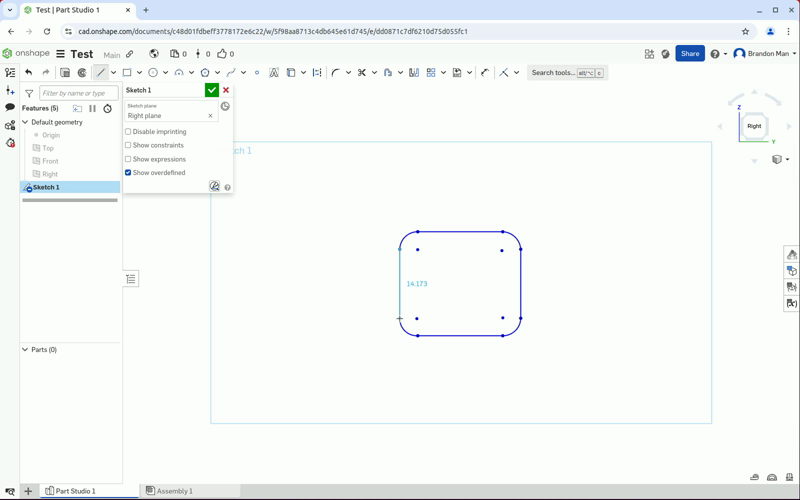
key(esc)
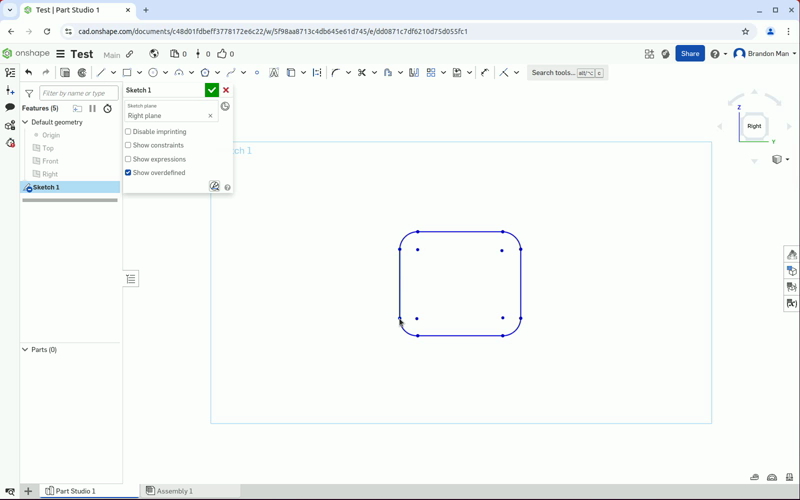
key(c)
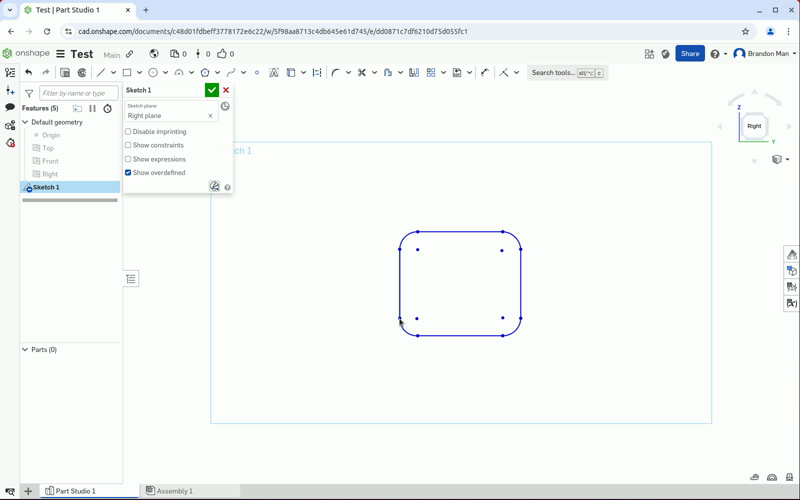
key_down(shift)
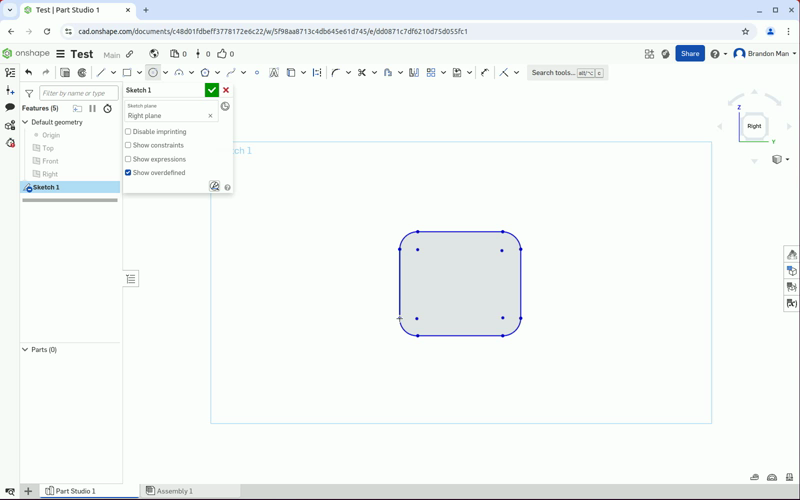
mouse_move(417, 318)
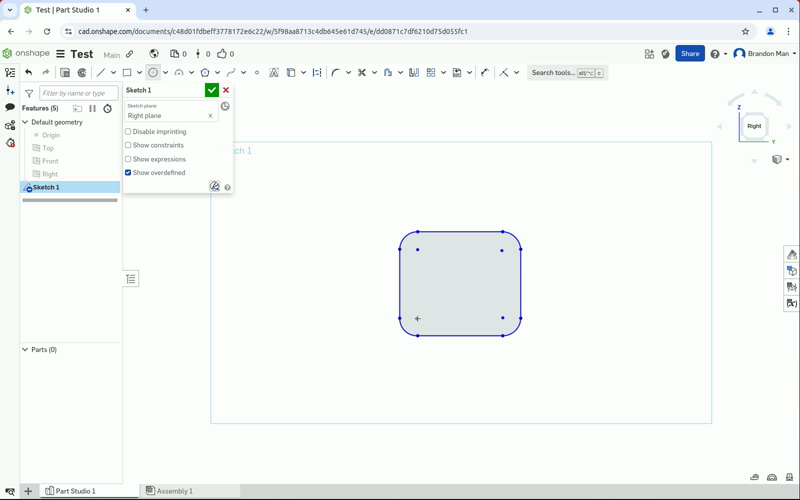
click(417, 318)
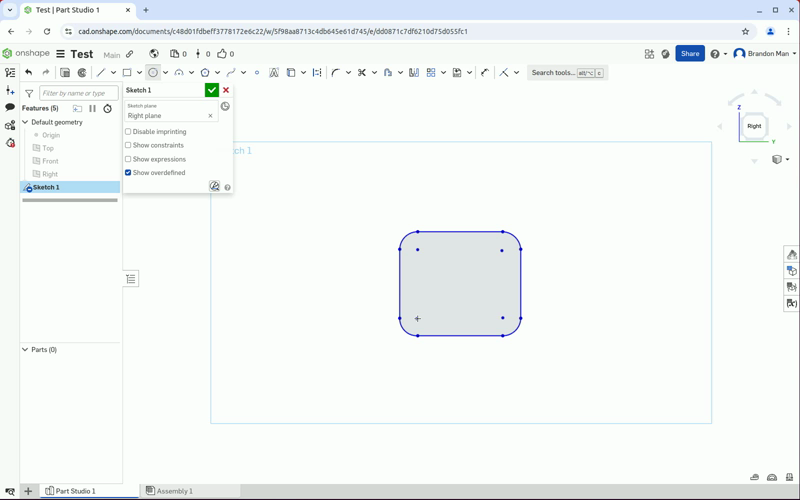
key_up(shift)
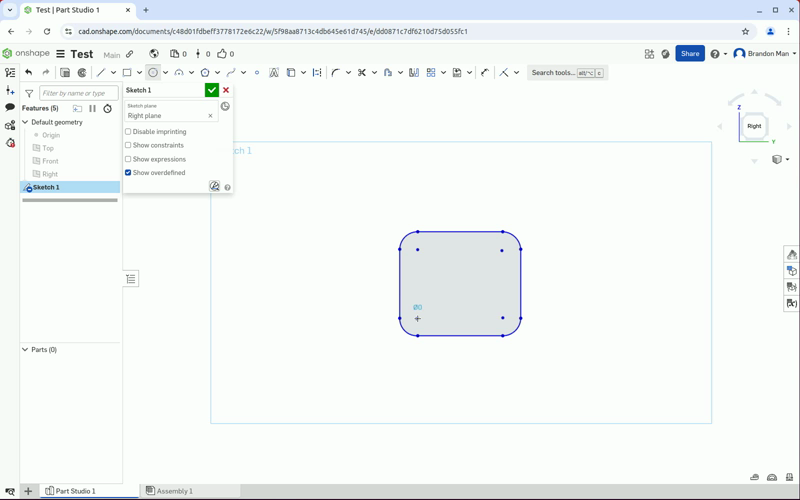
mouse_move(426, 318)
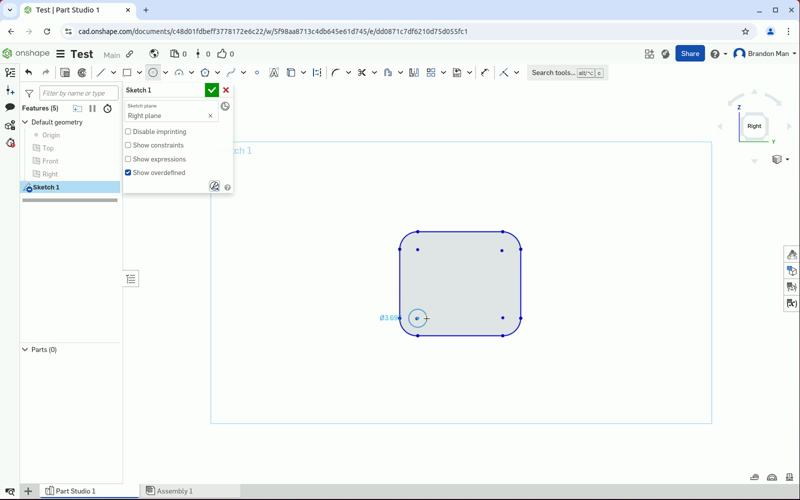
click(426, 318)
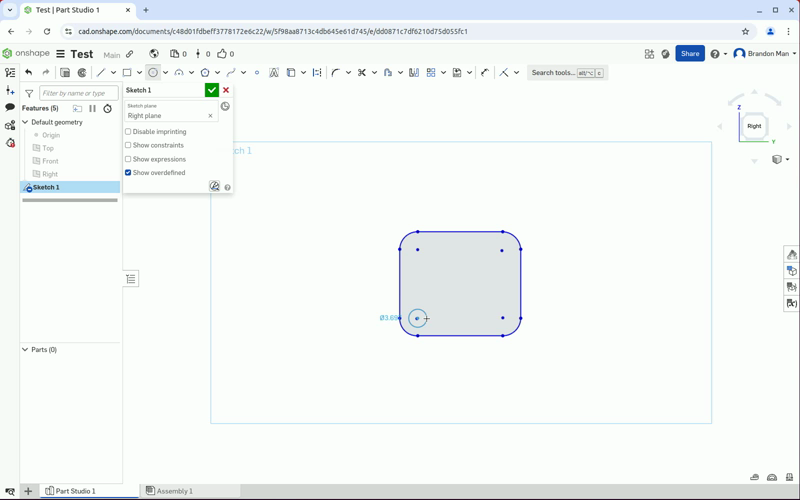
key(esc)
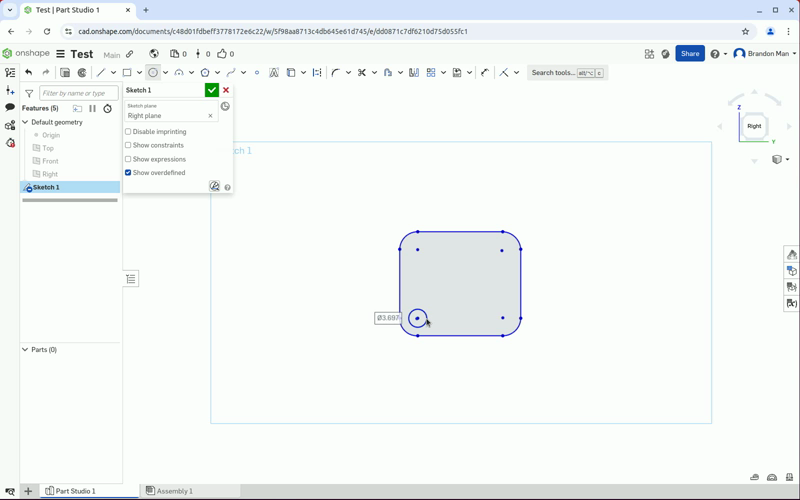
key(c)
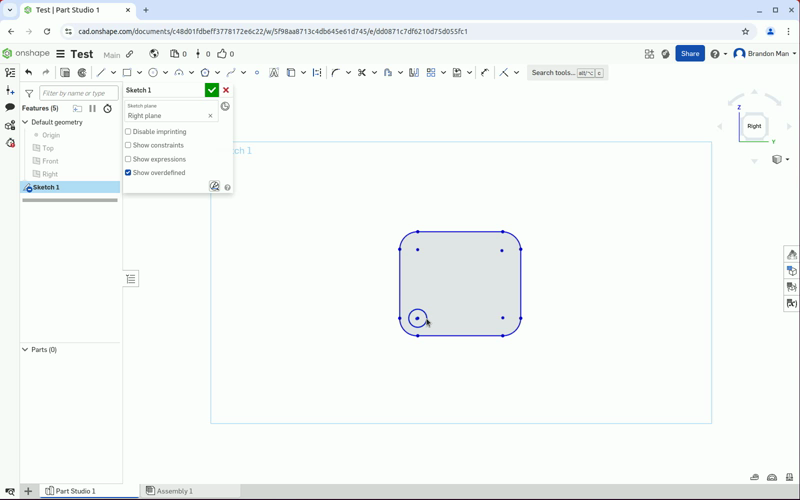
key_down(shift)
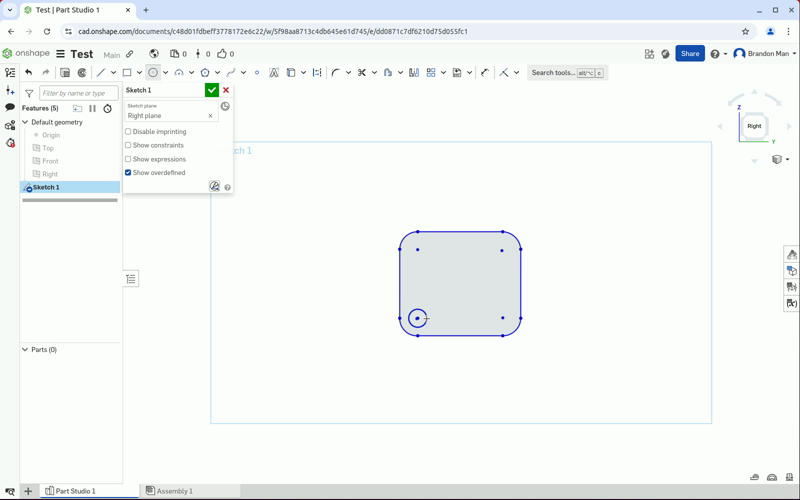
mouse_move(417, 249)
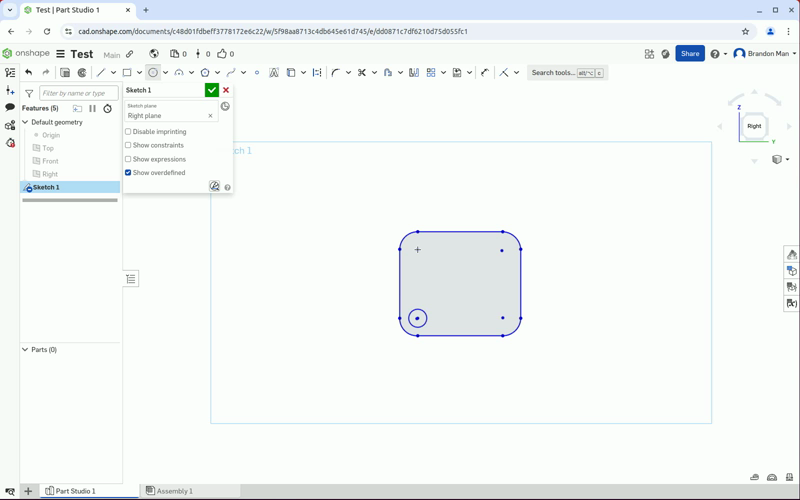
click(417, 249)
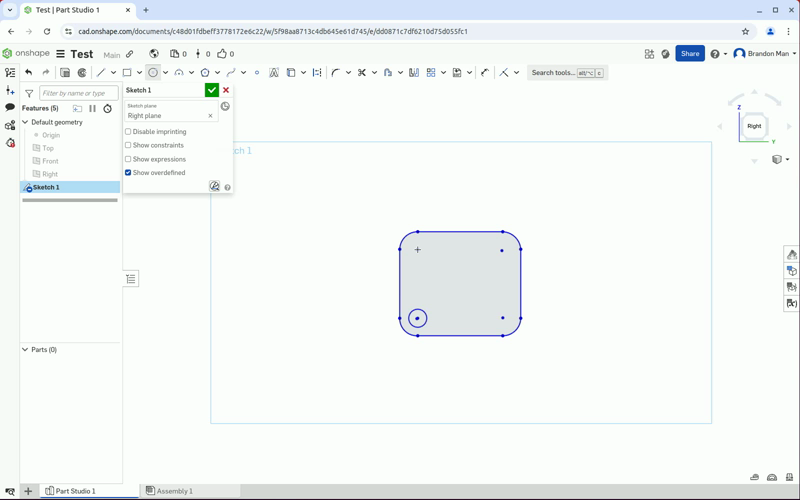
key_up(shift)
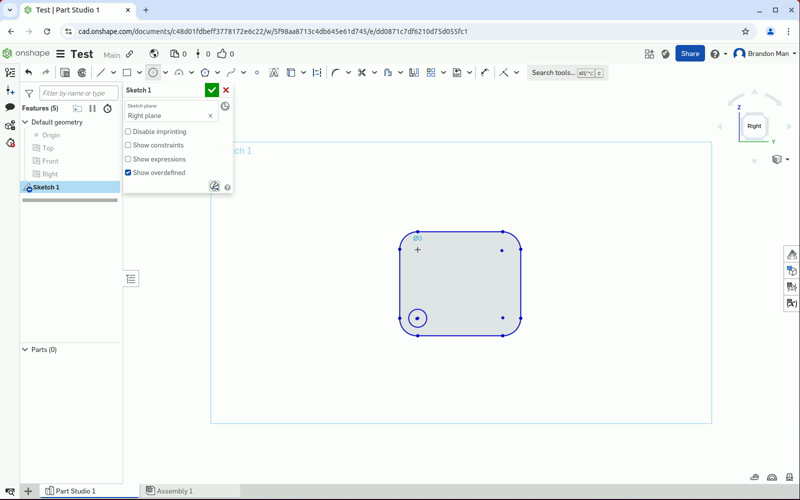
mouse_move(426, 249)
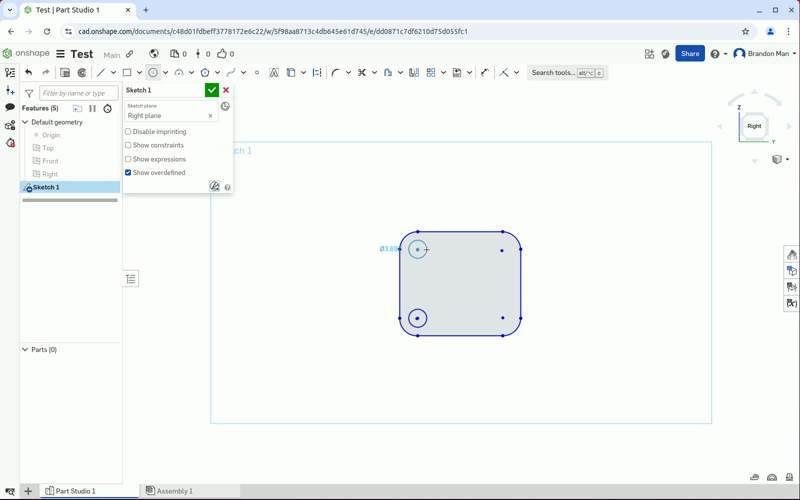
click(426, 249)
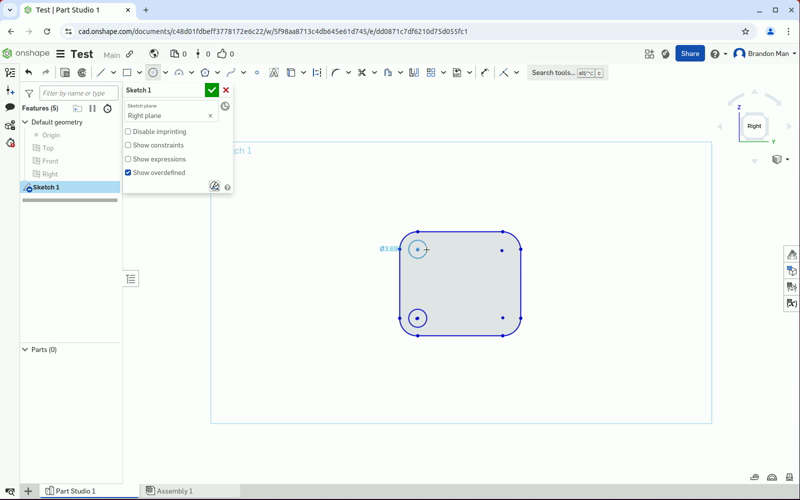
key(esc)
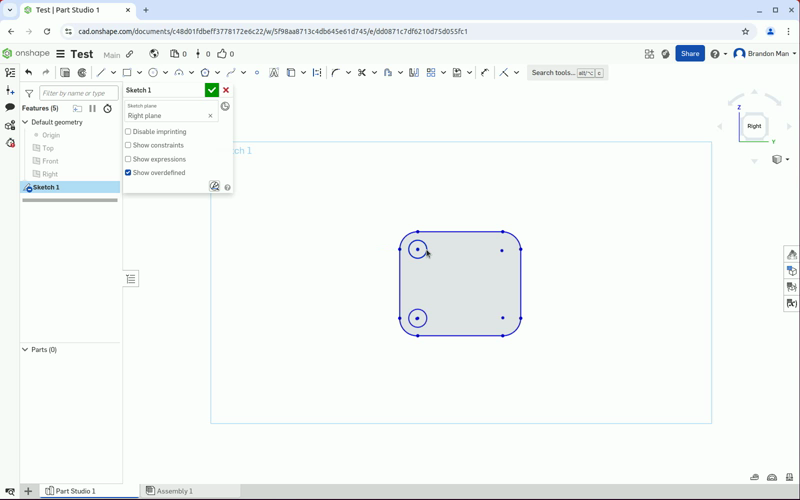
key(c)
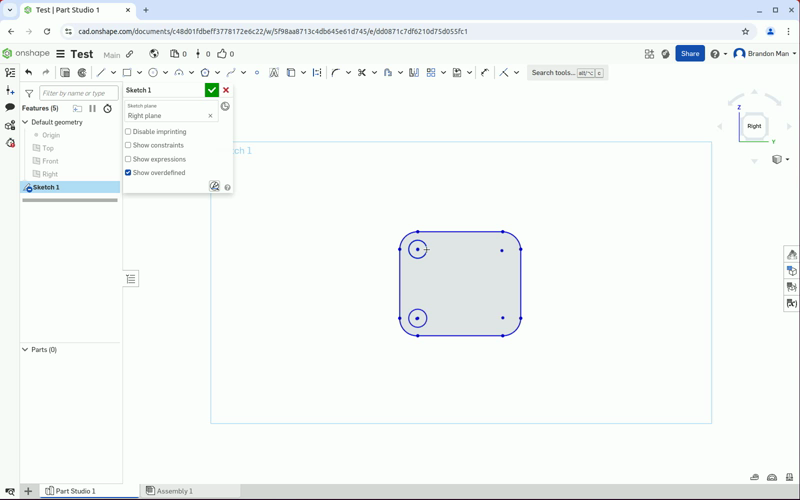
key_down(shift)
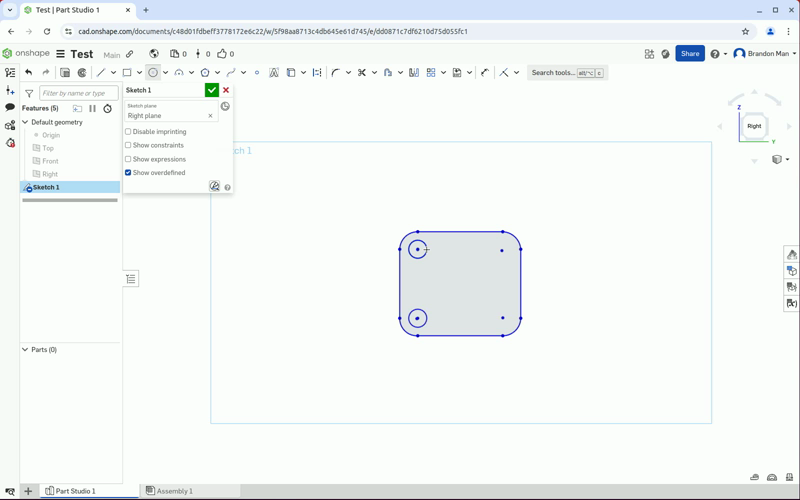
mouse_move(502, 318)
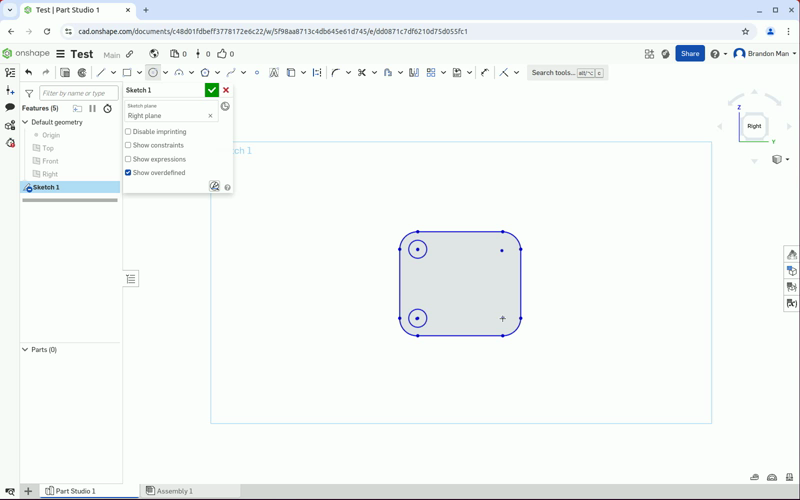
click(502, 318)
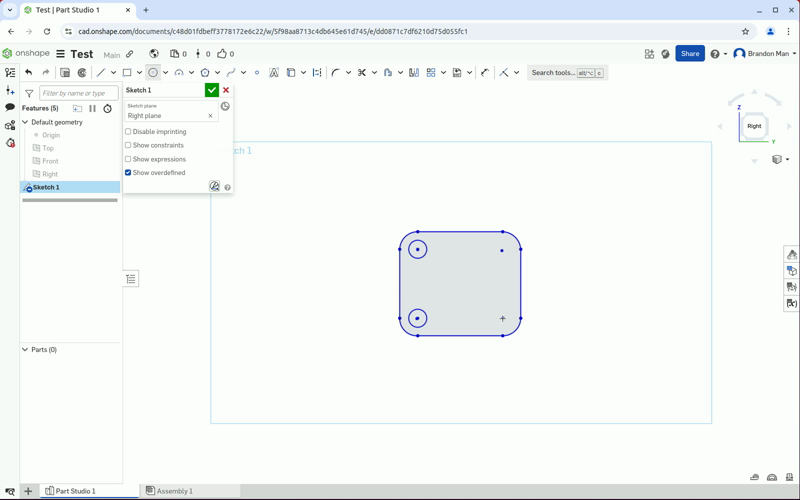
key_up(shift)
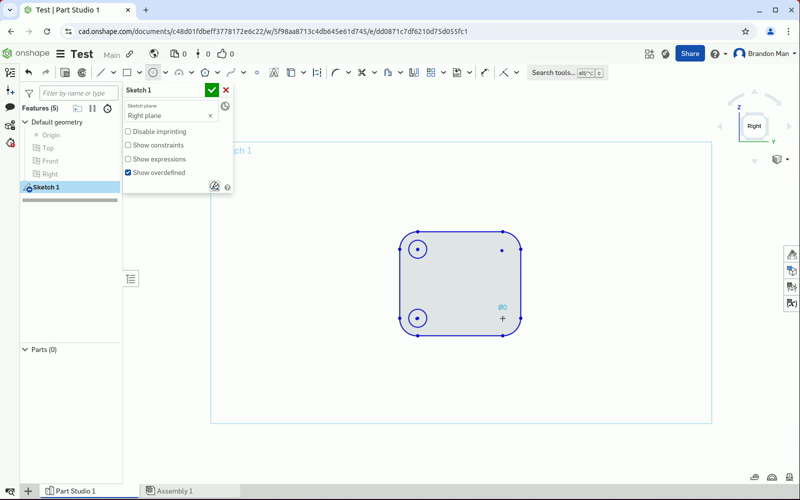
mouse_move(511, 318)
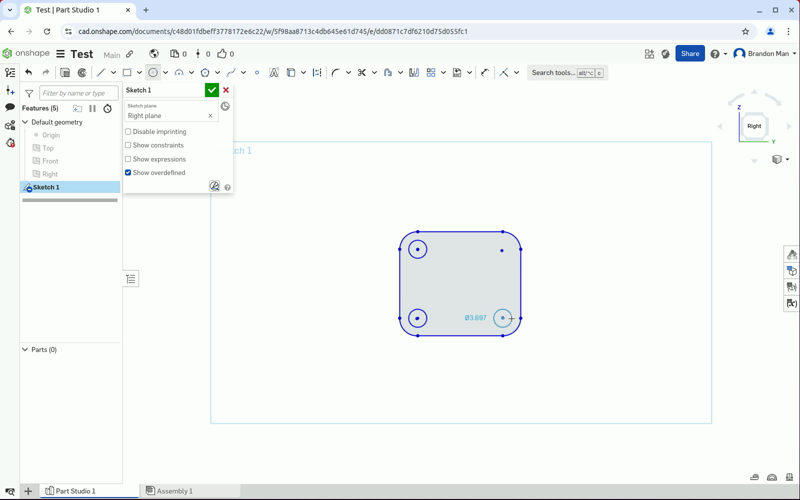
click(511, 318)
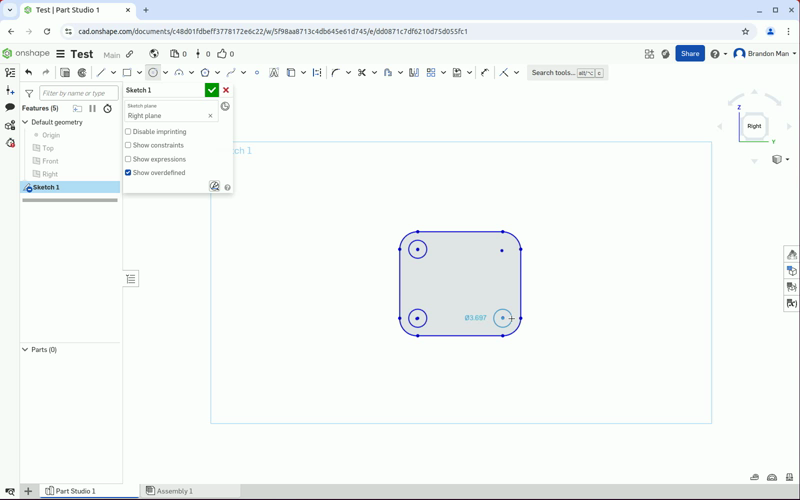
key(esc)
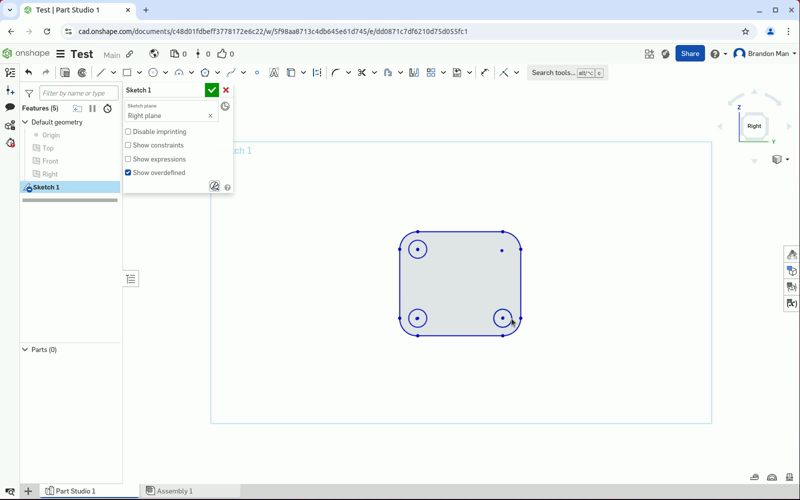
key(c)
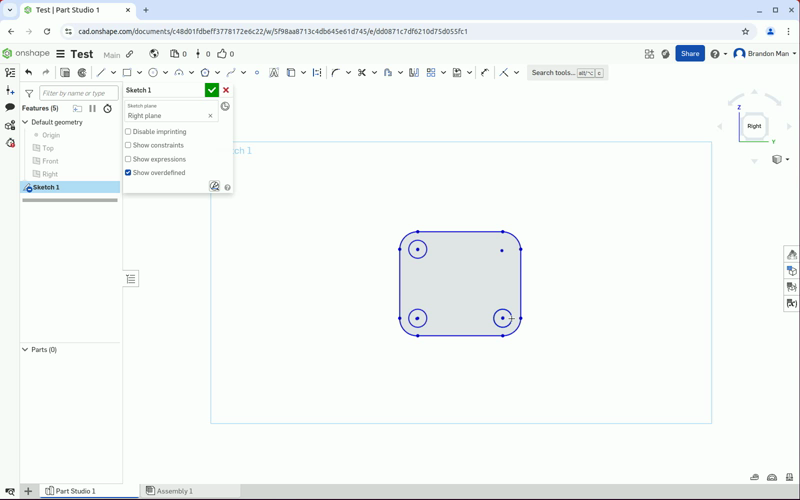
key_down(shift)
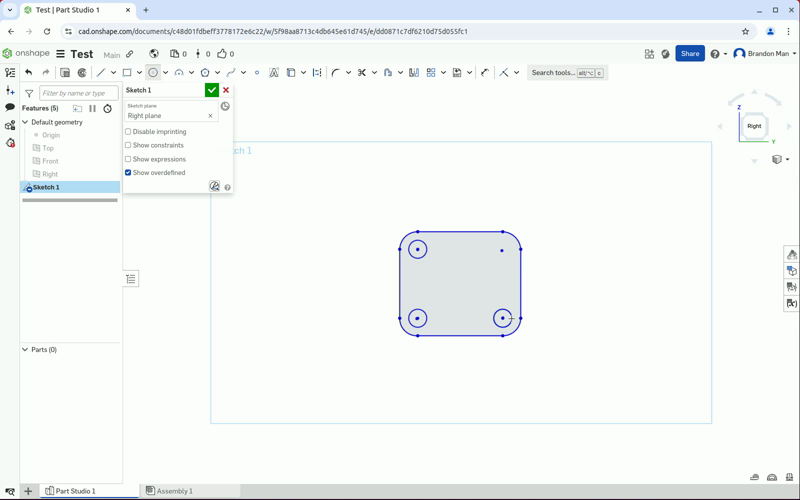
mouse_move(502, 249)
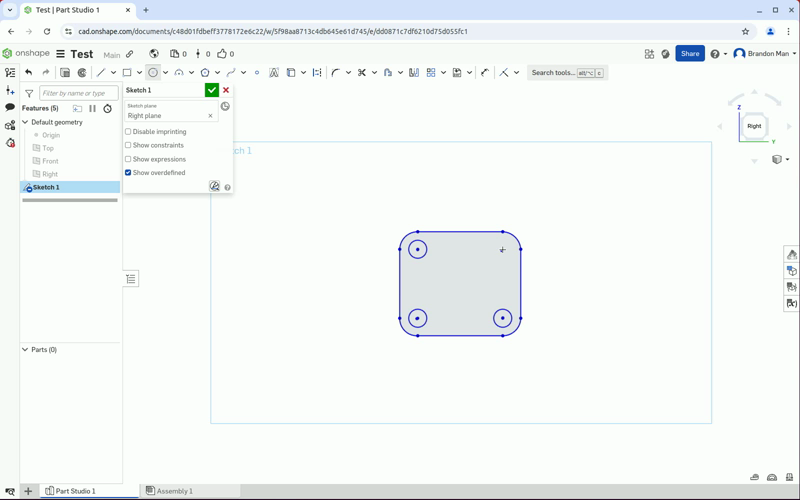
click(502, 249)
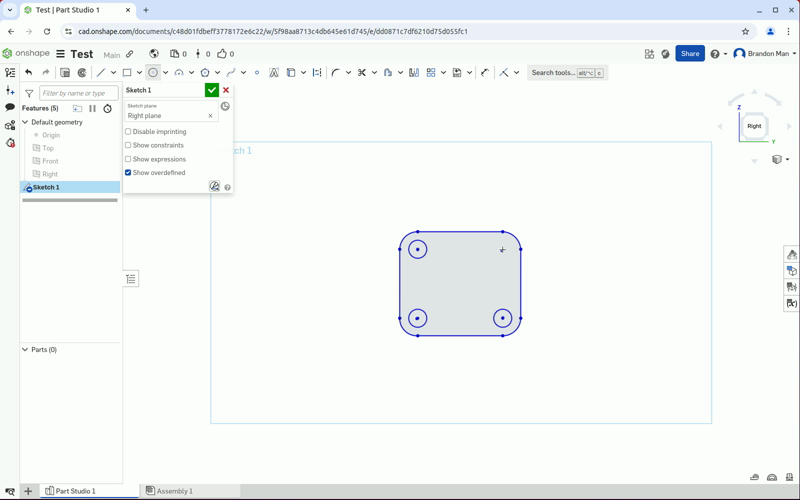
key_up(shift)
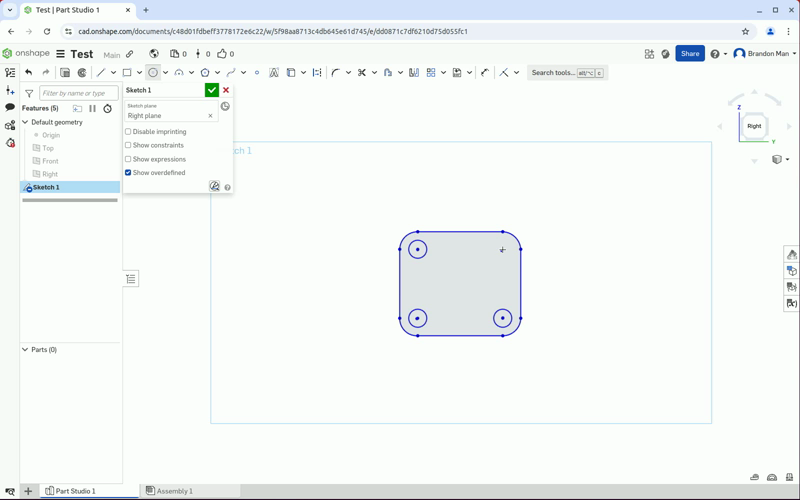
mouse_move(511, 249)
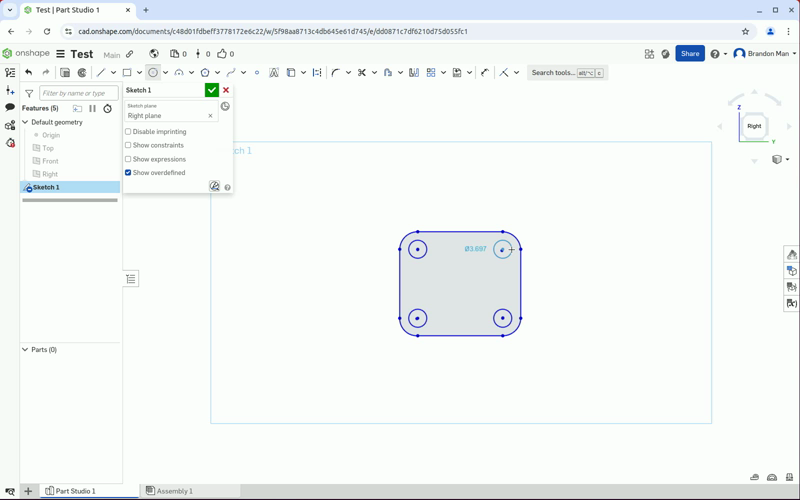
click(511, 249)
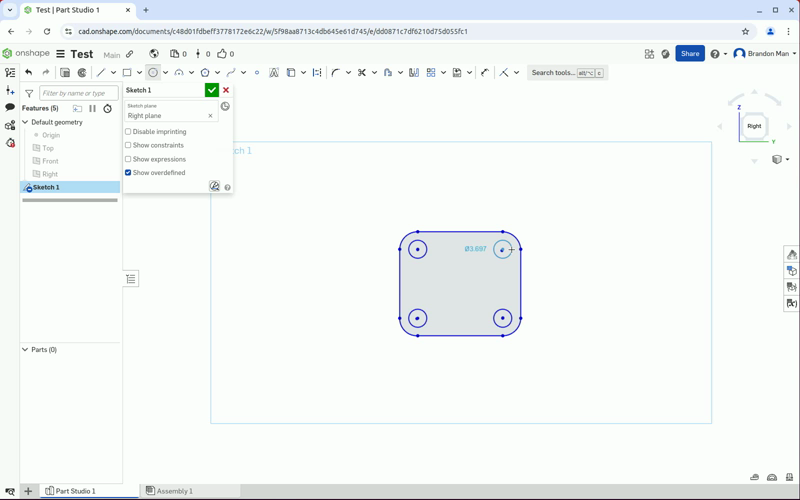
key(esc)
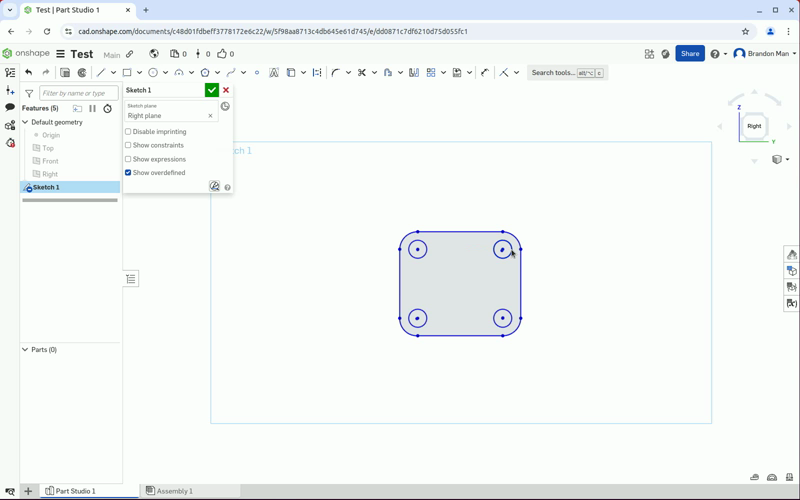
mouse_move(449, 314)
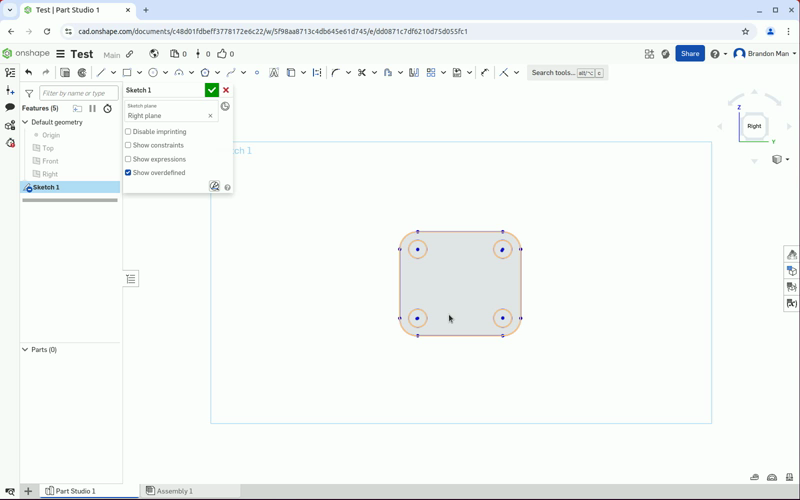
click(449, 314)
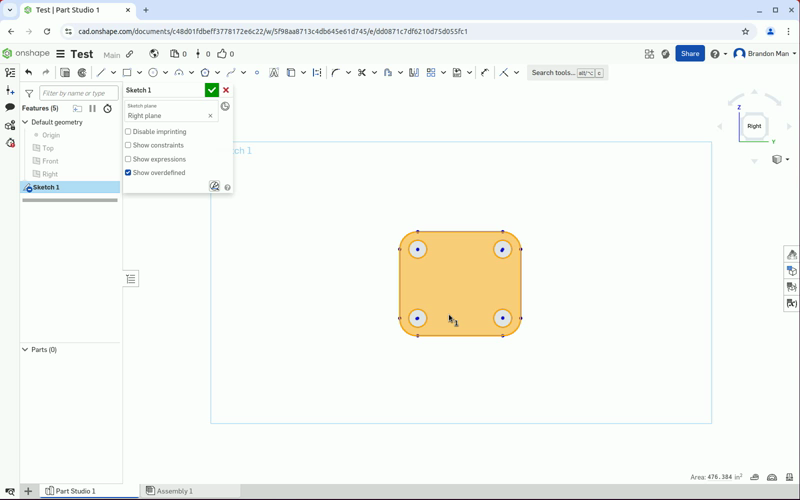
mouse_move(73, 352)
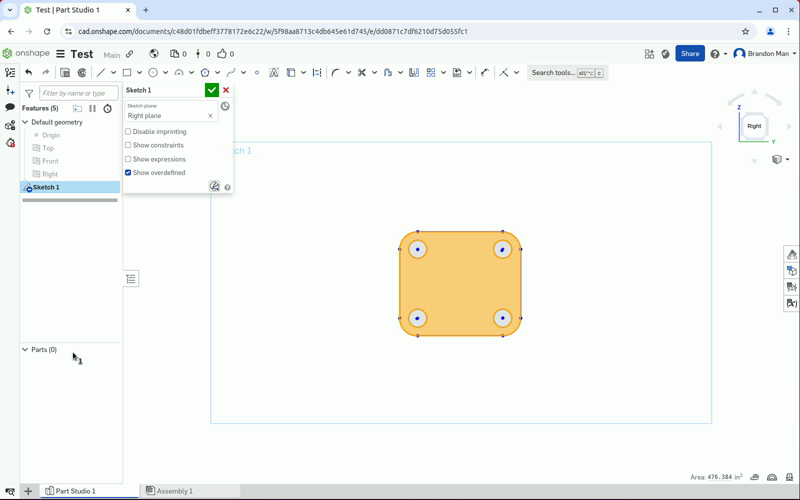
key(shift+y)
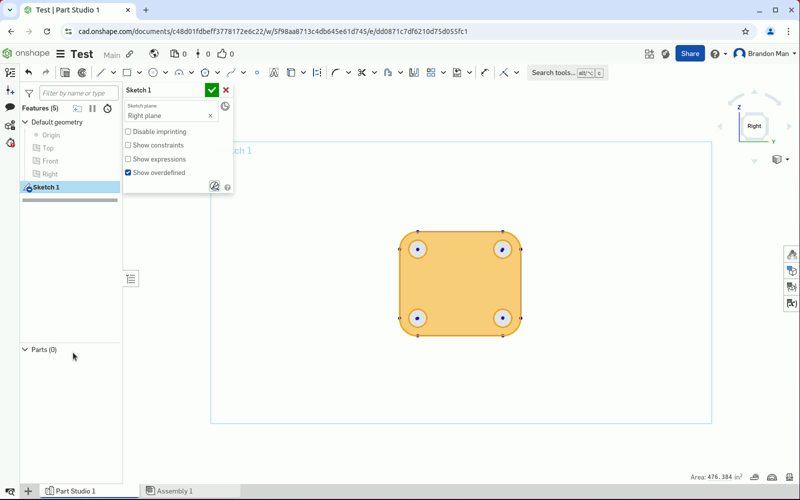
key(shift+e)
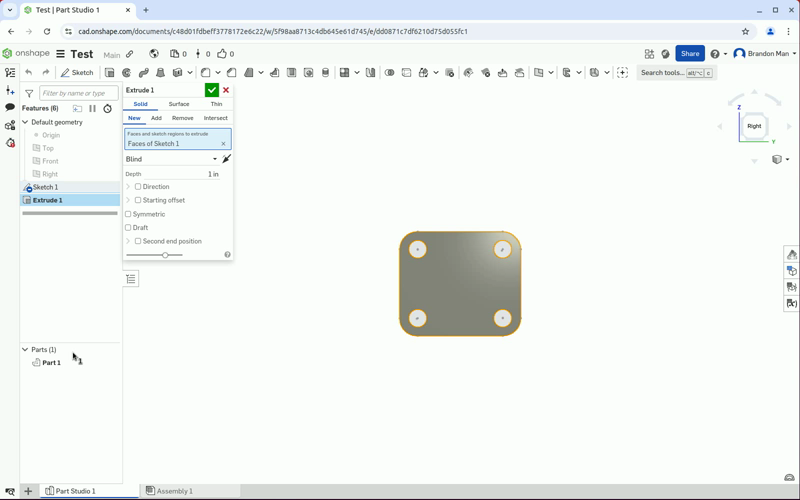
mouse_move(143, 106)
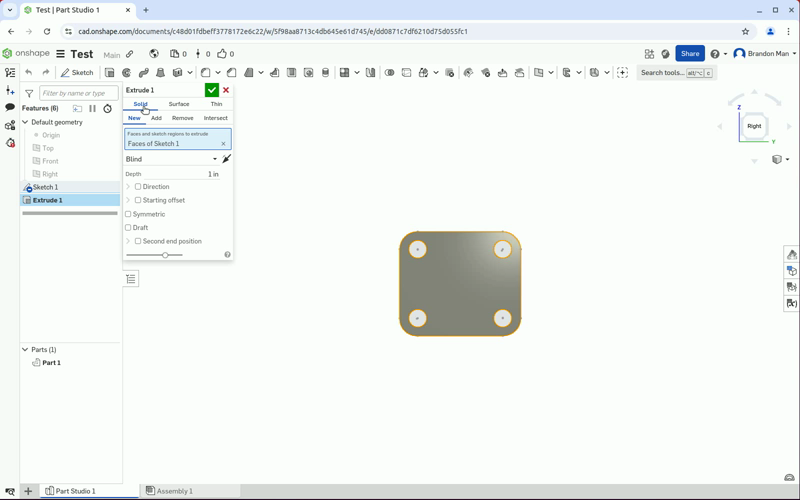
click(143, 106)
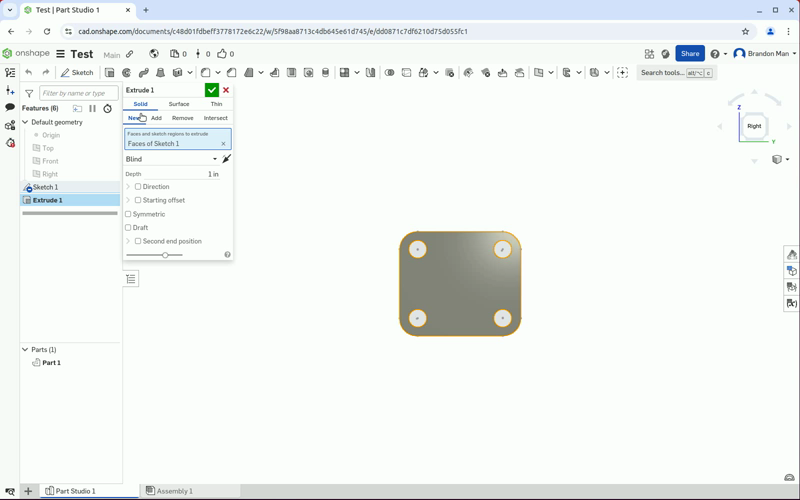
mouse_move(137, 120)
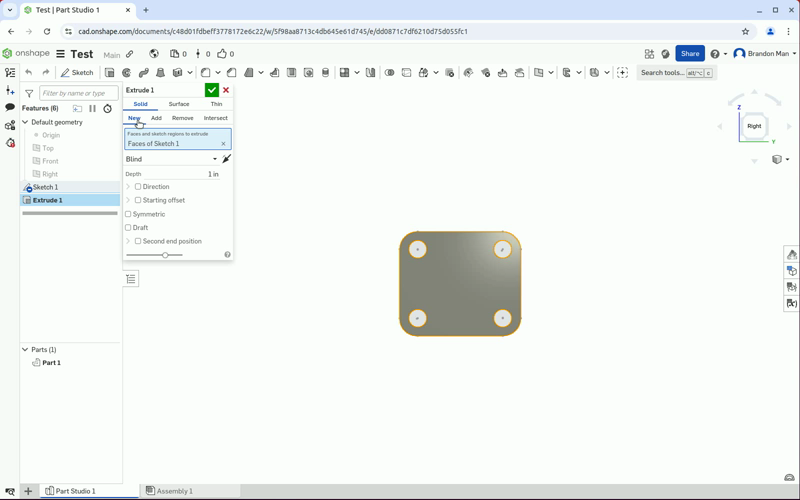
click(137, 120)
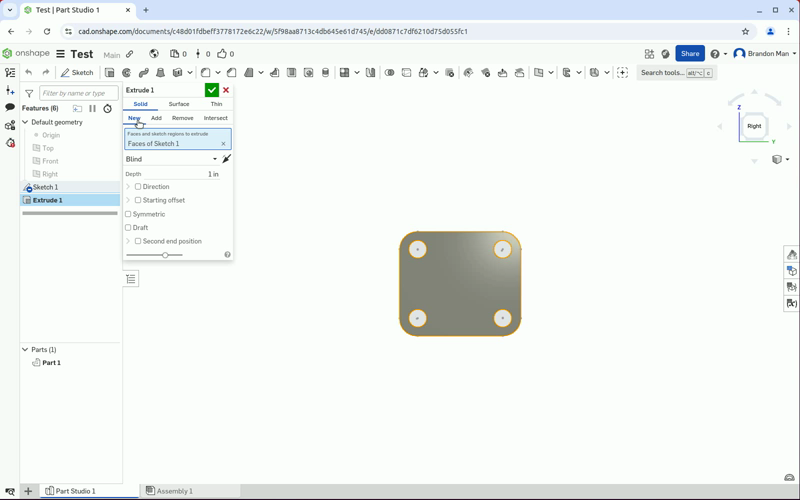
key(tab, 4)
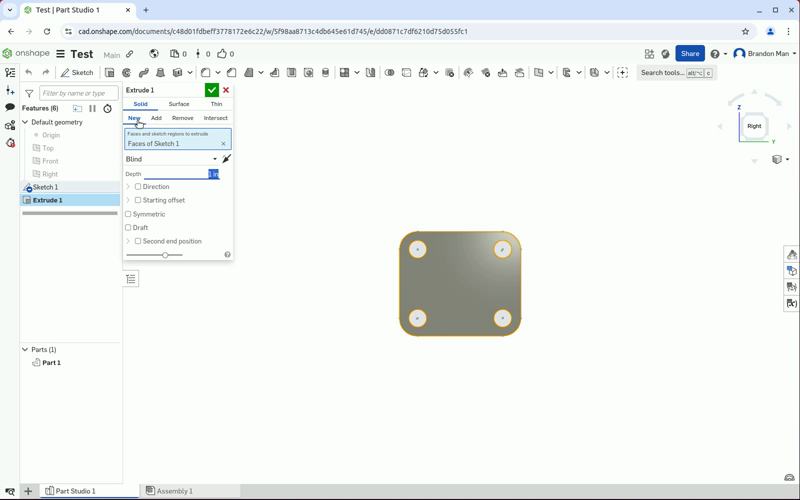
text(5.296)
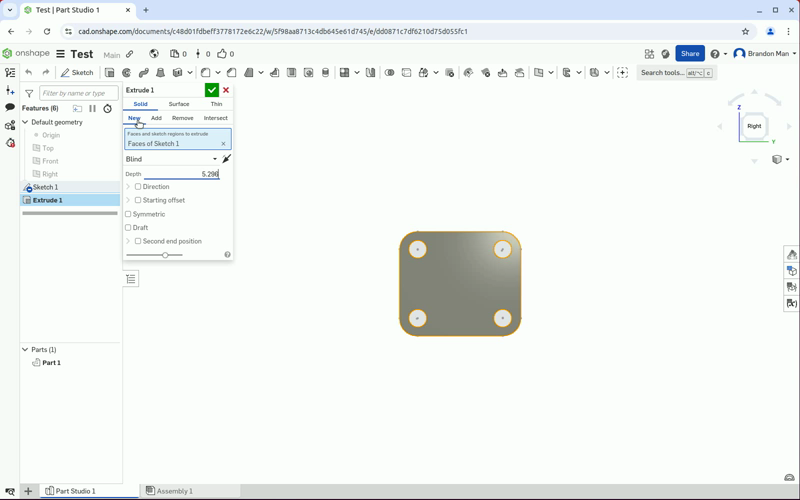
key(enter)
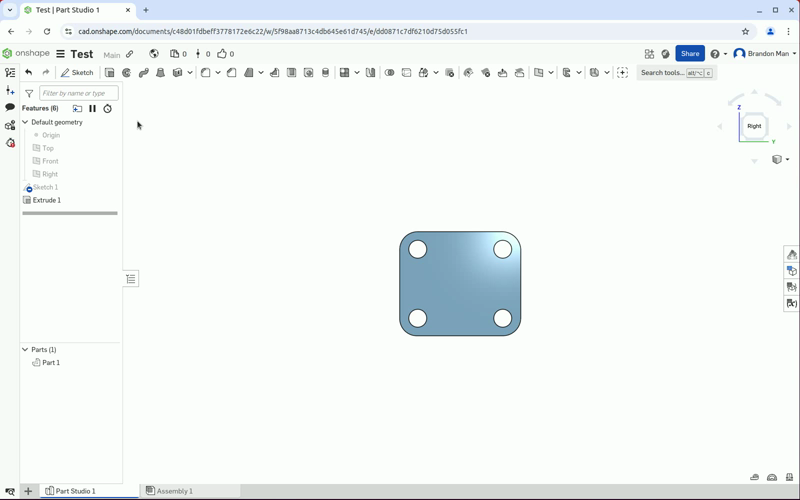
key(shift+h)
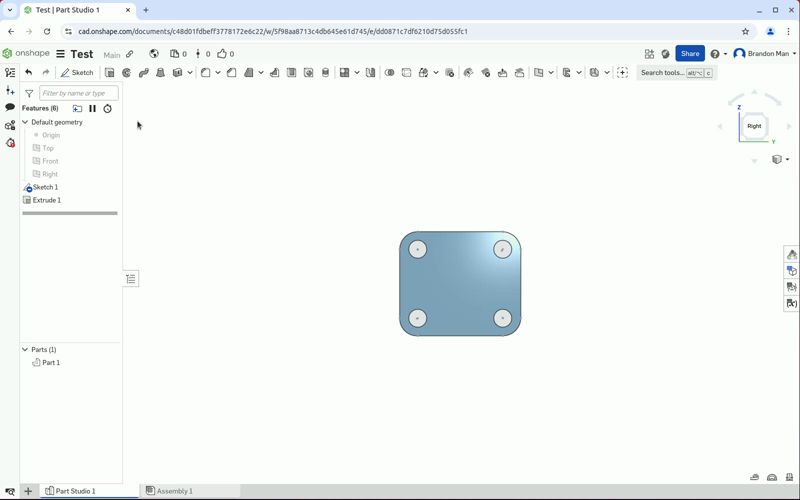
key(shift+h)
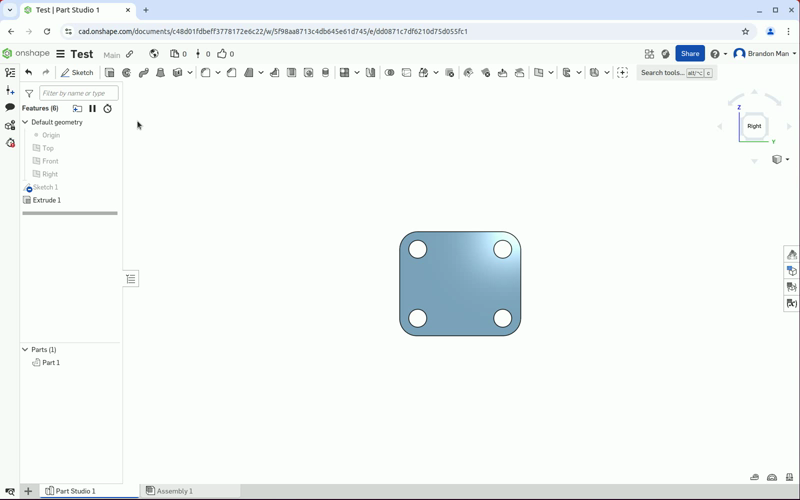
mouse_move(73, 189)
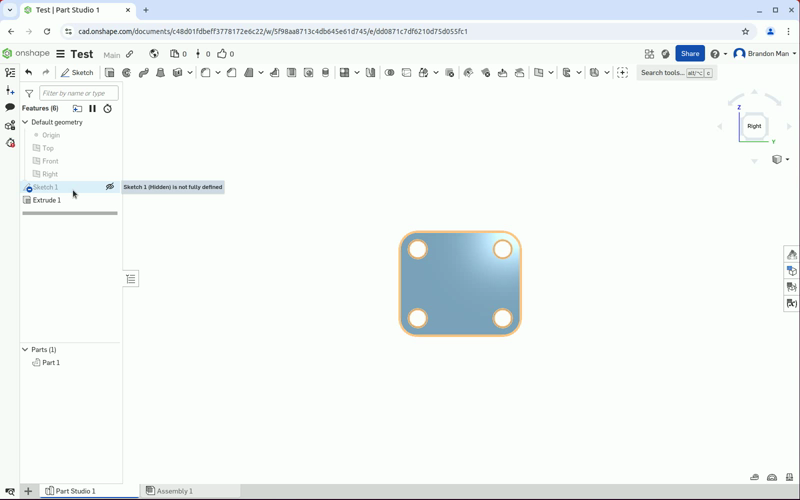
click(73, 189)
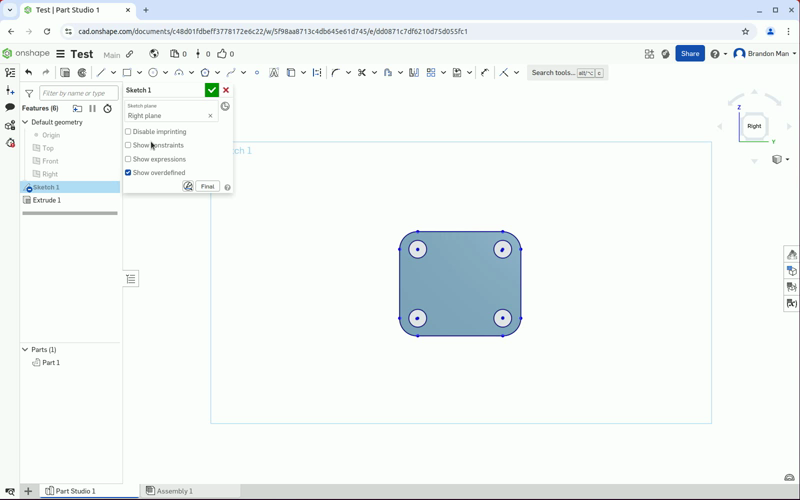
mouse_move(229, 92)
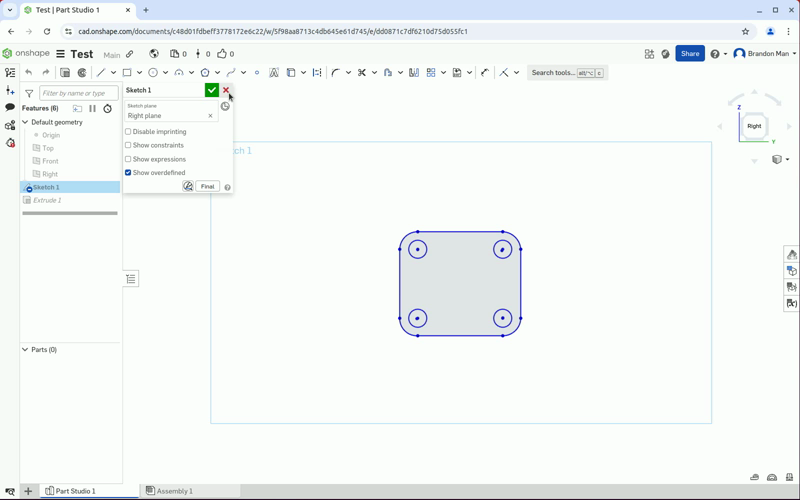
click(229, 92)
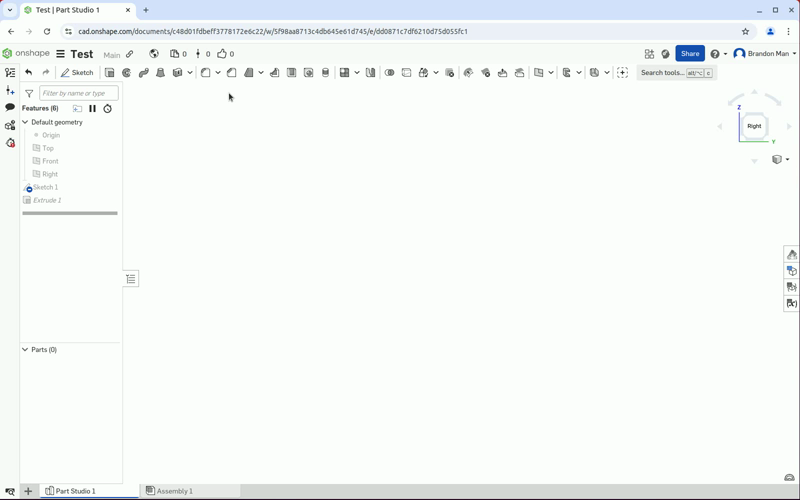
mouse_move(73, 352)
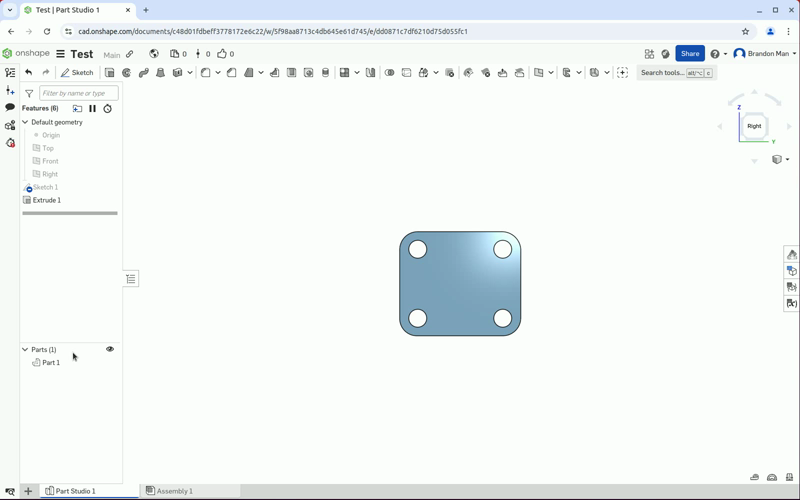
key(y)
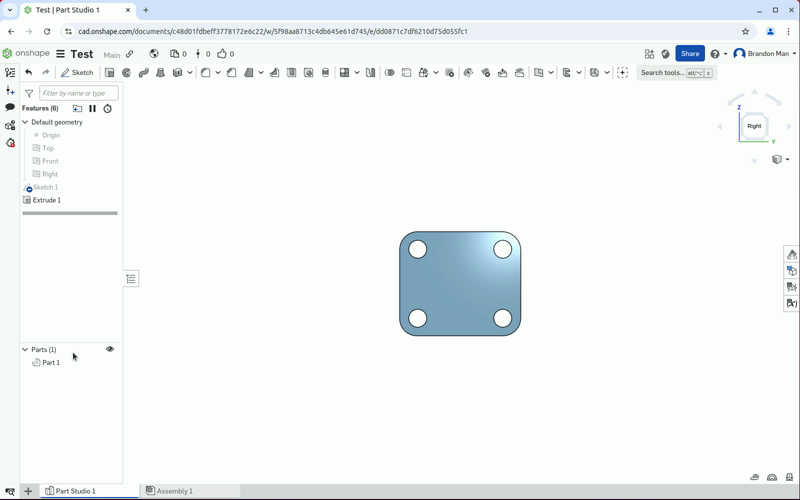
key(shift+p)
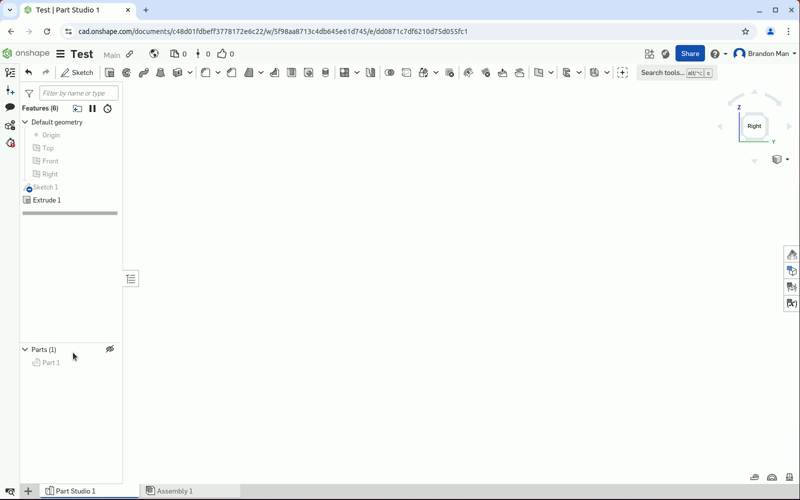
key(space)
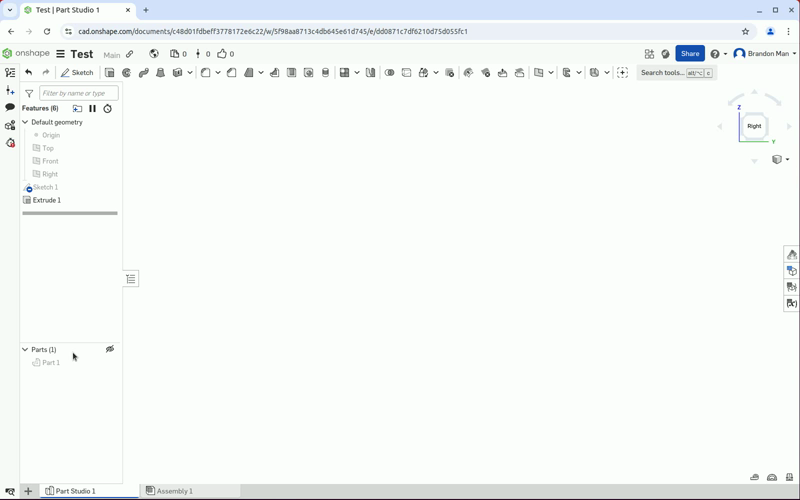
key_down(shift)
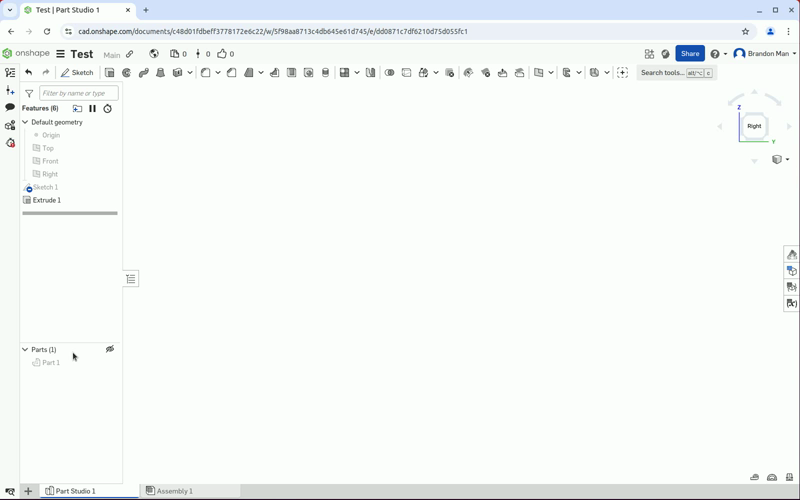
key(right)
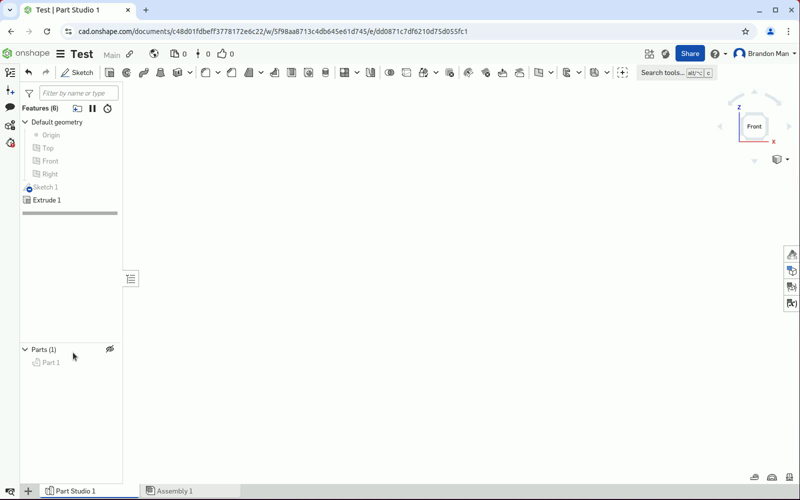
key_up(shift)
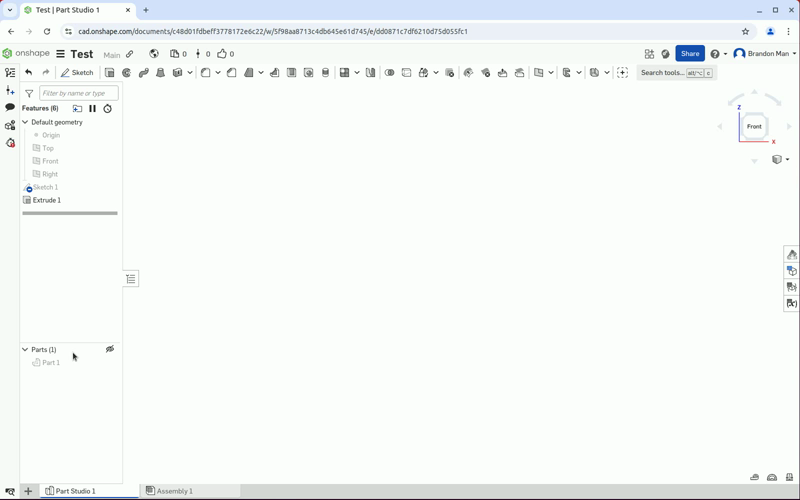
mouse_move(73, 352)
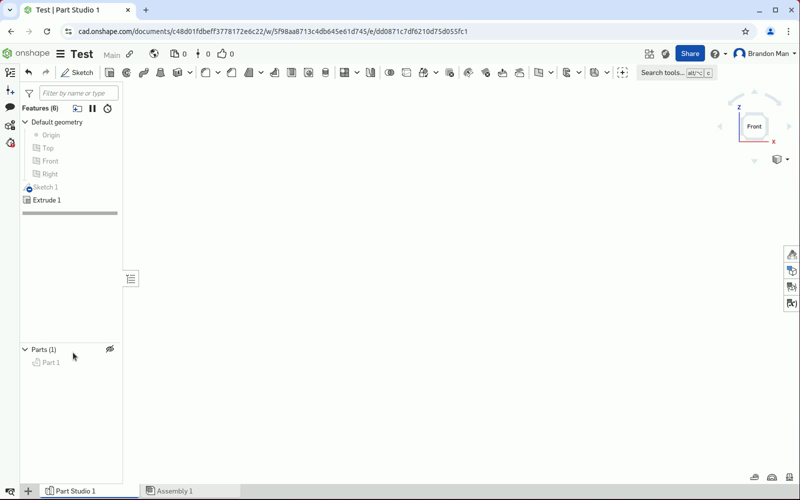
key(shift+y)
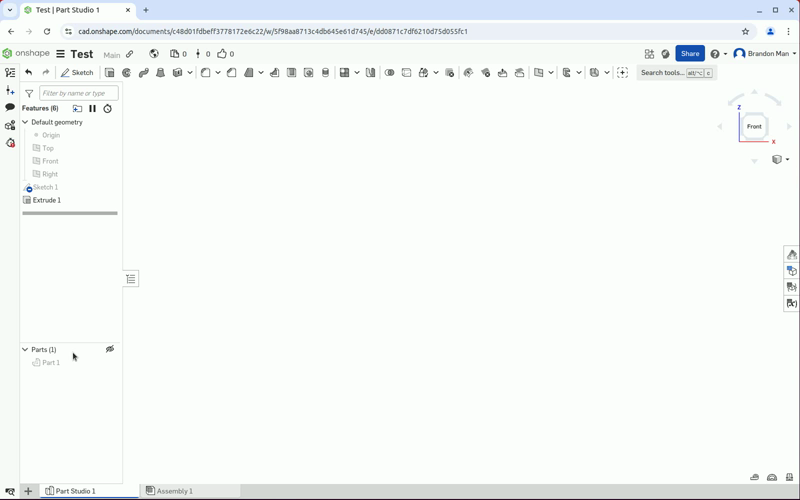
key(shift+s)
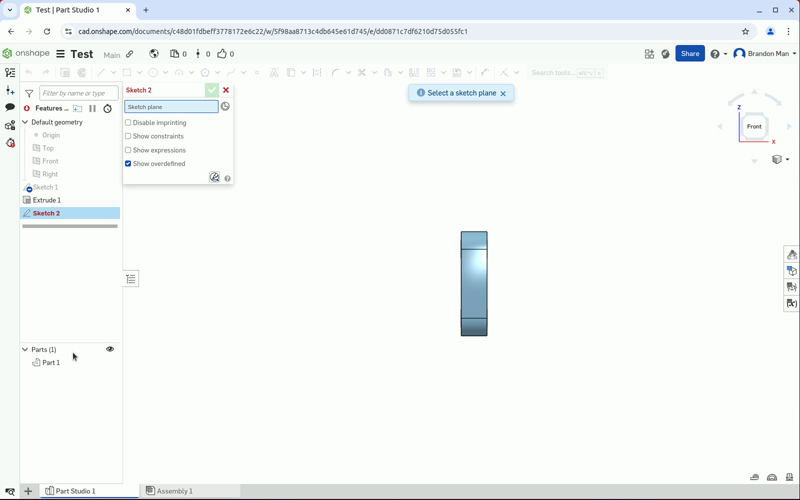
mouse_move(73, 163)
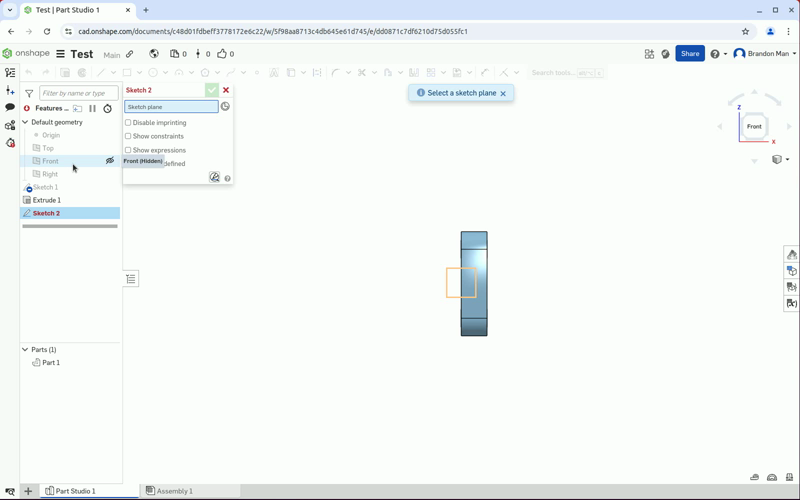
click(73, 163)
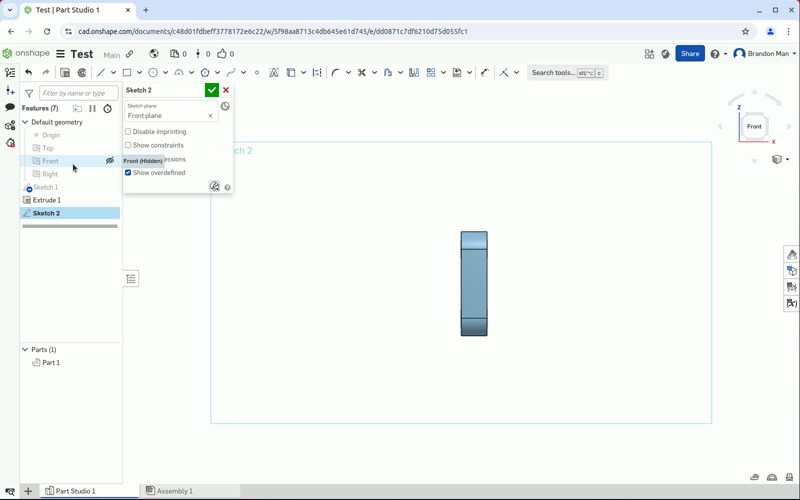
mouse_move(73, 352)
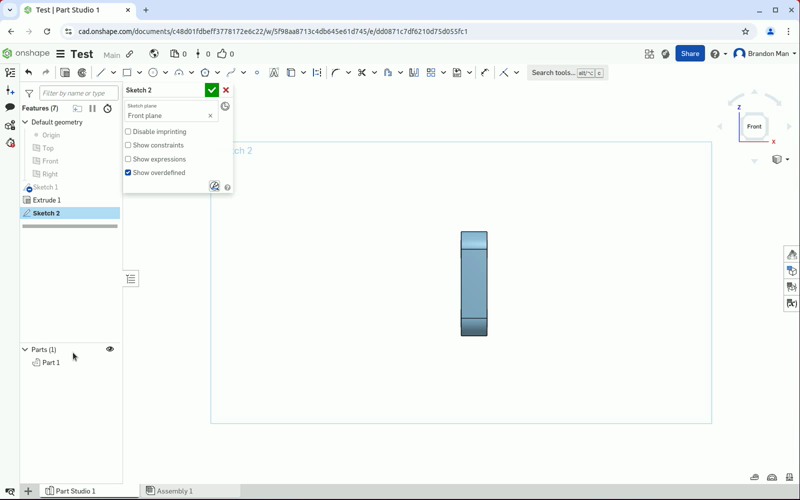
key(y)
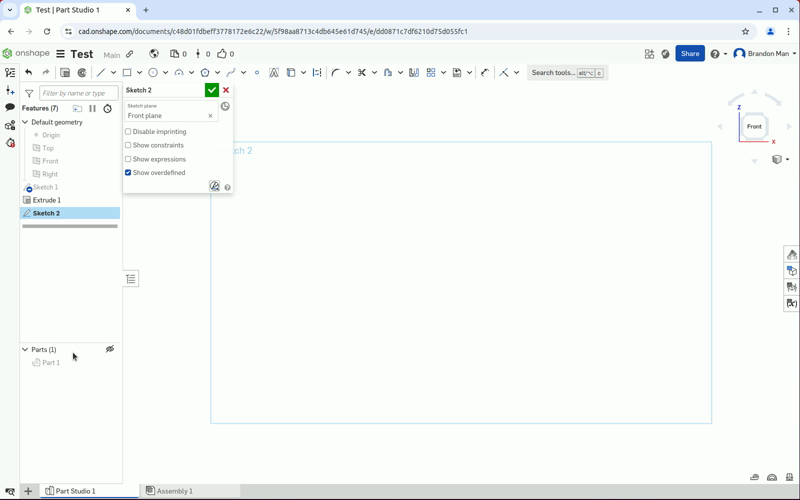
key(l)
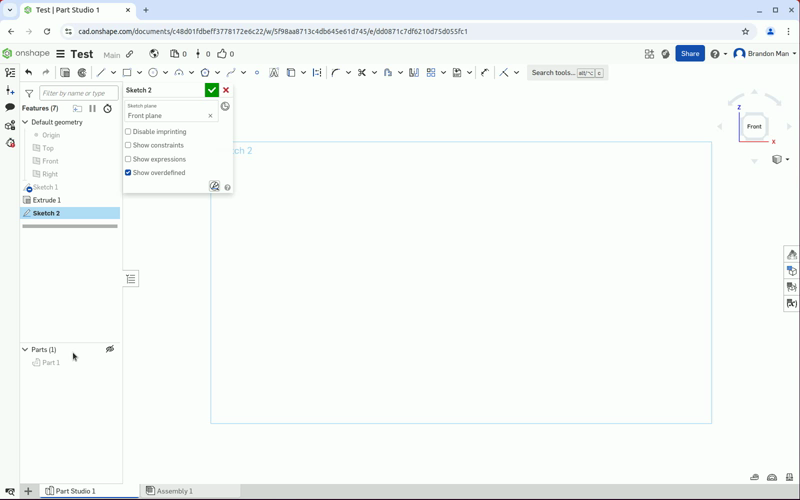
key_down(shift)
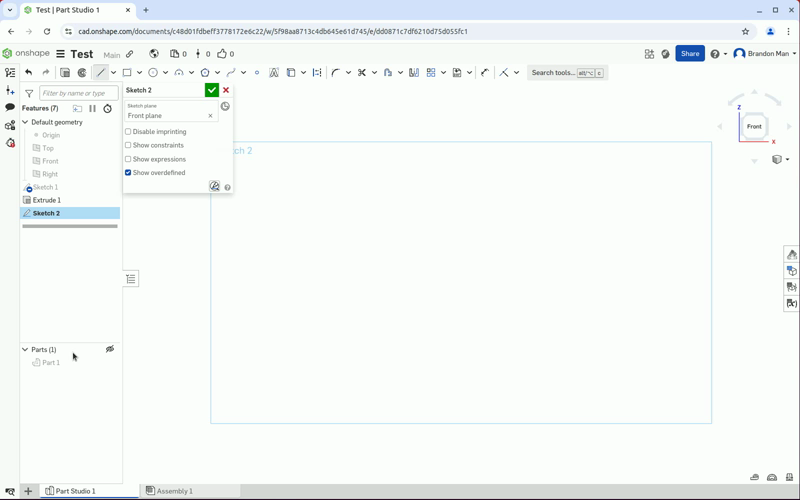
mouse_move(460, 231)
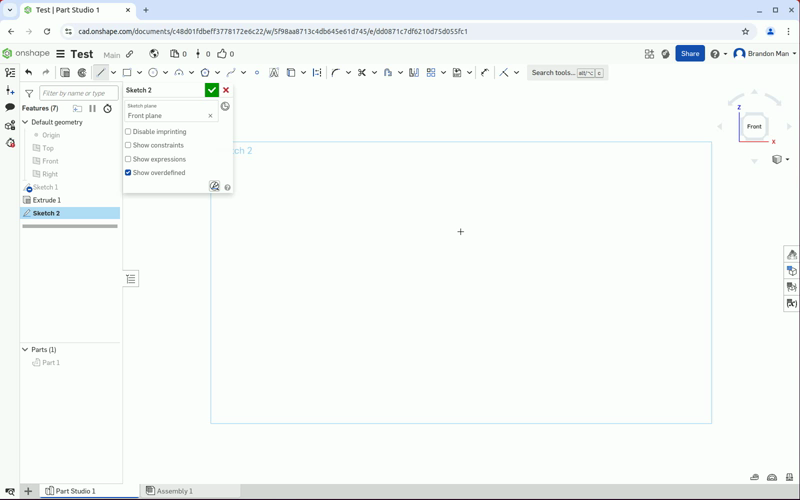
click(460, 231)
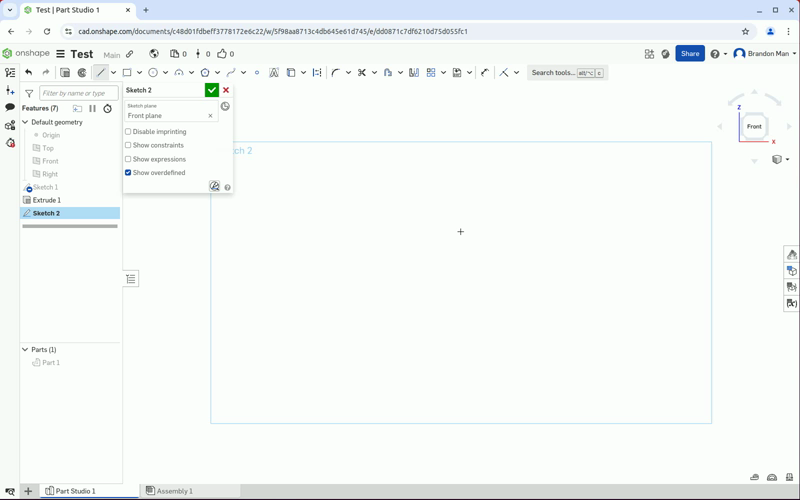
key_up(shift)
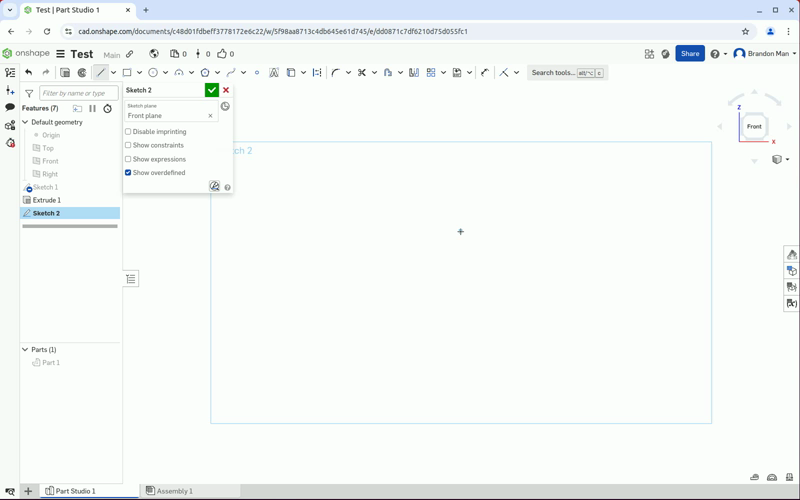
key_down(shift)
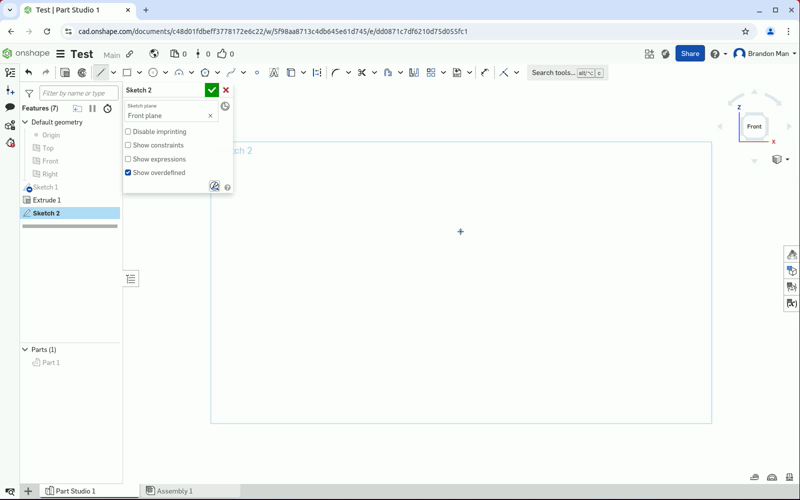
mouse_move(490, 231)
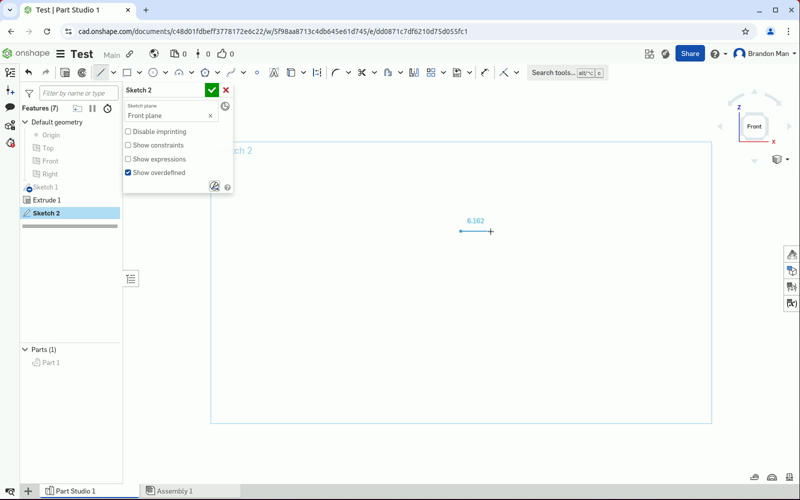
mouse_move(487, 231)
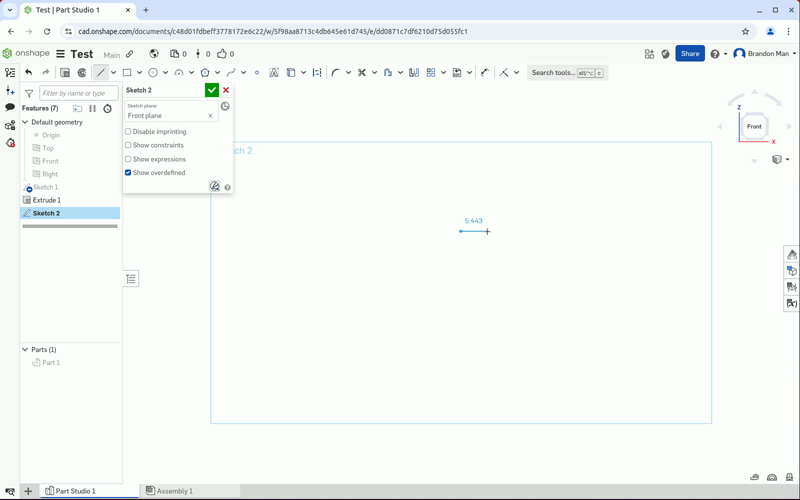
click(487, 231)
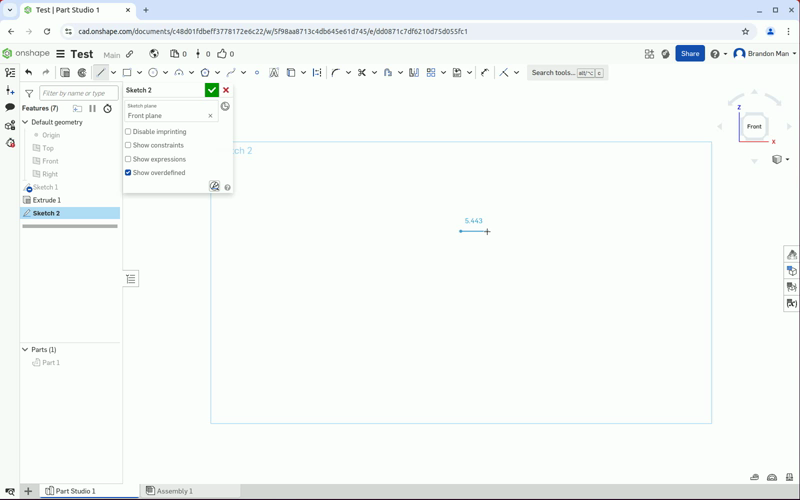
key_up(shift)
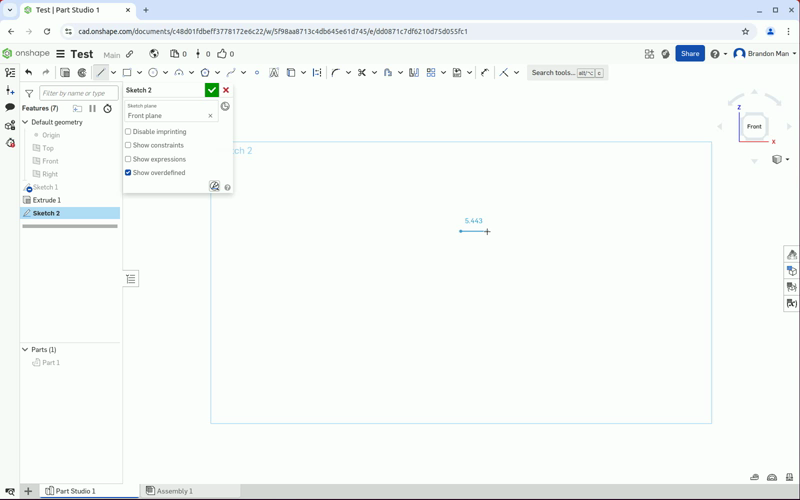
key_down(shift)
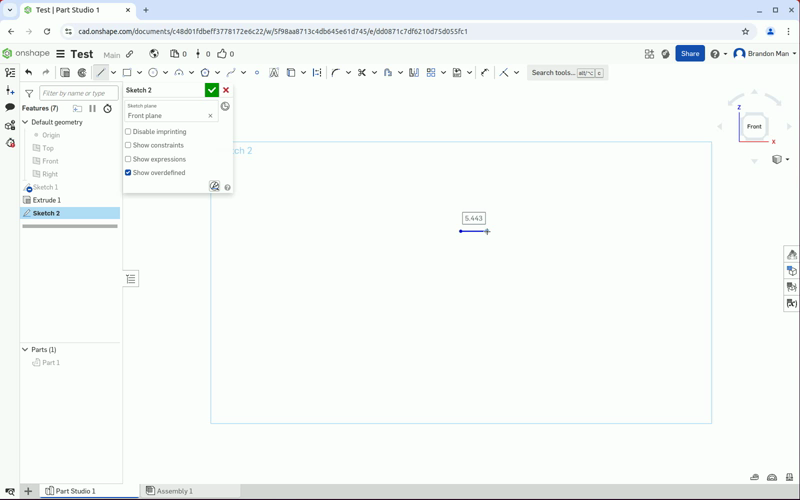
mouse_move(487, 335)
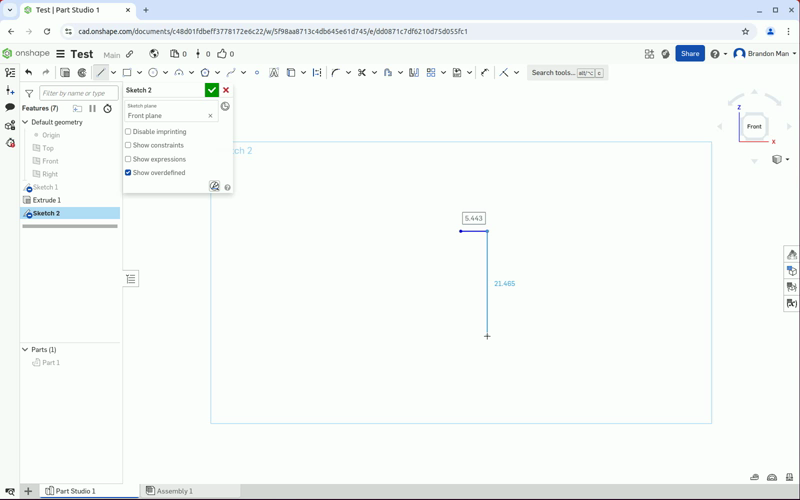
click(487, 335)
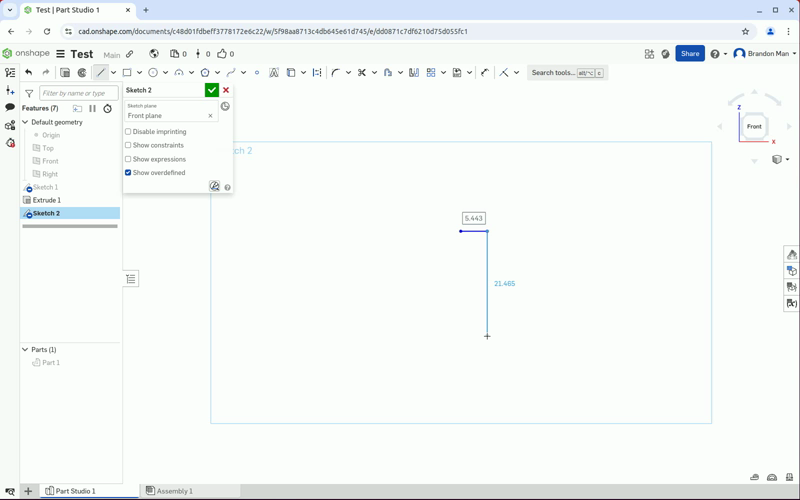
key_up(shift)
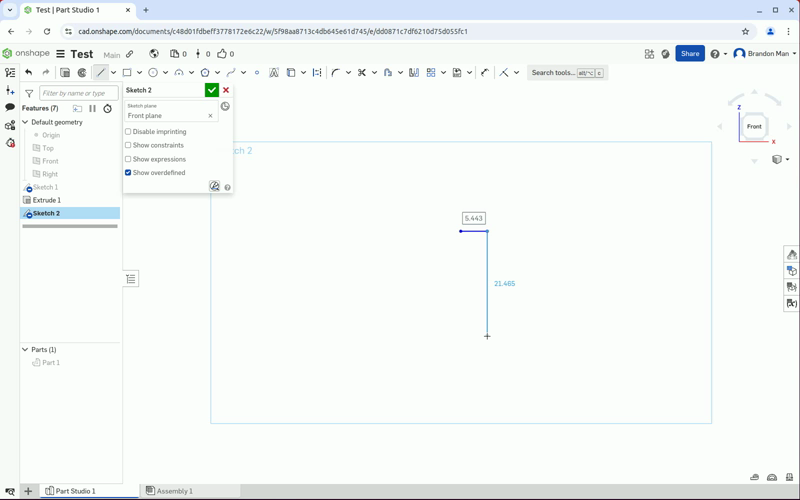
key_down(shift)
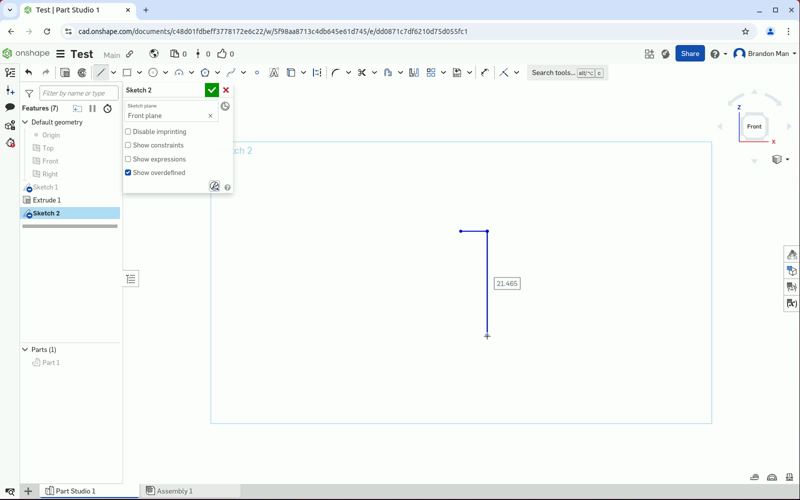
mouse_move(565, 245)
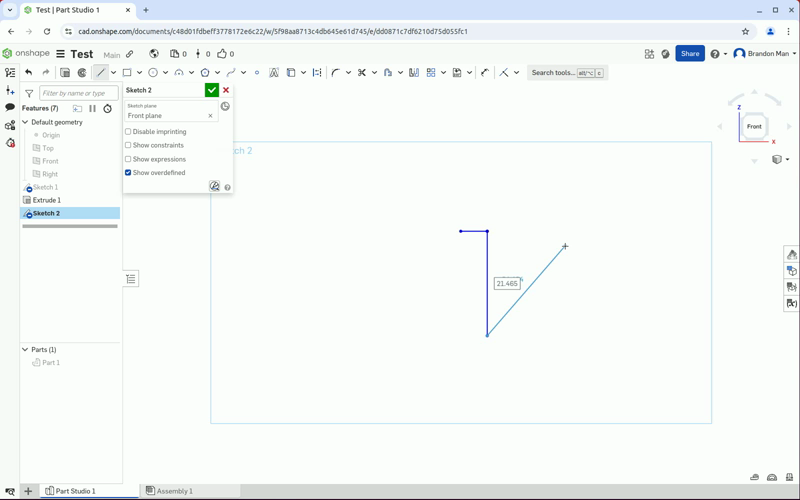
click(565, 245)
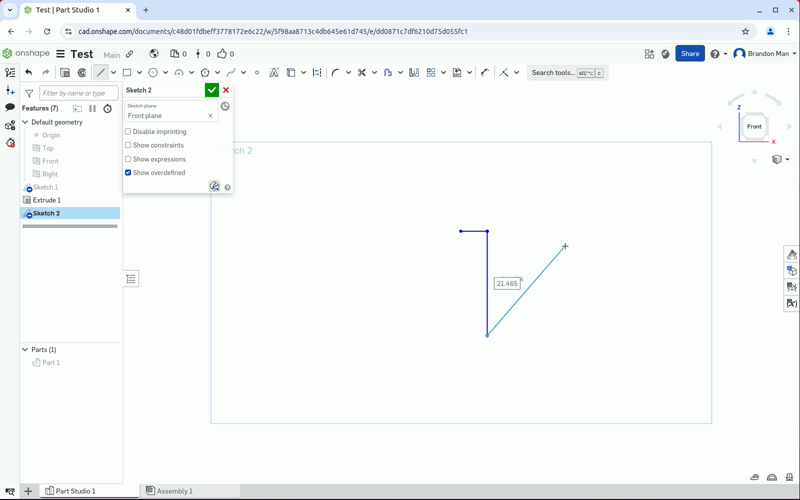
key_up(shift)
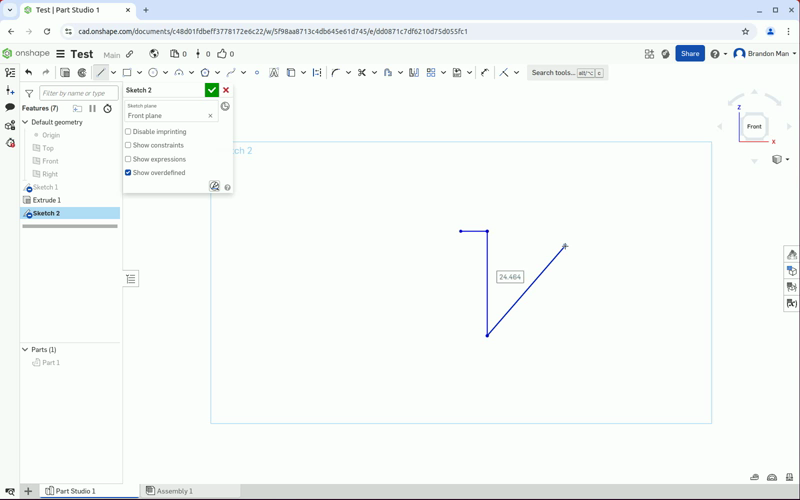
key(esc)
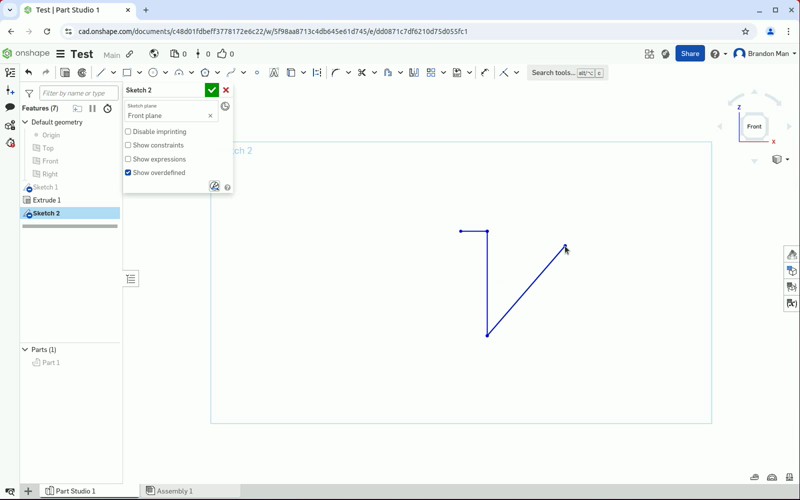
key(a)
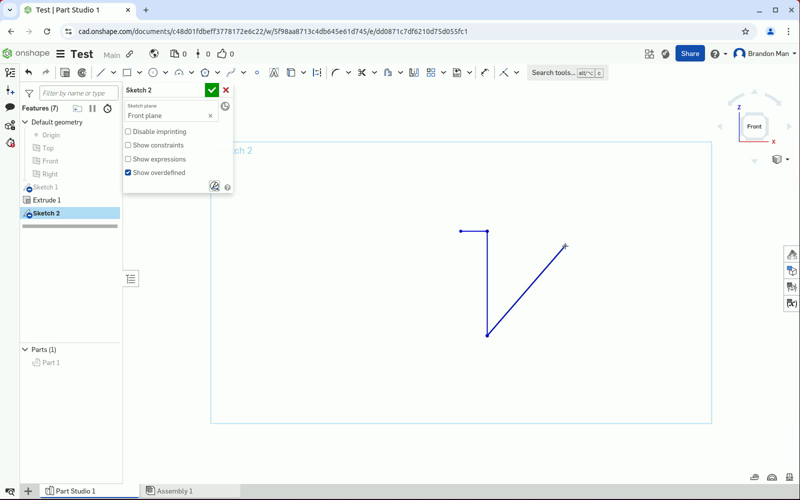
mouse_move(565, 245)
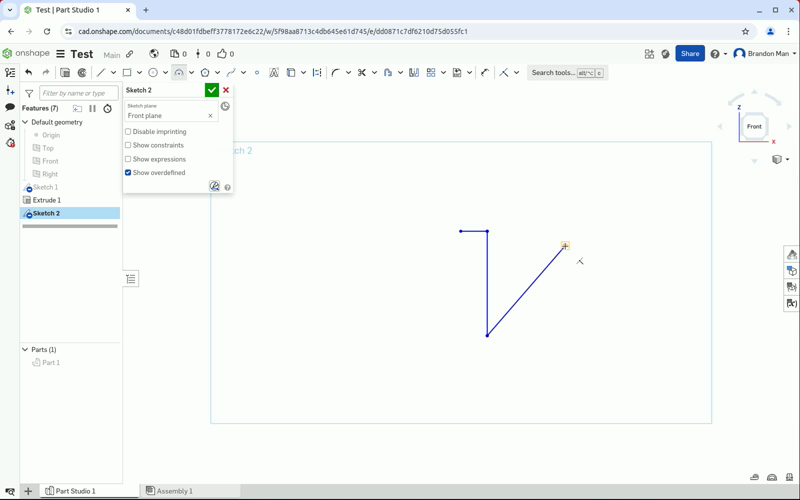
click(565, 245)
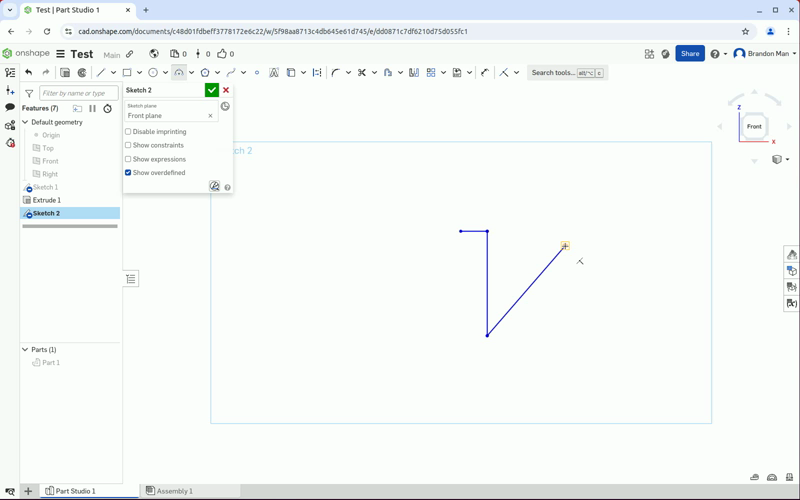
key_down(shift)
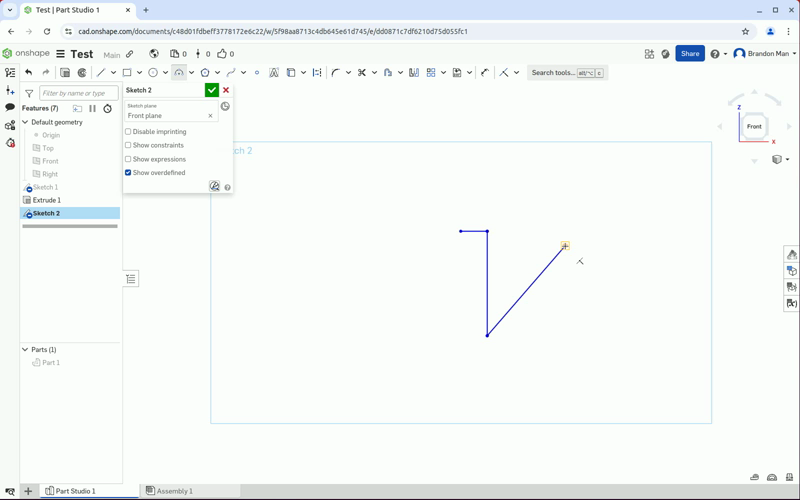
mouse_move(520, 192)
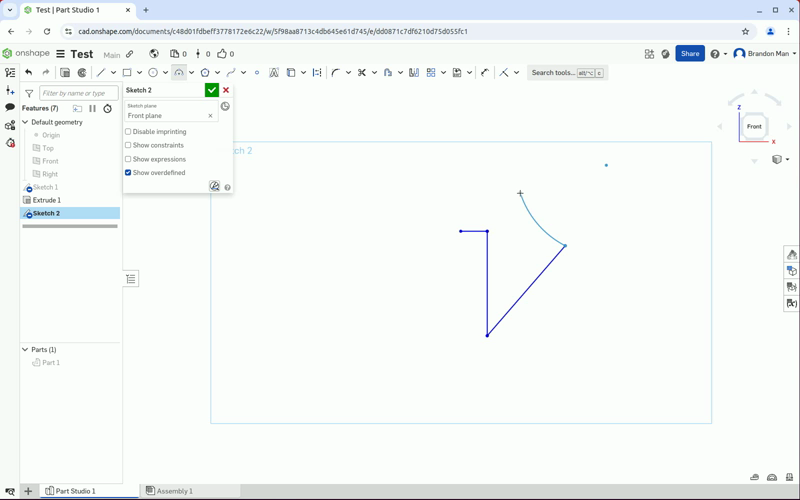
click(520, 192)
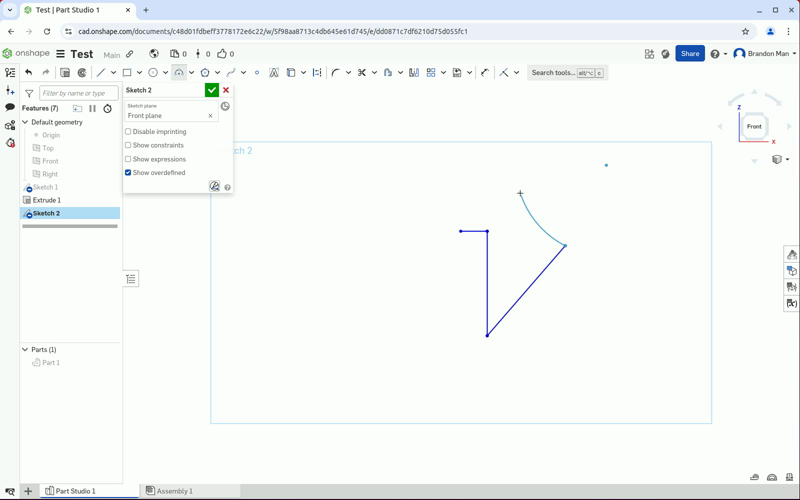
mouse_move(512, 246)
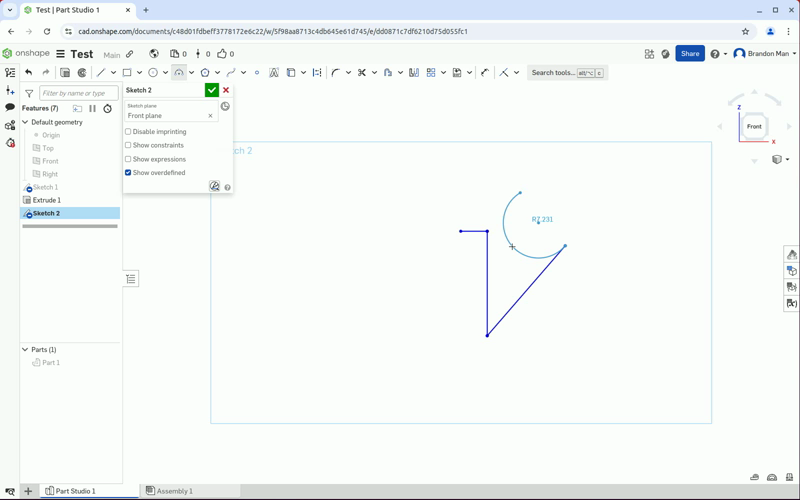
click(512, 246)
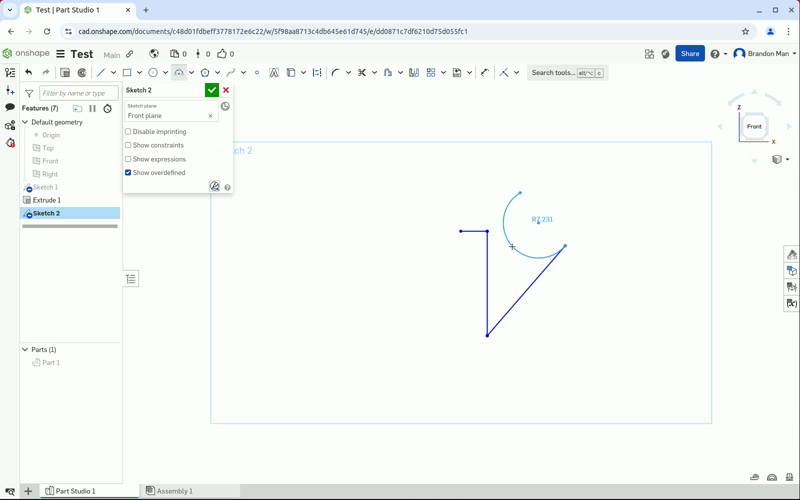
key_up(shift)
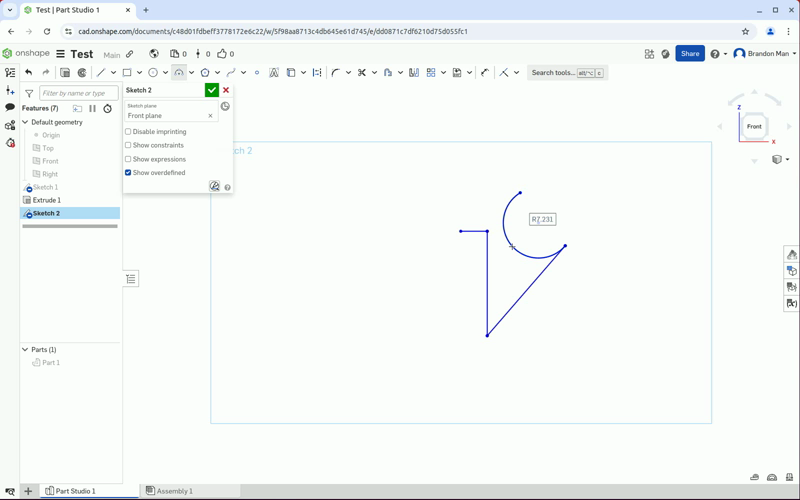
key(esc)
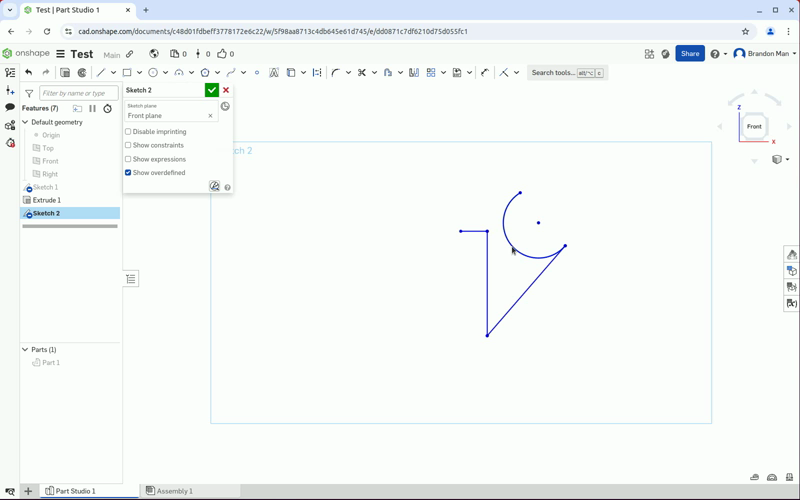
key(l)
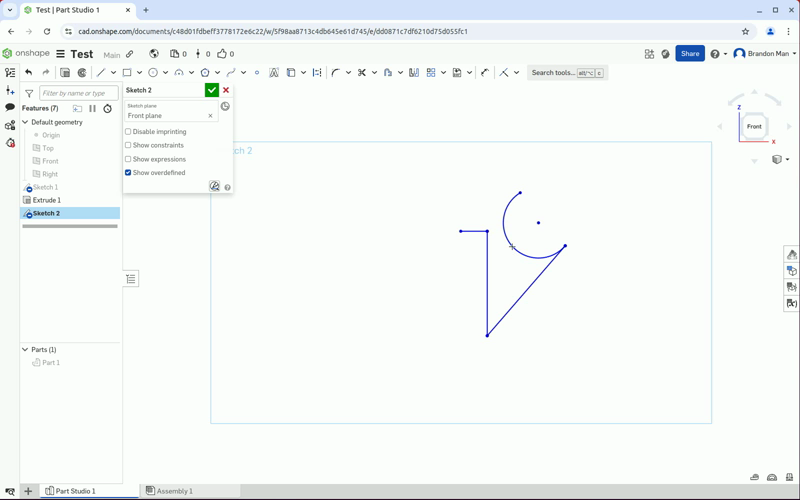
mouse_move(520, 192)
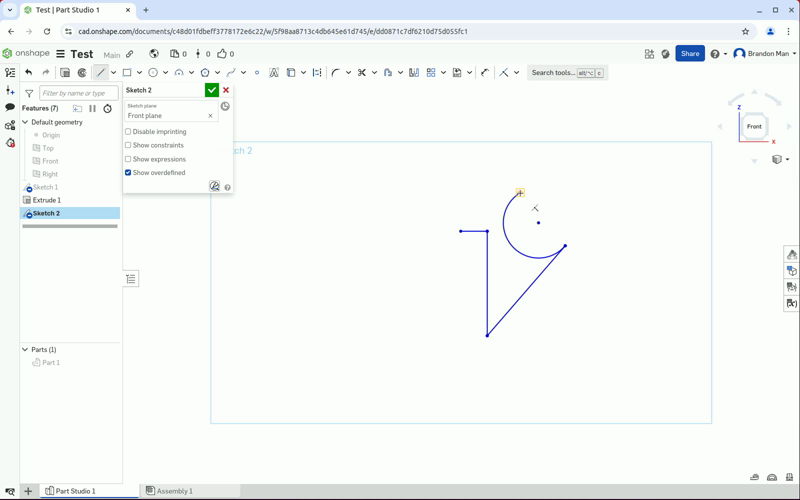
click(520, 192)
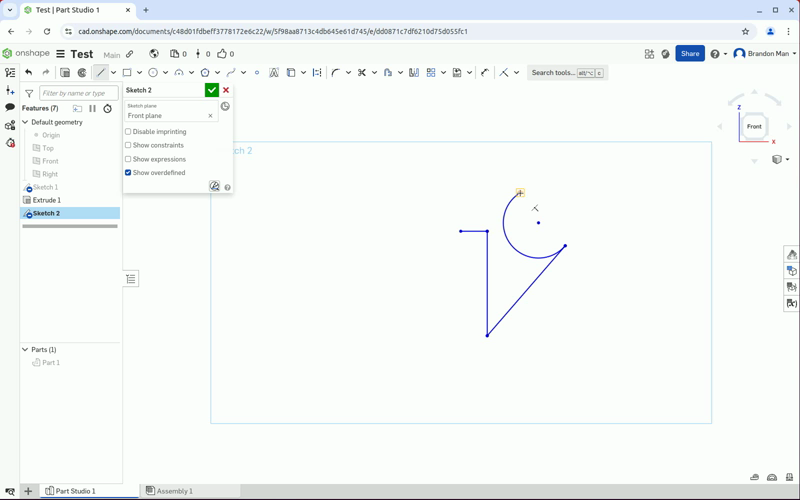
key_down(shift)
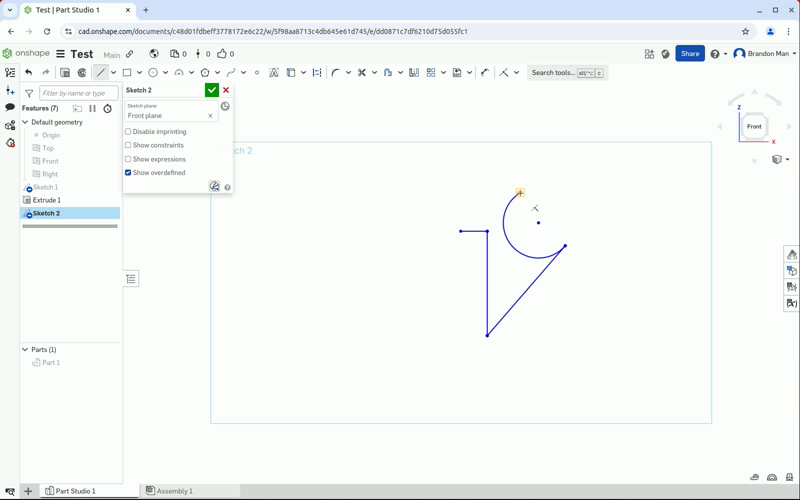
mouse_move(460, 231)
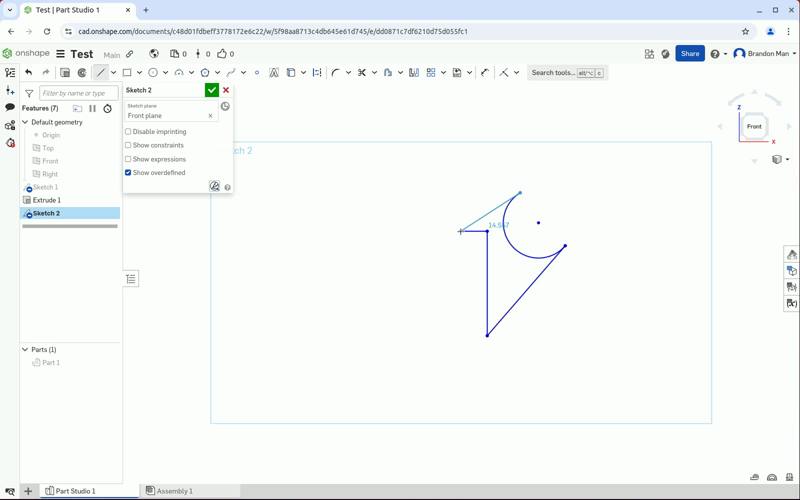
key_up(shift)
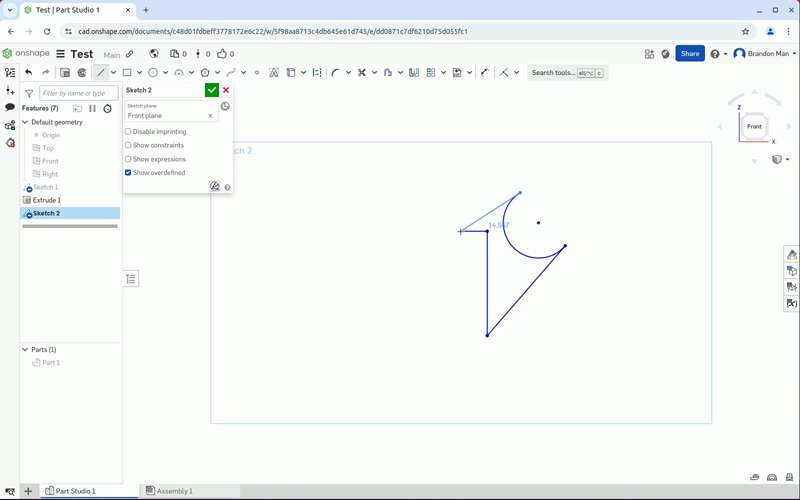
click(460, 231)
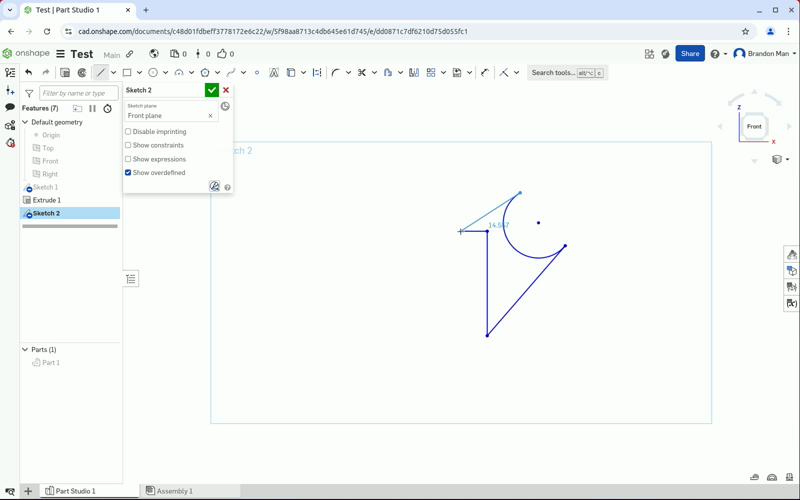
key(esc)
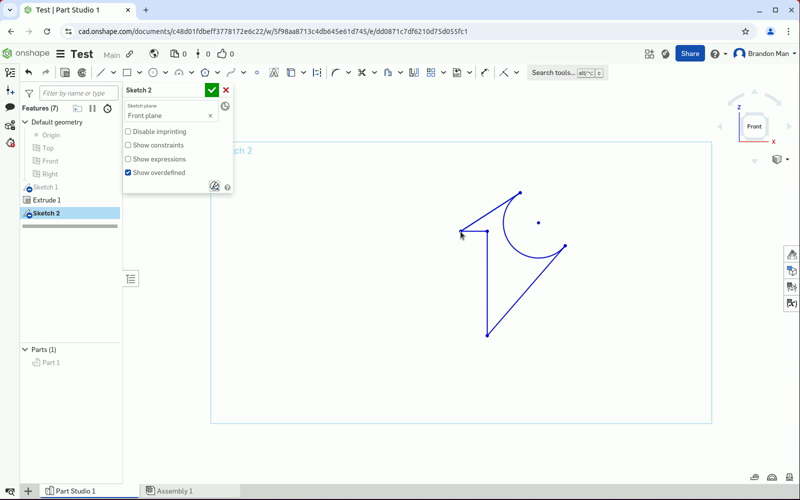
mouse_move(491, 296)
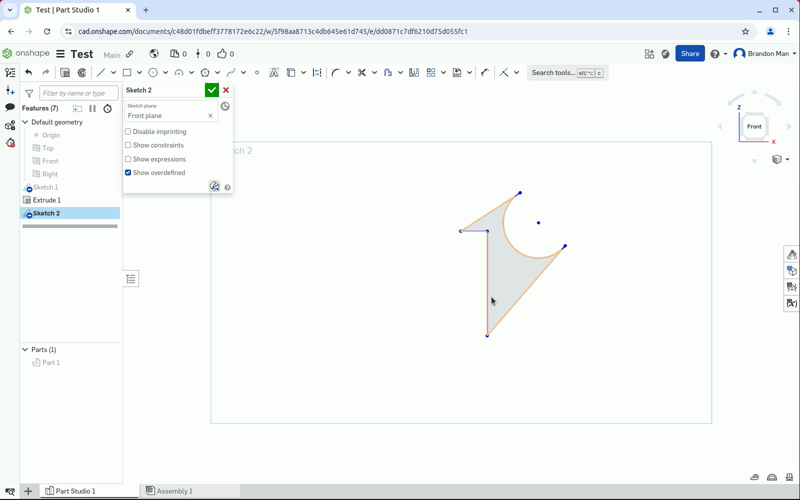
click(491, 296)
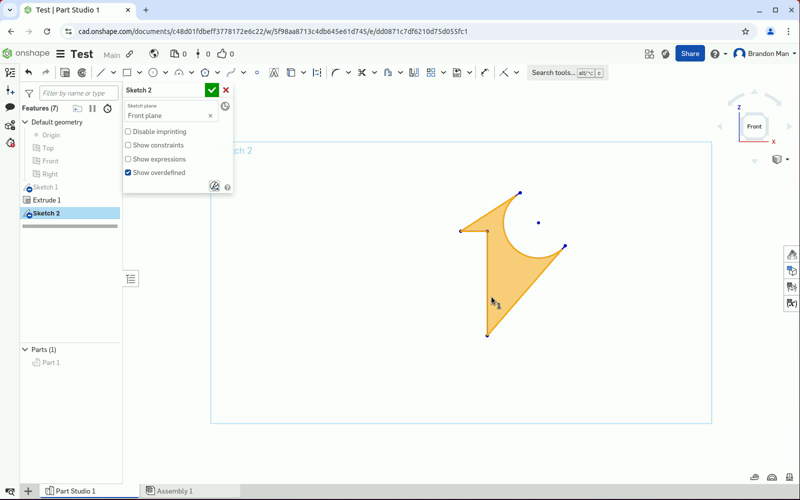
mouse_move(73, 352)
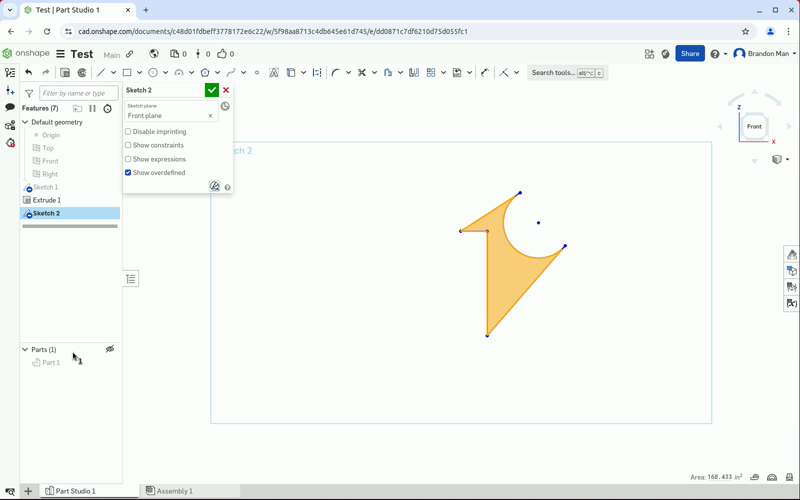
key(shift+y)
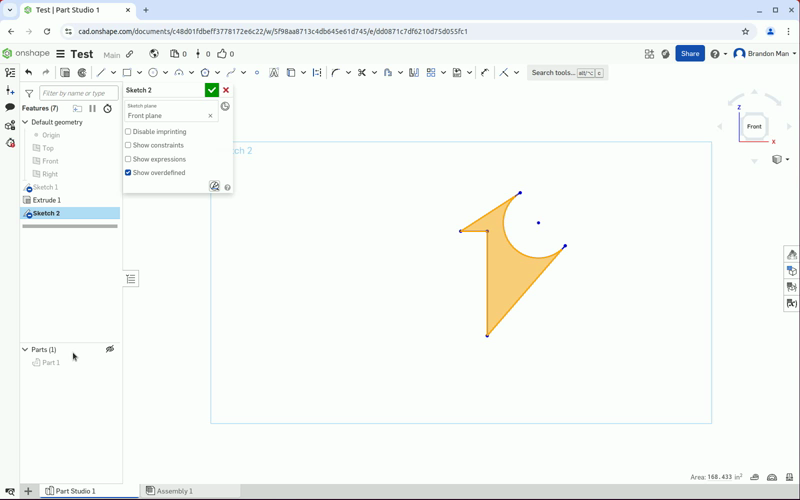
key(shift+e)
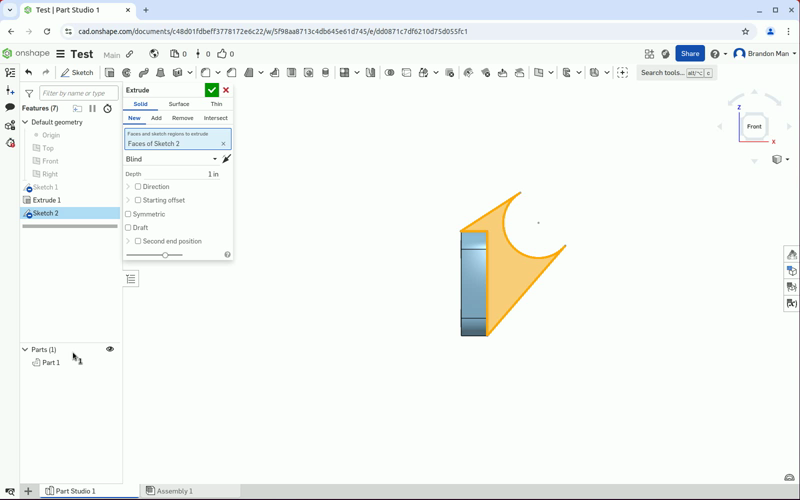
mouse_move(143, 106)
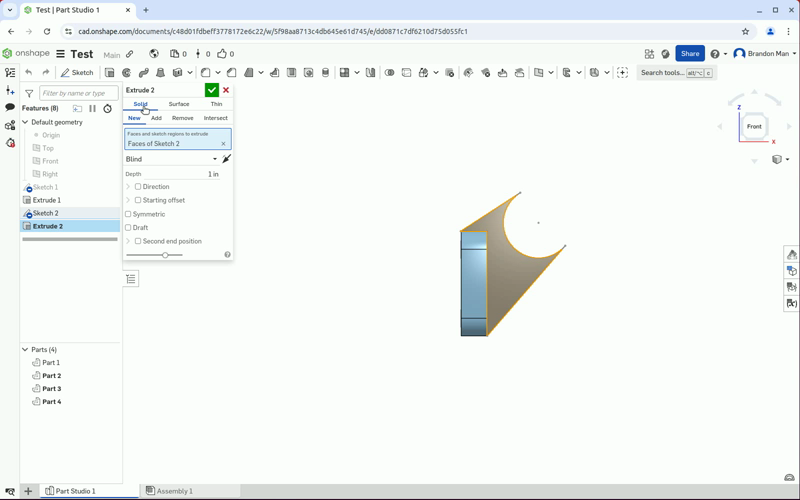
click(143, 106)
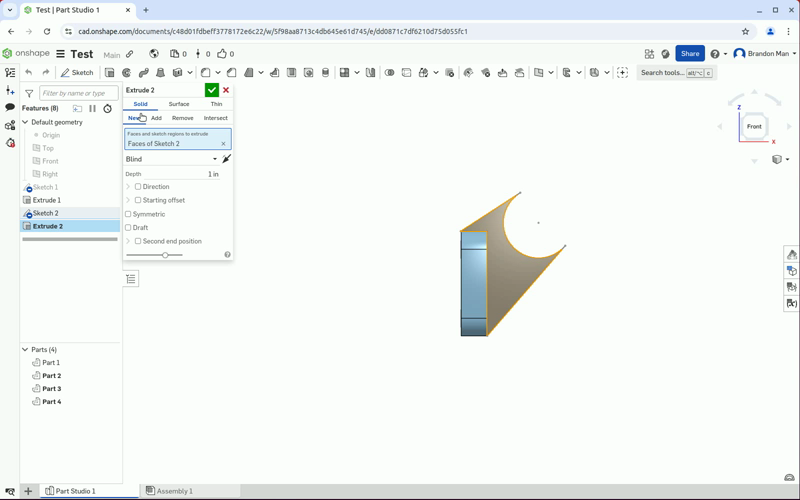
mouse_move(137, 120)
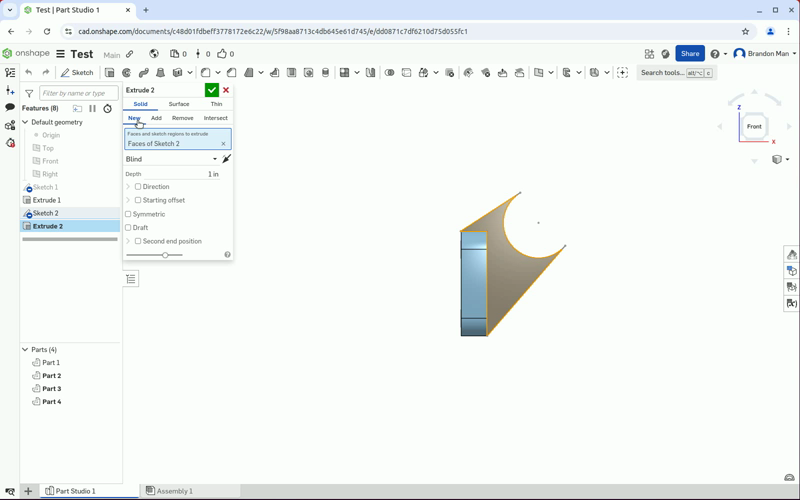
click(137, 120)
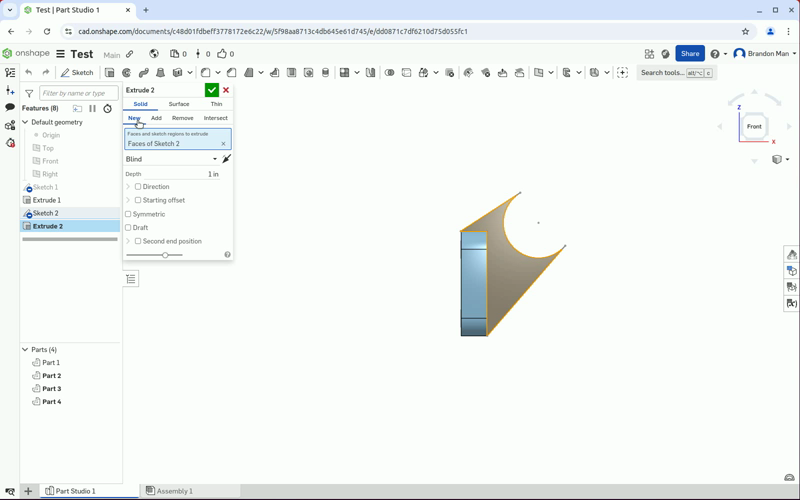
key(tab, 4)
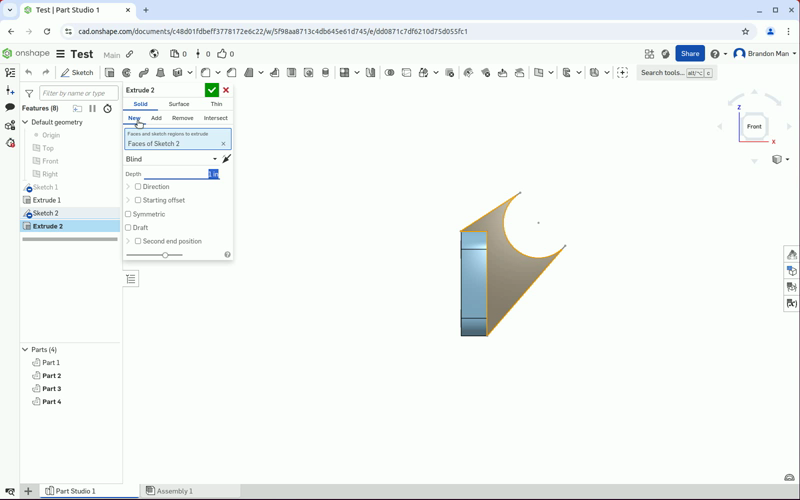
text(3.37)
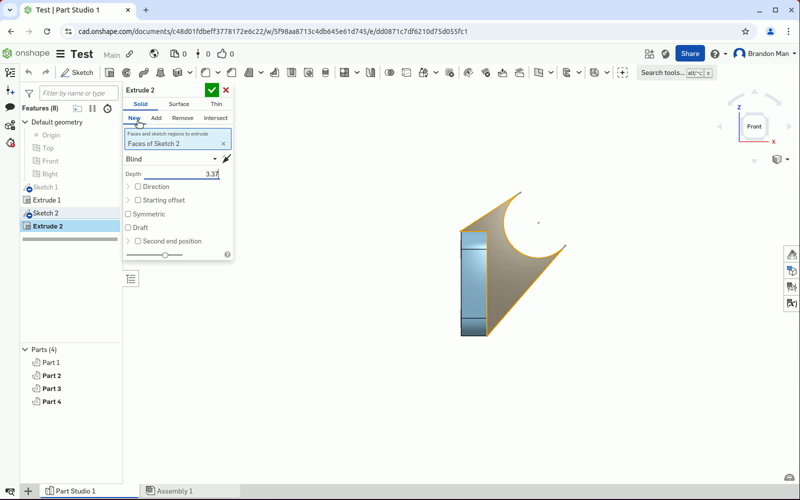
key(tab, 3)
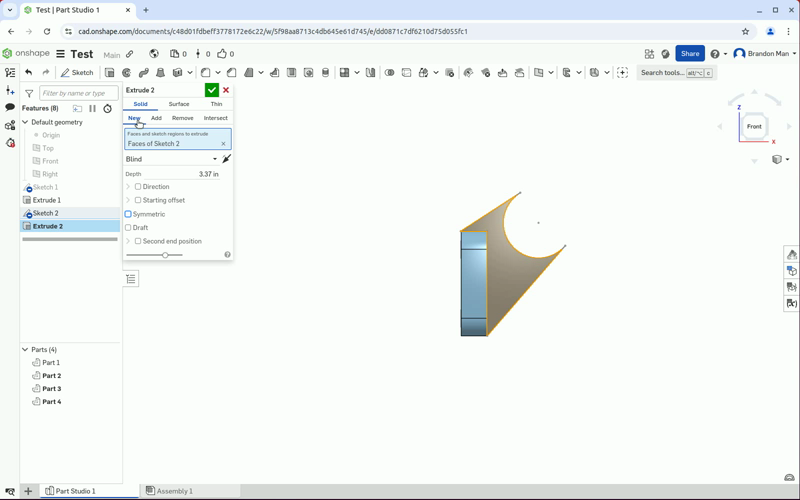
key(space)
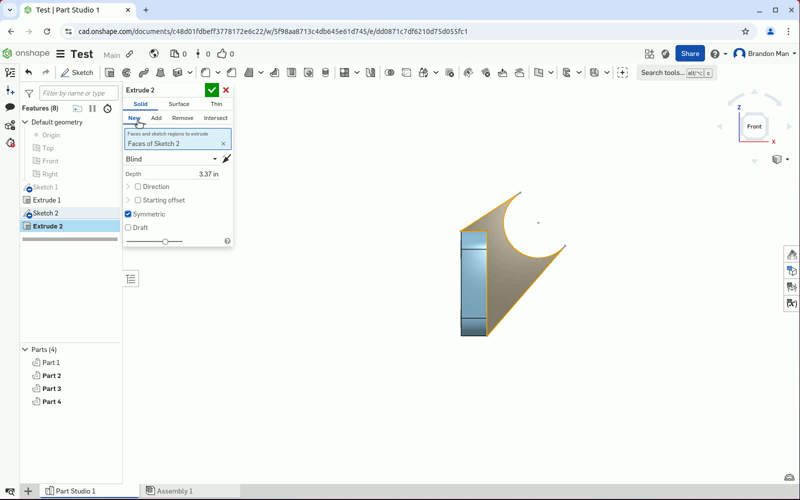
key(enter)
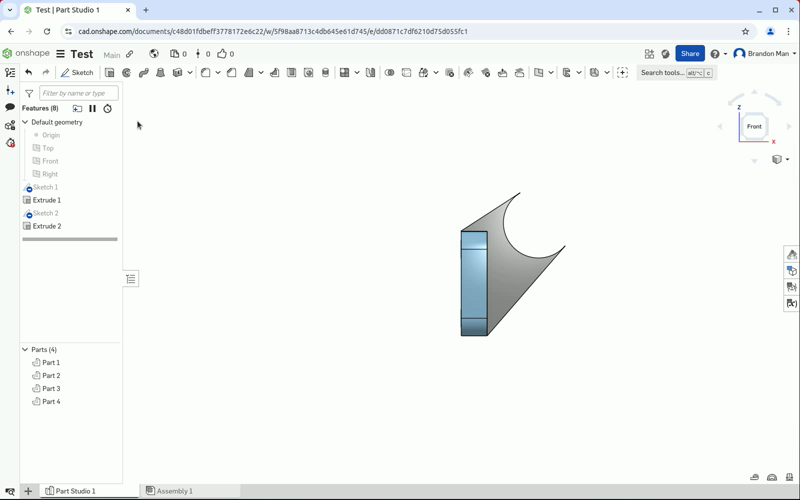
key(shift+h)
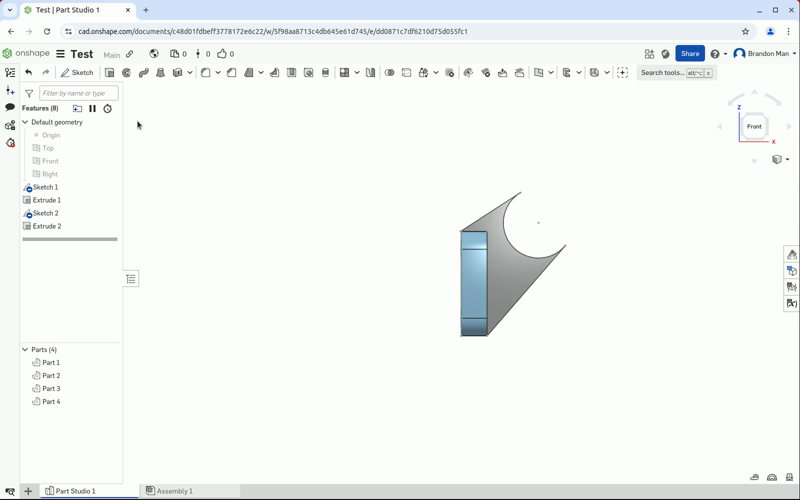
key(shift+h)
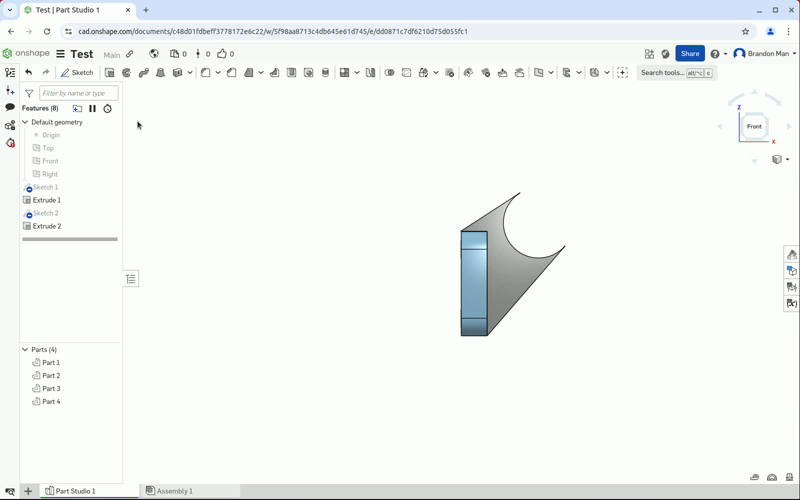
mouse_move(73, 189)
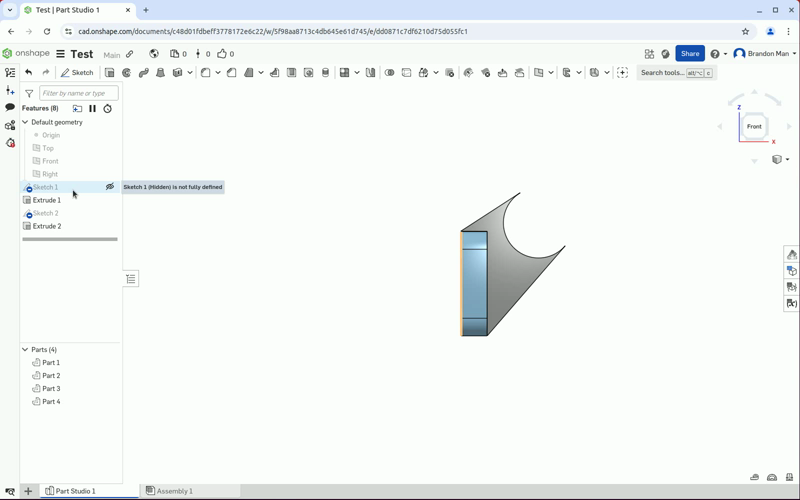
click(73, 189)
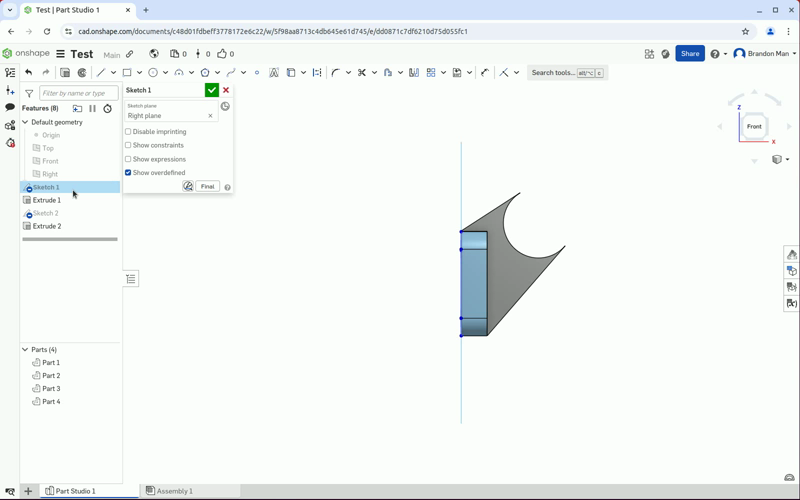
mouse_move(229, 92)
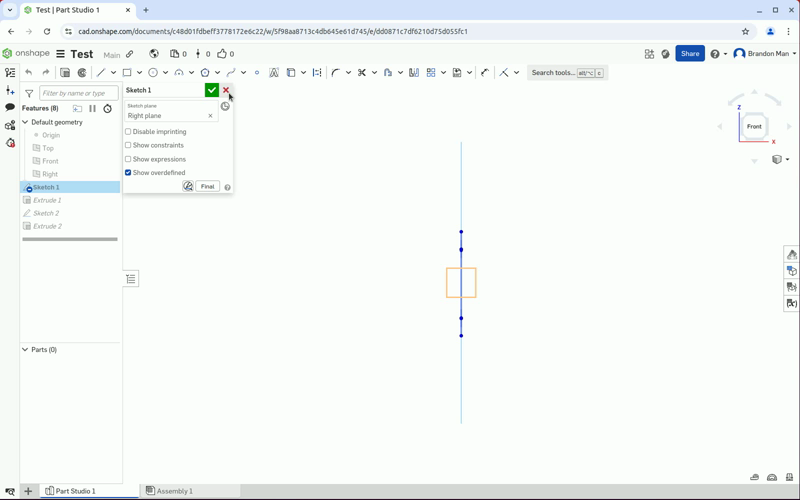
click(229, 92)
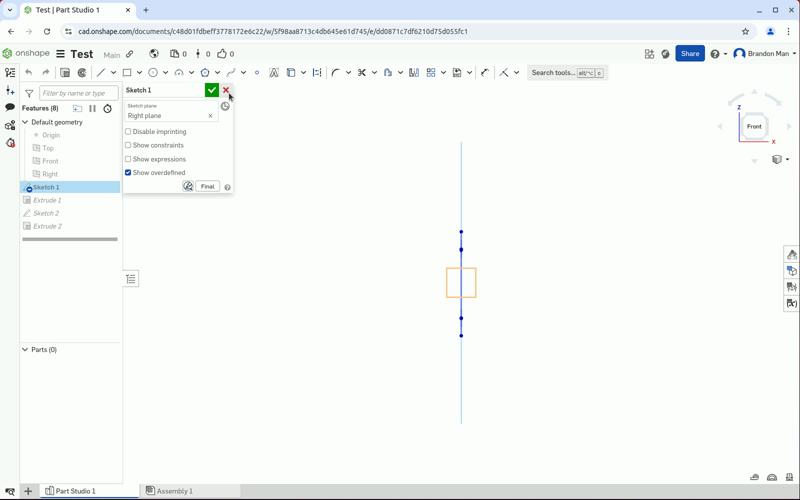
key(shift+s)
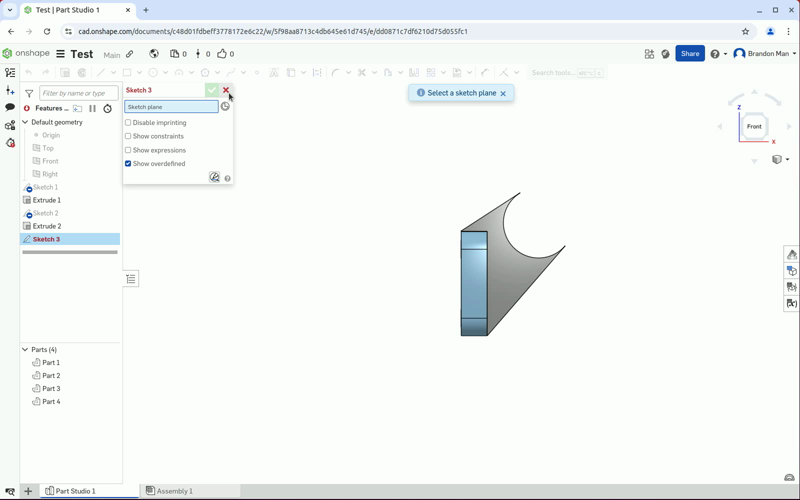
mouse_move(73, 163)
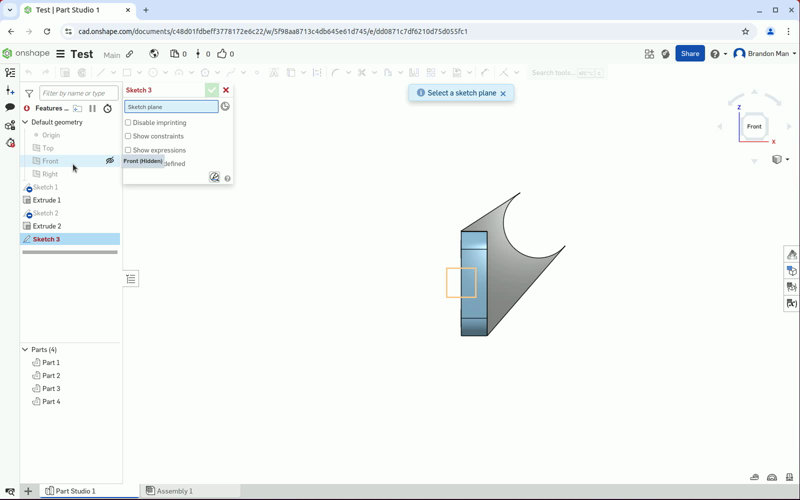
click(73, 163)
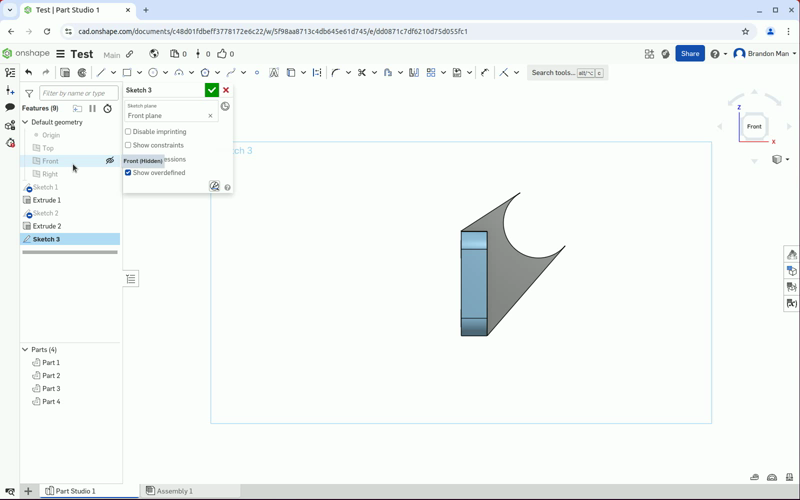
mouse_move(73, 352)
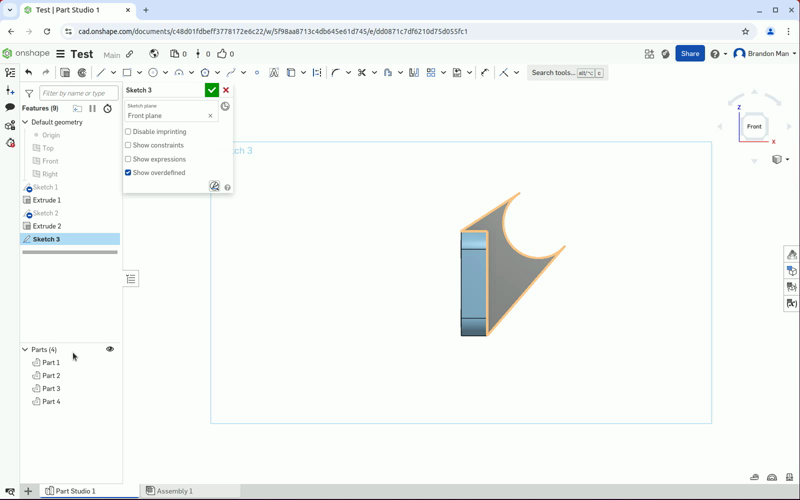
key(y)
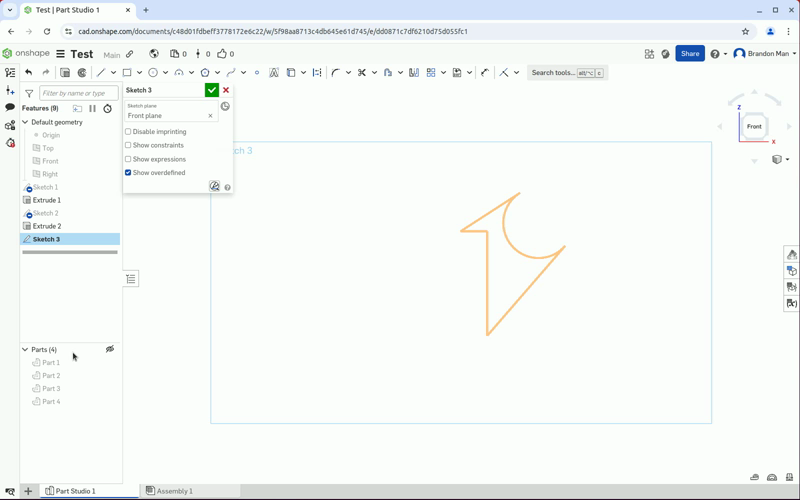
key(c)
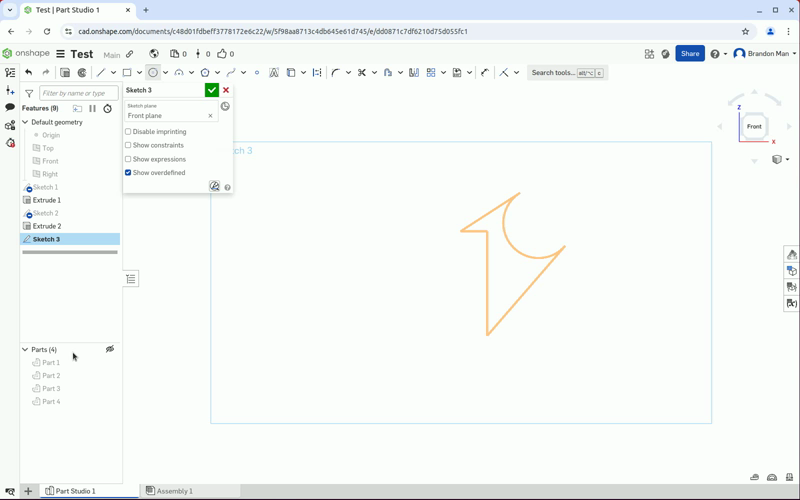
key_down(shift)
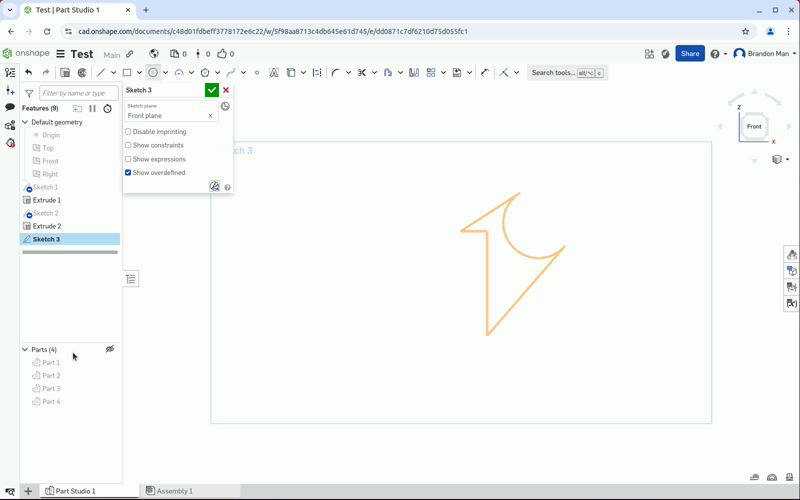
mouse_move(539, 222)
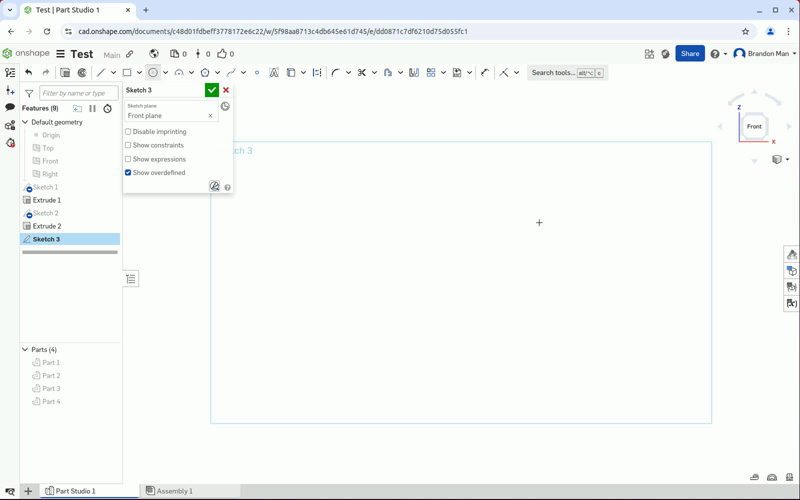
click(539, 222)
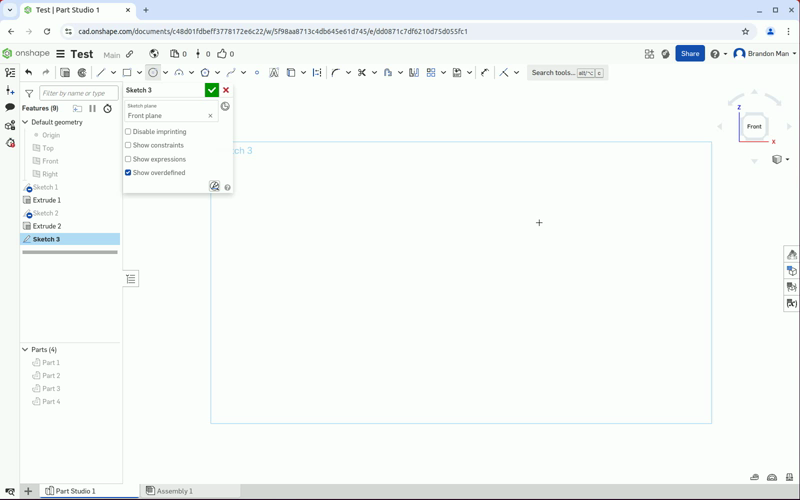
key_up(shift)
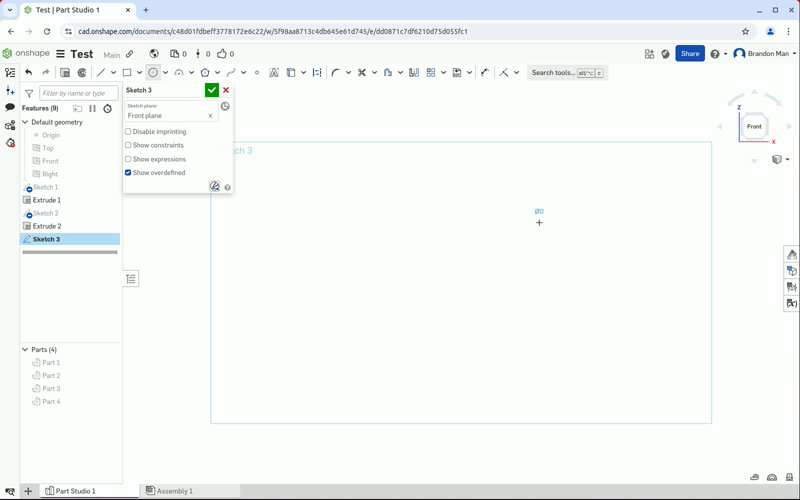
mouse_move(573, 222)
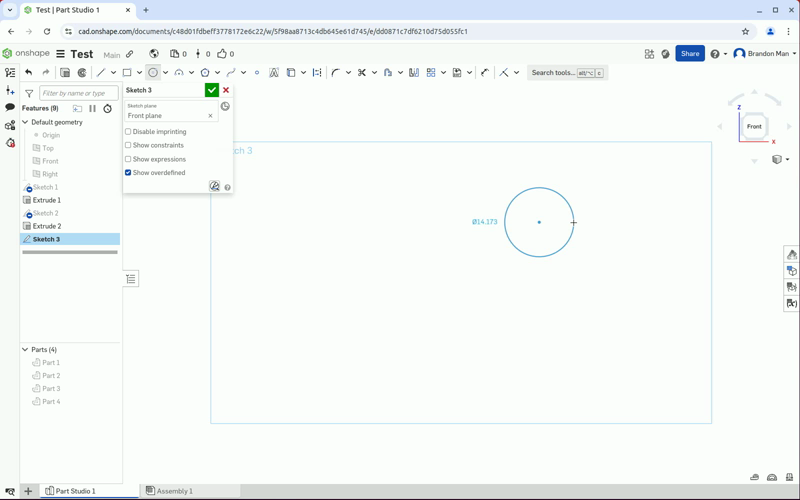
click(573, 222)
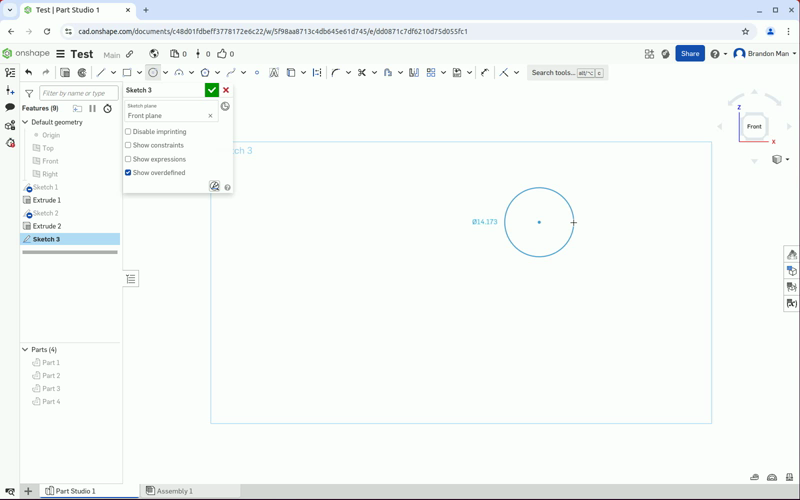
key(esc)
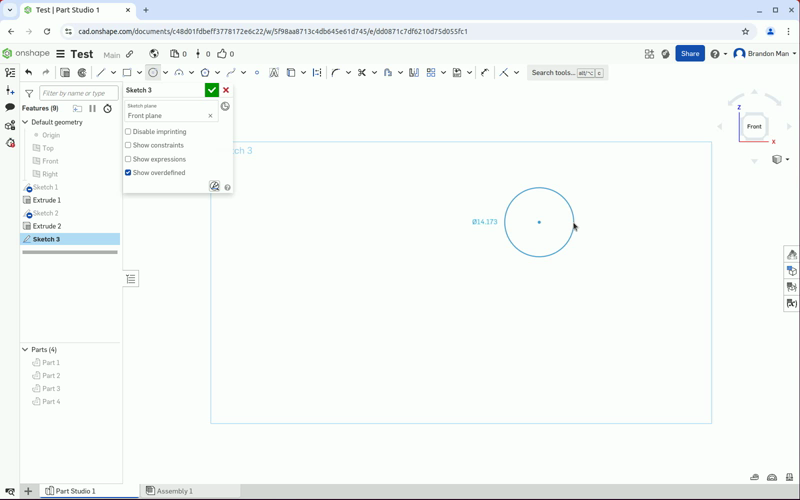
key(c)
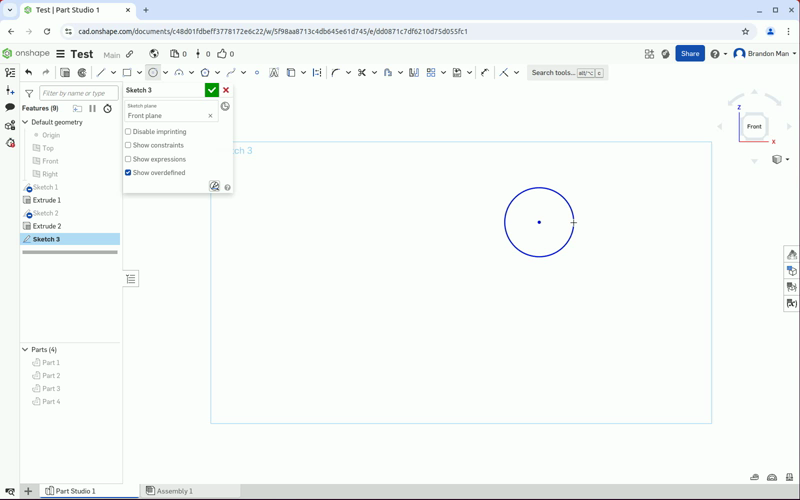
key_down(shift)
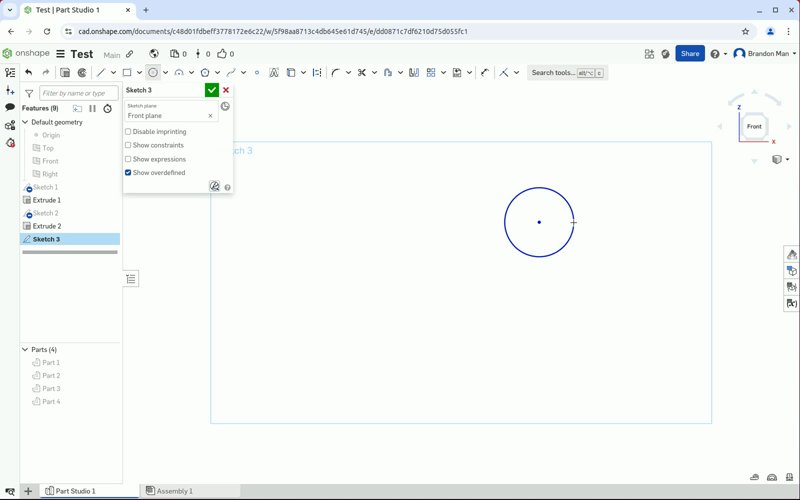
mouse_move(539, 222)
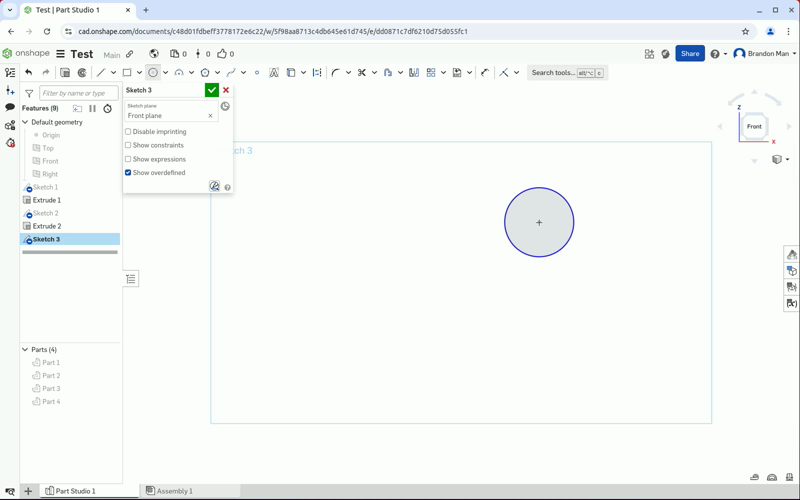
click(539, 222)
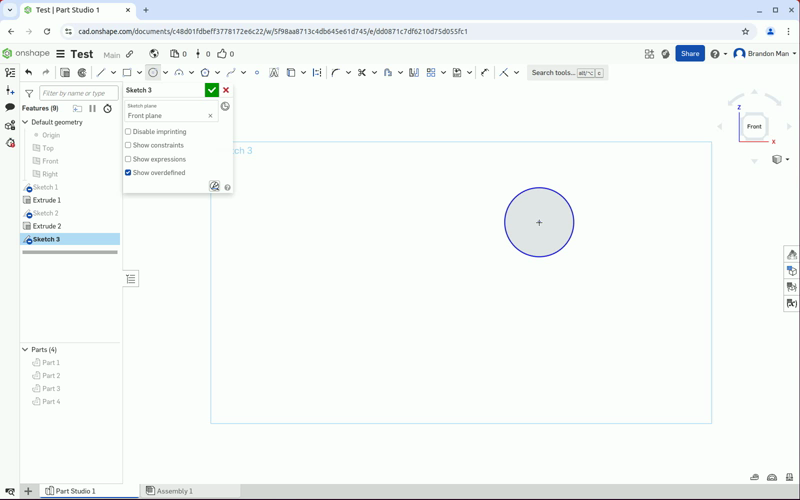
key_up(shift)
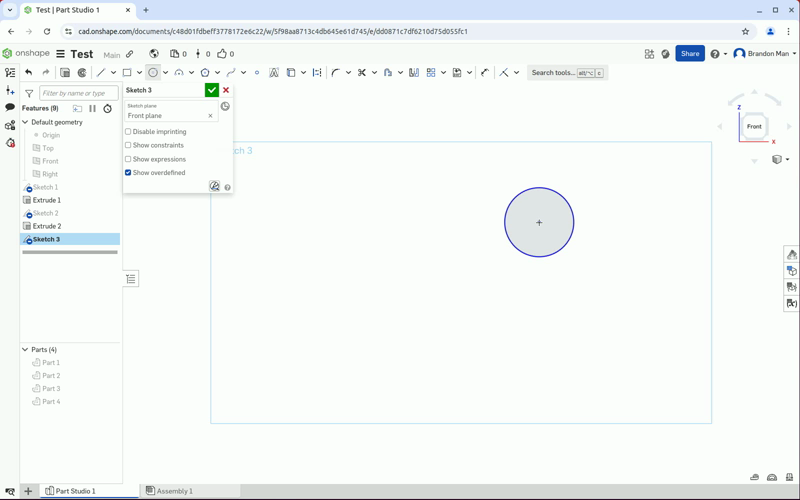
mouse_move(557, 222)
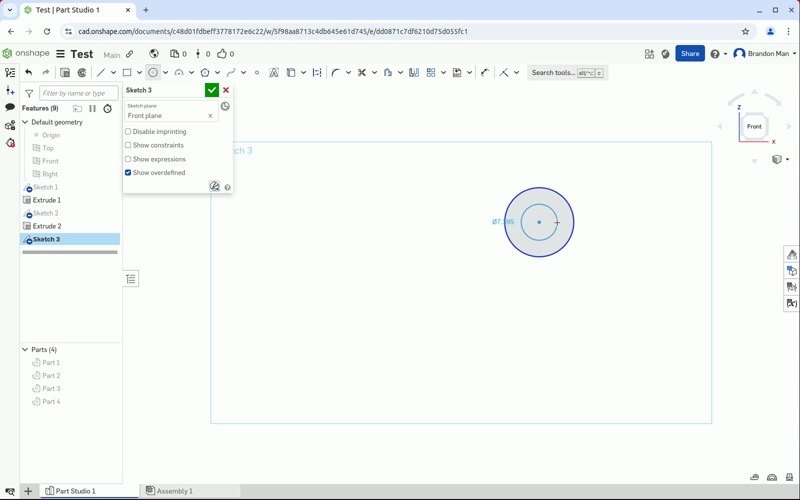
click(557, 222)
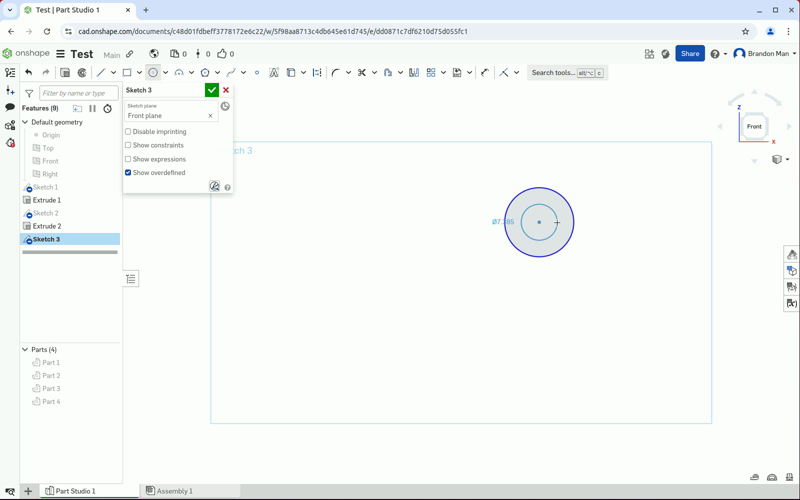
key(esc)
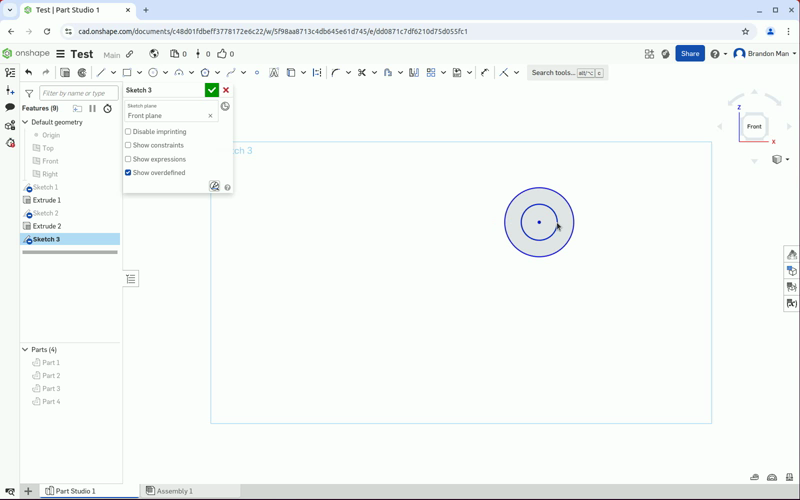
mouse_move(522, 235)
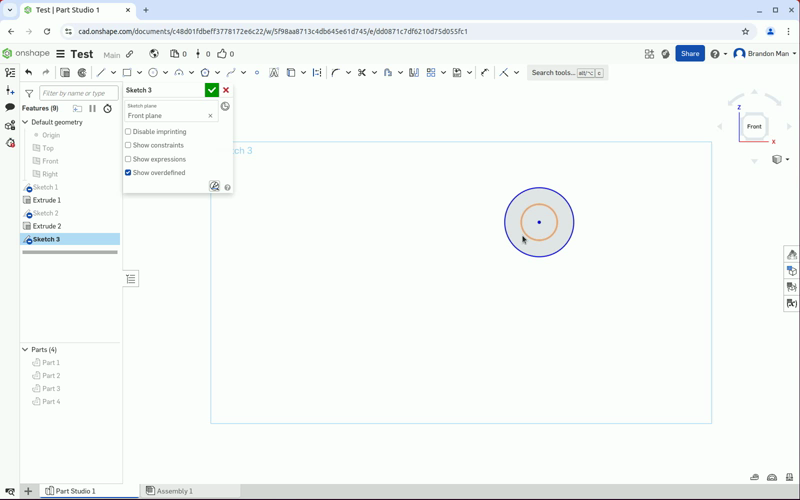
click(522, 235)
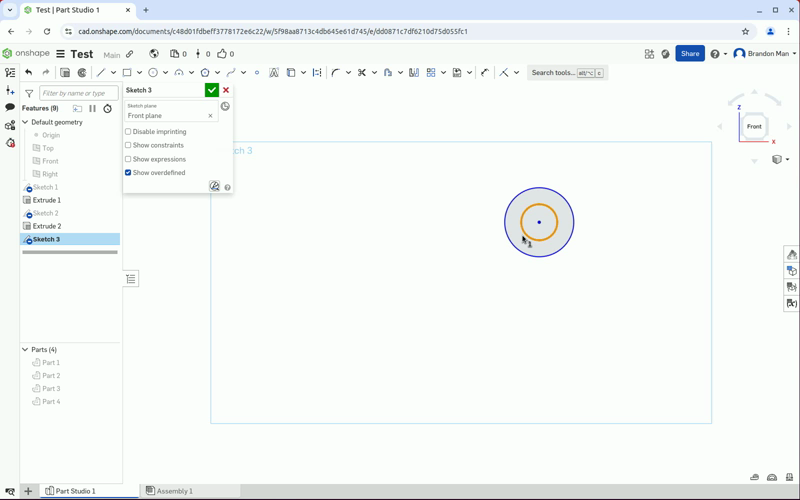
mouse_move(73, 352)
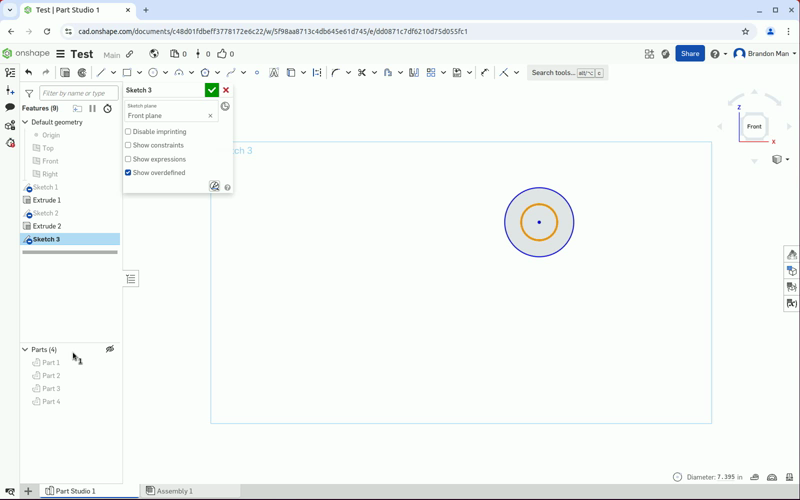
key(shift+y)
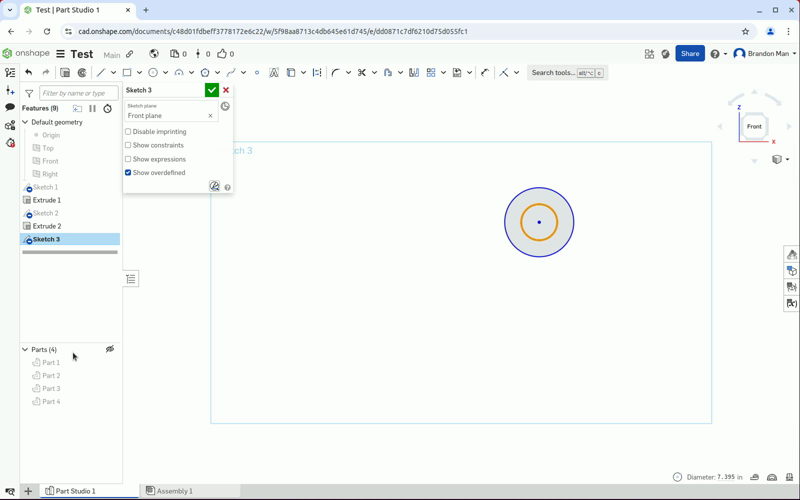
key(shift+e)
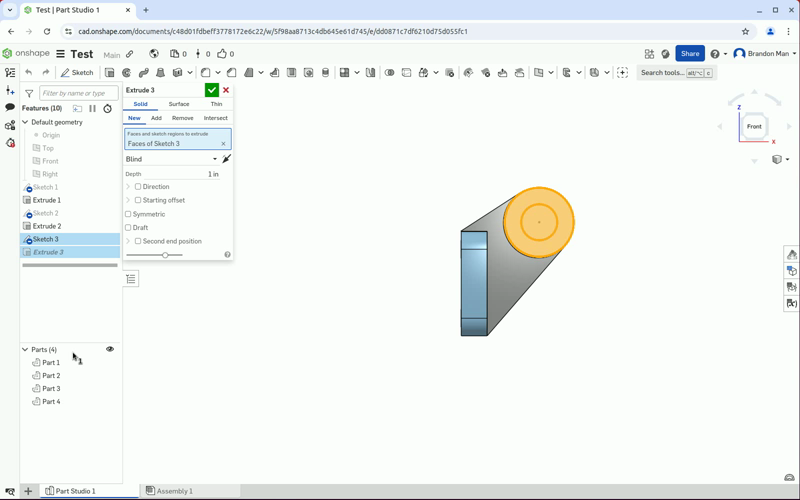
mouse_move(143, 106)
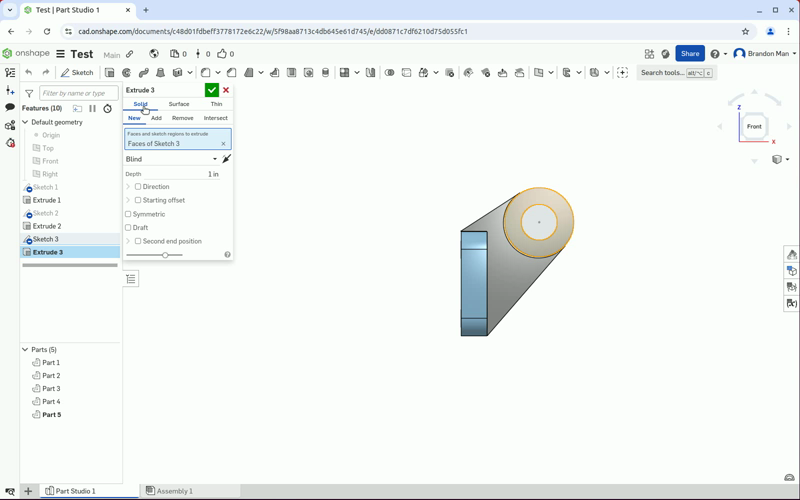
click(143, 106)
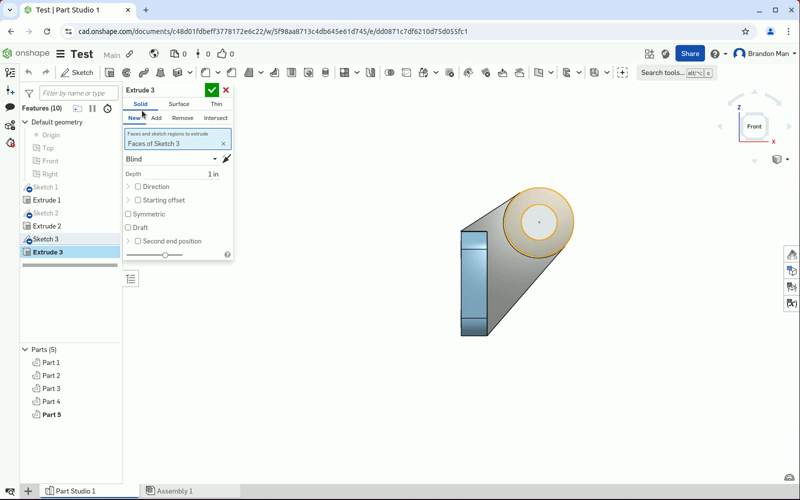
mouse_move(137, 120)
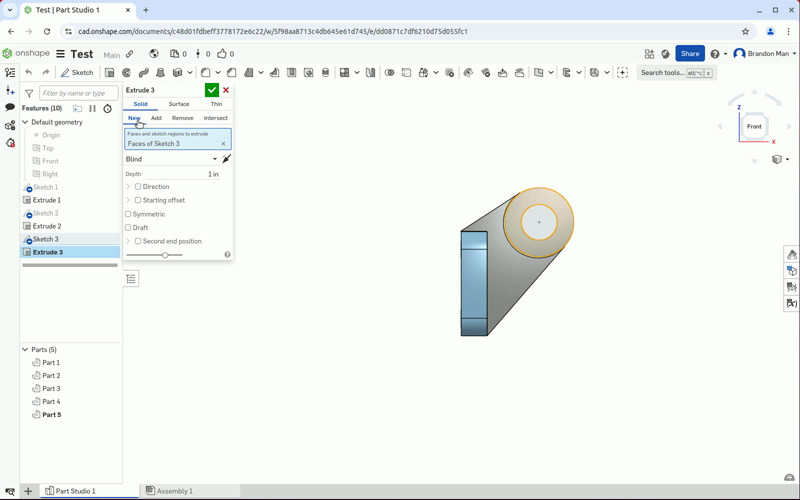
click(137, 120)
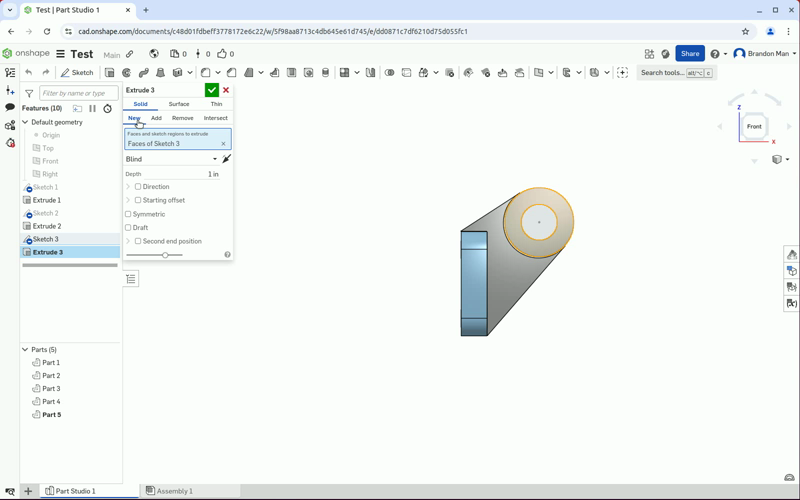
key(tab, 4)
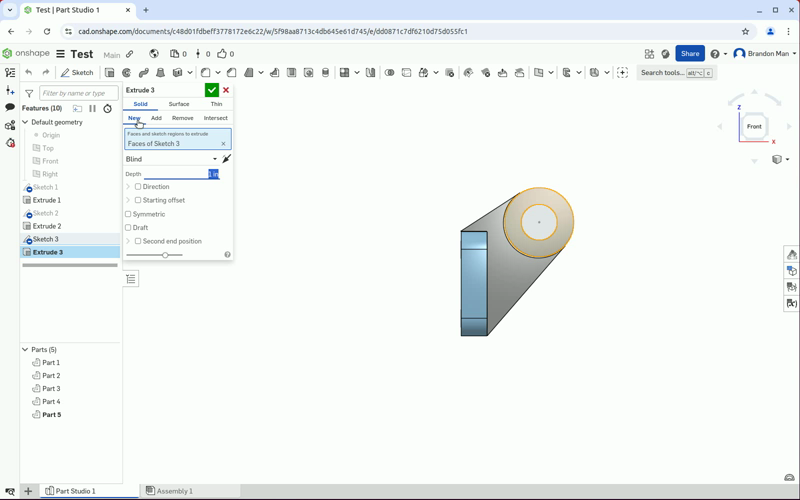
text(5.296)
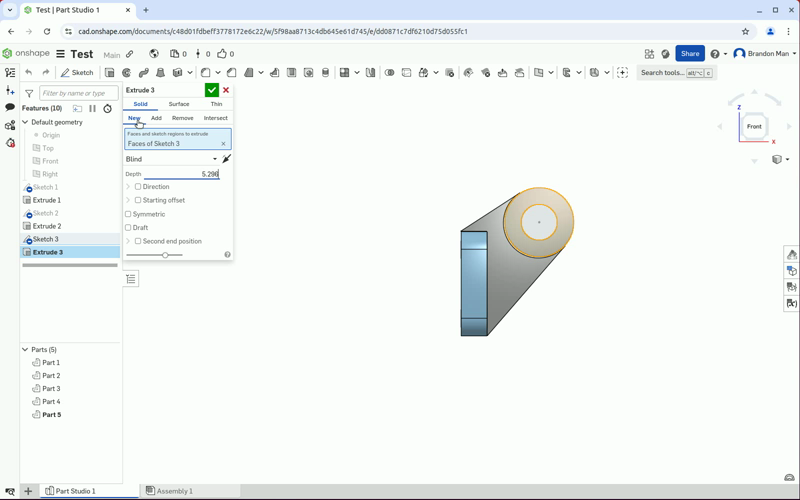
key(tab, 3)
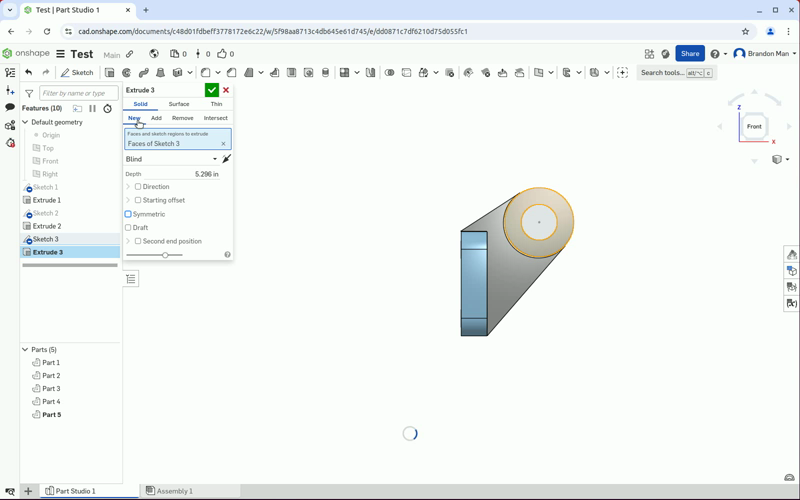
key(space)
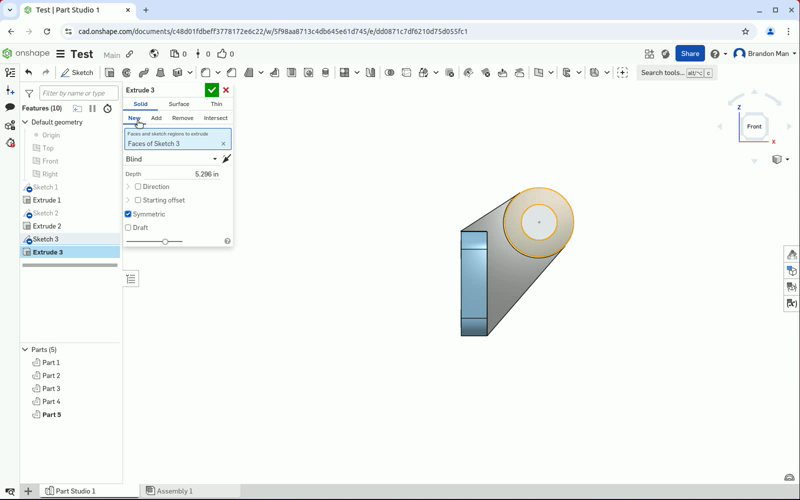
key(enter)
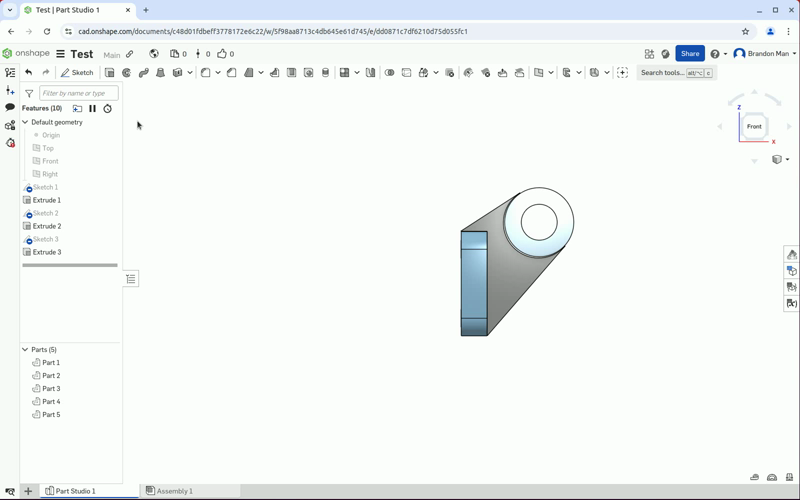
key(shift+h)
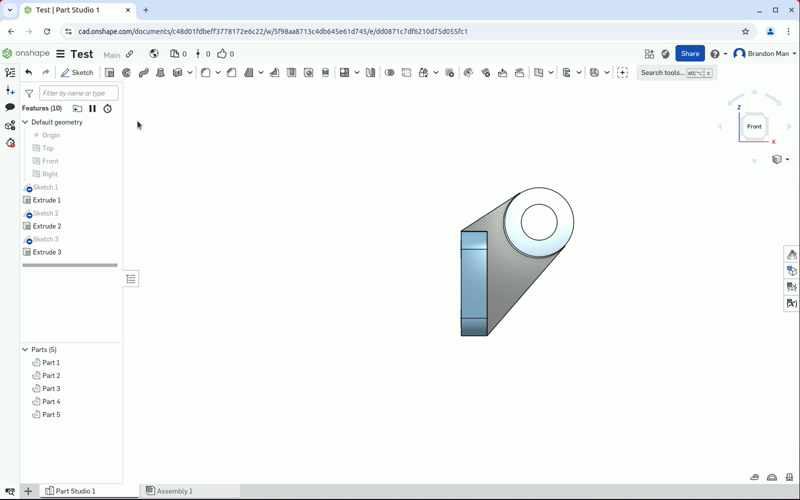
key(shift+h)
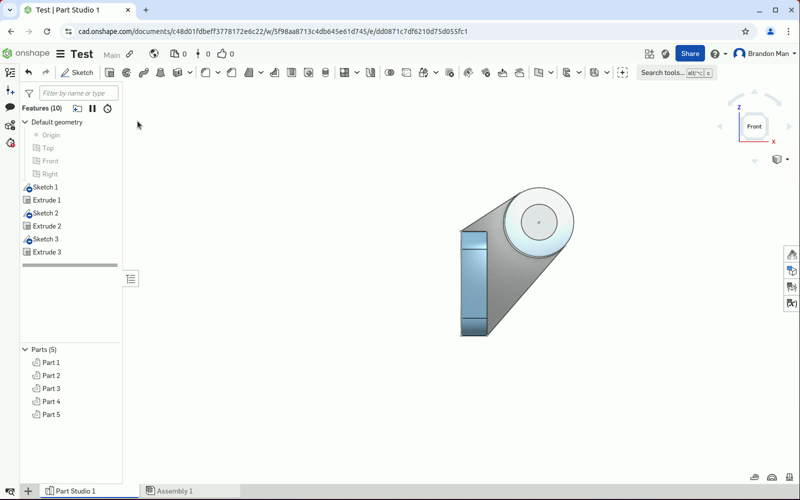
key(shift+7)
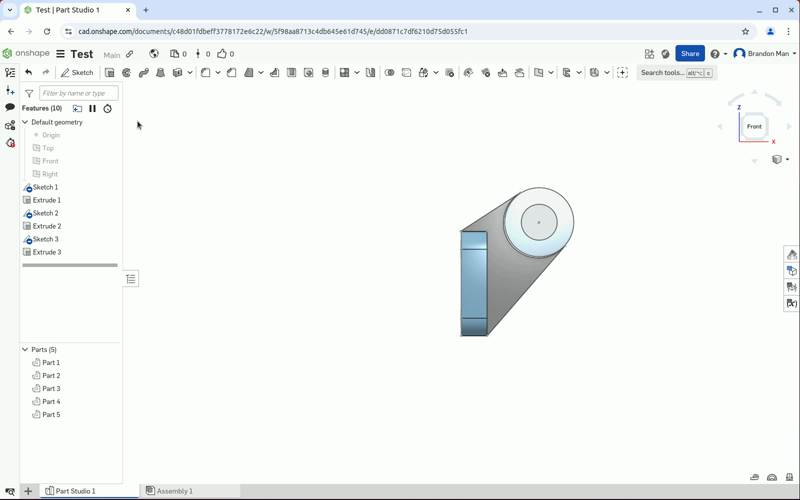
key(left, 2)
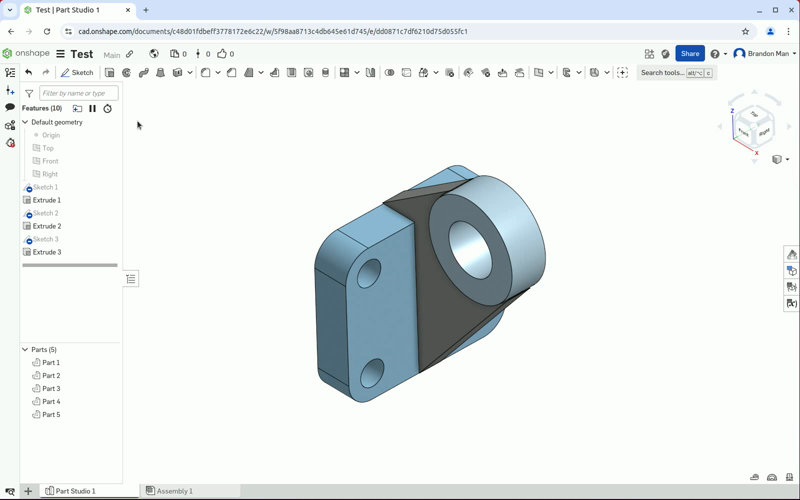
key(down, 2)
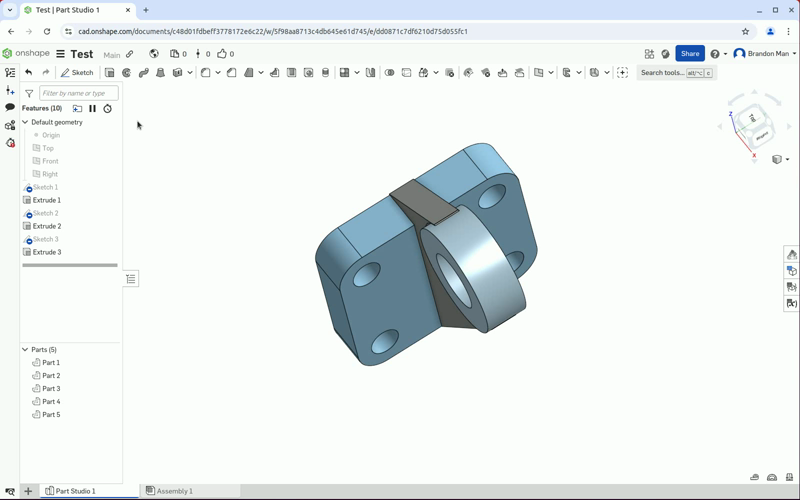
key(up, 2)
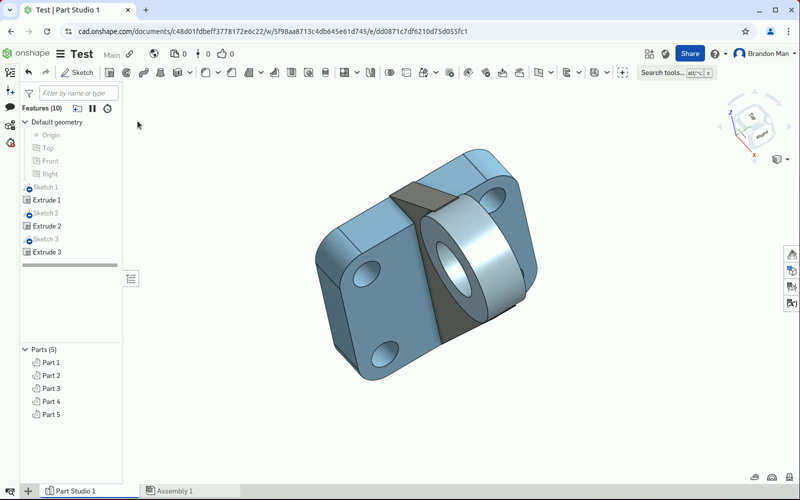
key(right, 2)
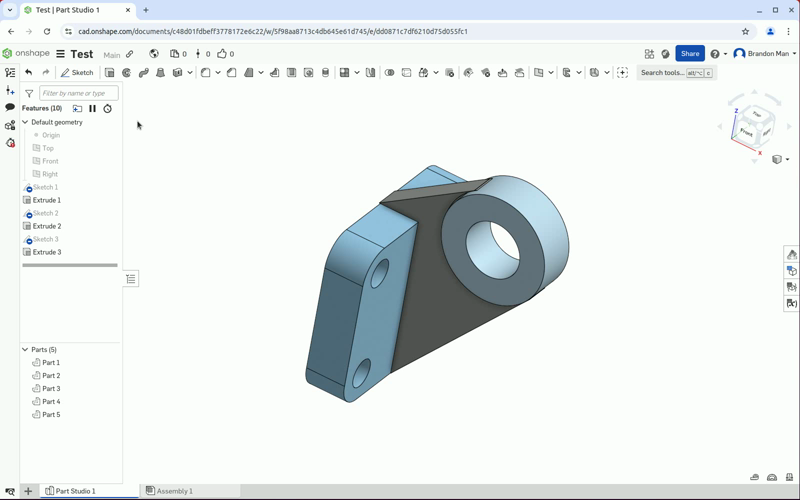
mouse_move(73, 189)
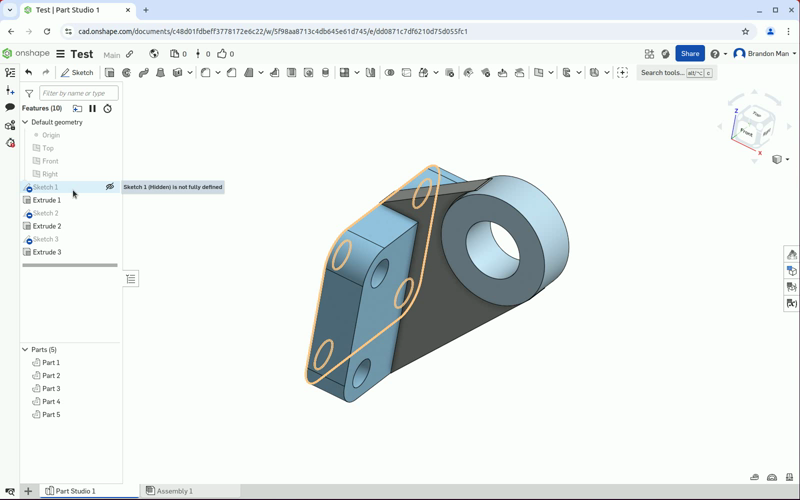
click(73, 189)